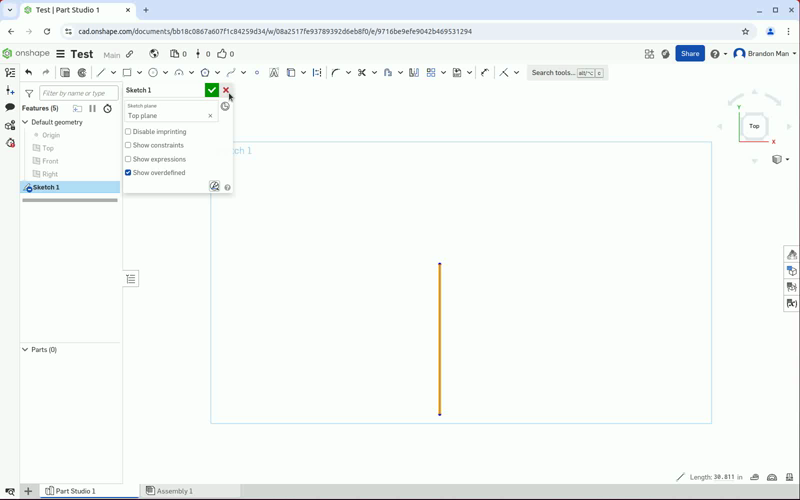
key(shift+h)
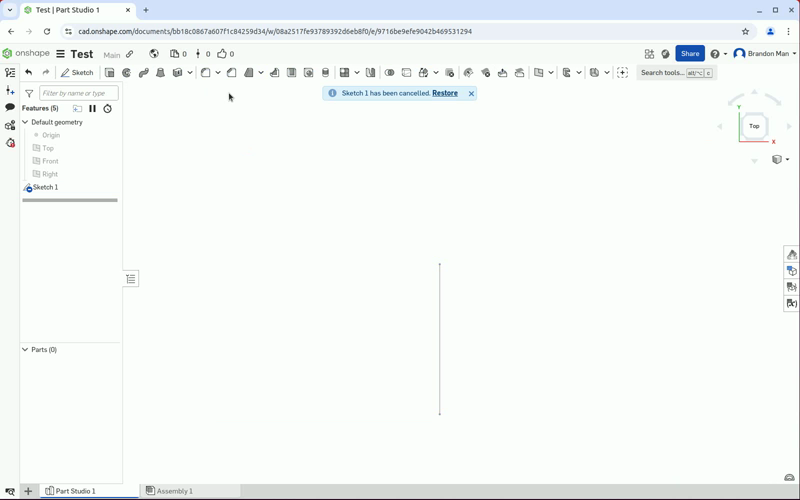
key(shift+s)
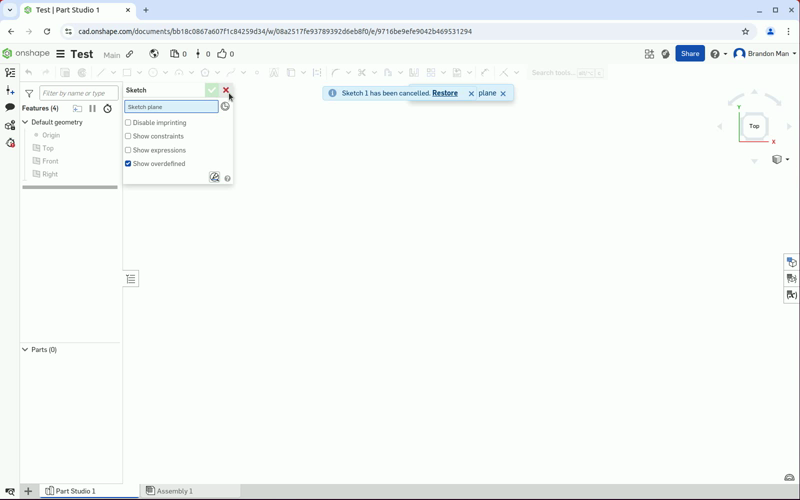
mouse_move(73, 150)
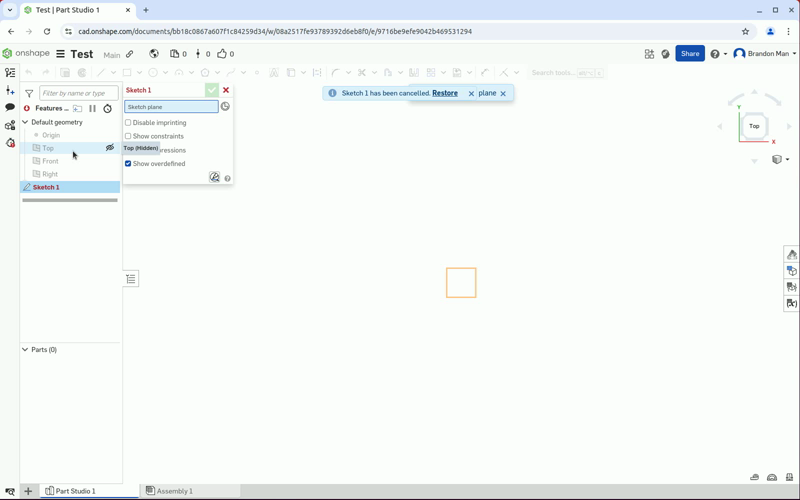
click(73, 150)
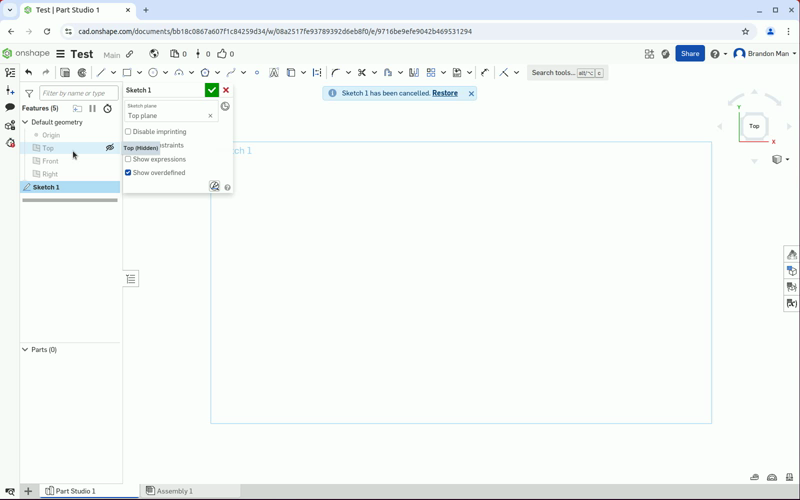
mouse_move(73, 352)
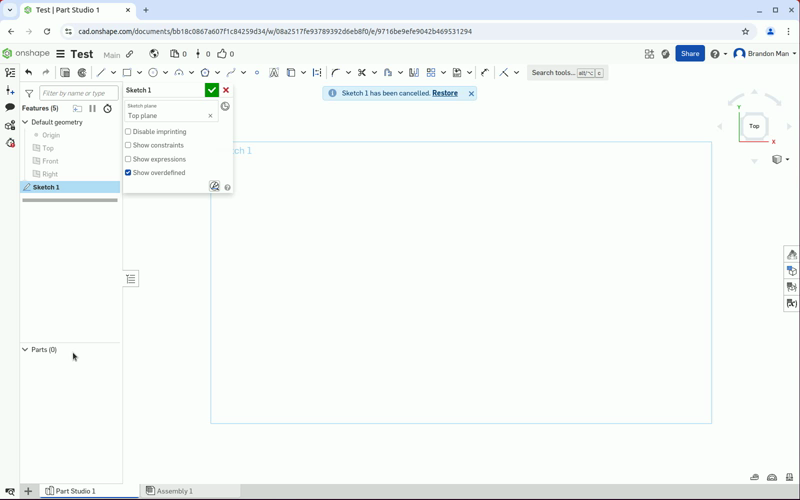
key(y)
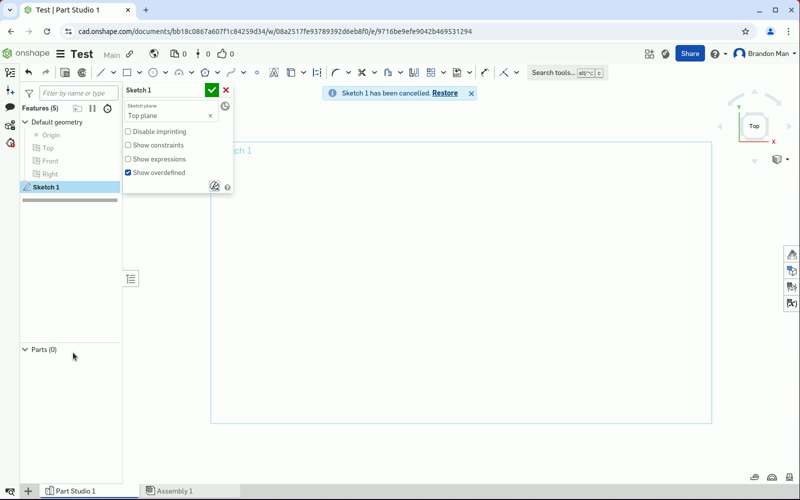
key(l)
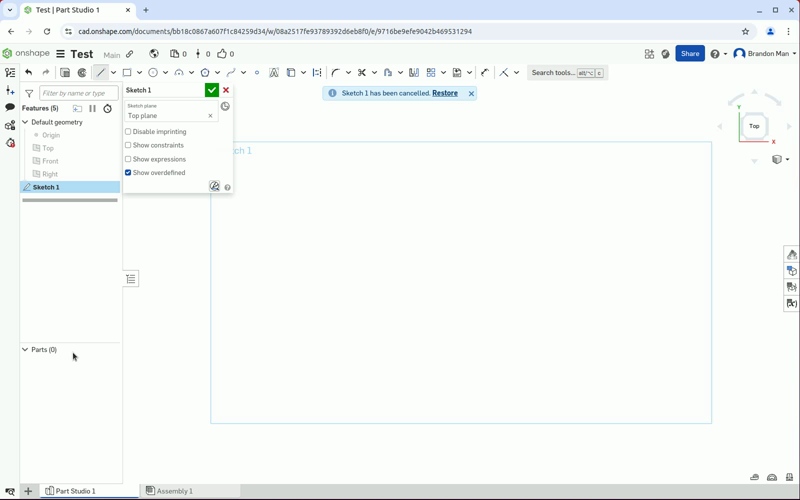
key_down(shift)
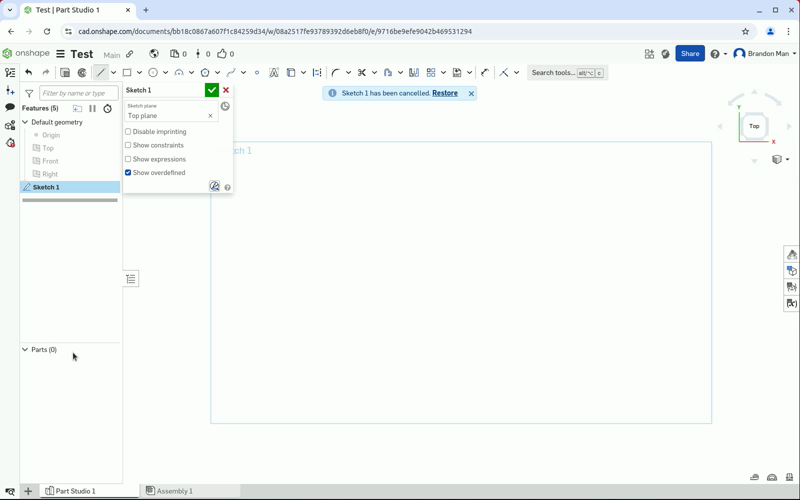
mouse_move(379, 395)
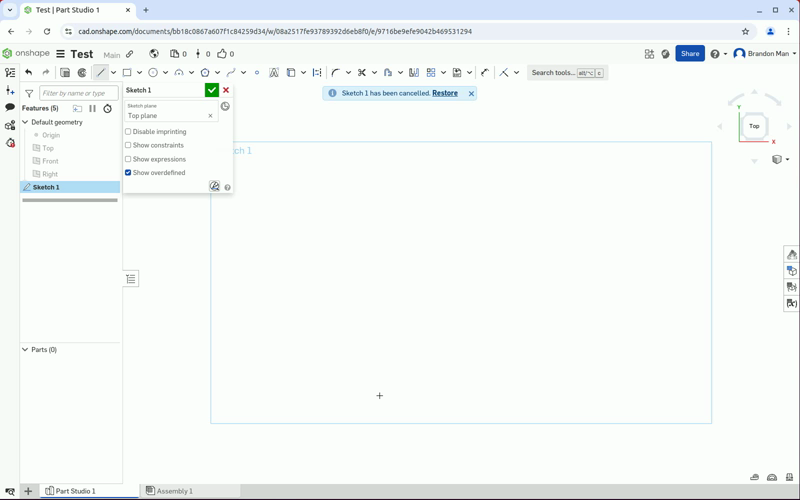
click(379, 395)
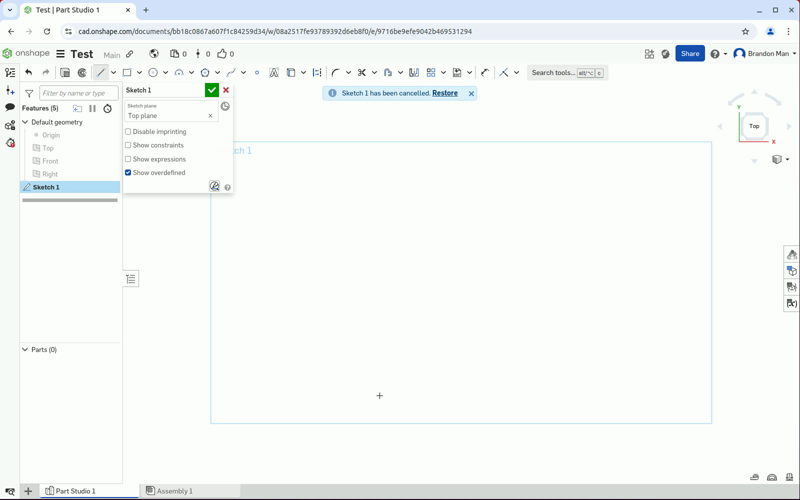
key_up(shift)
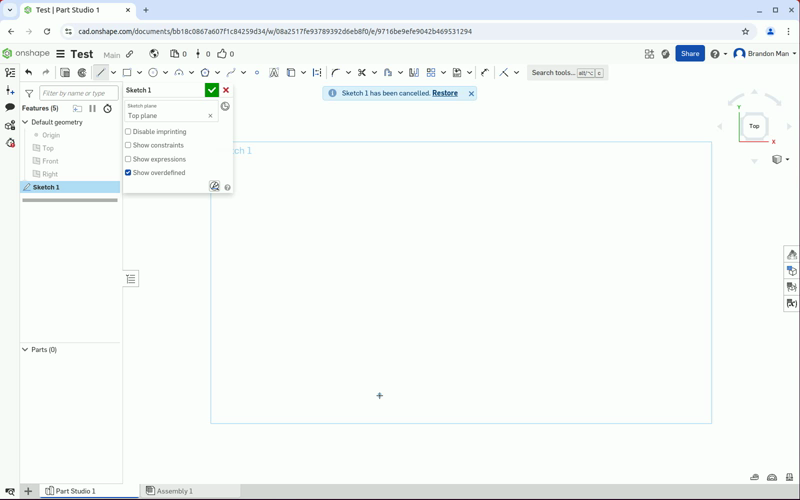
key_down(shift)
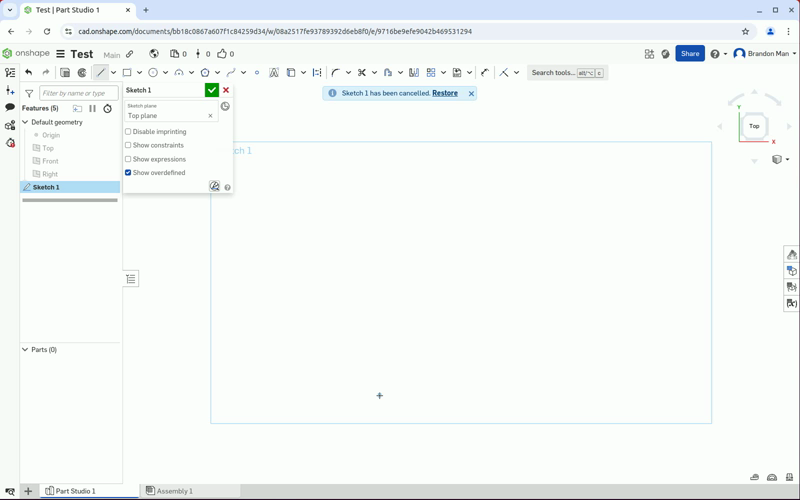
mouse_move(540, 395)
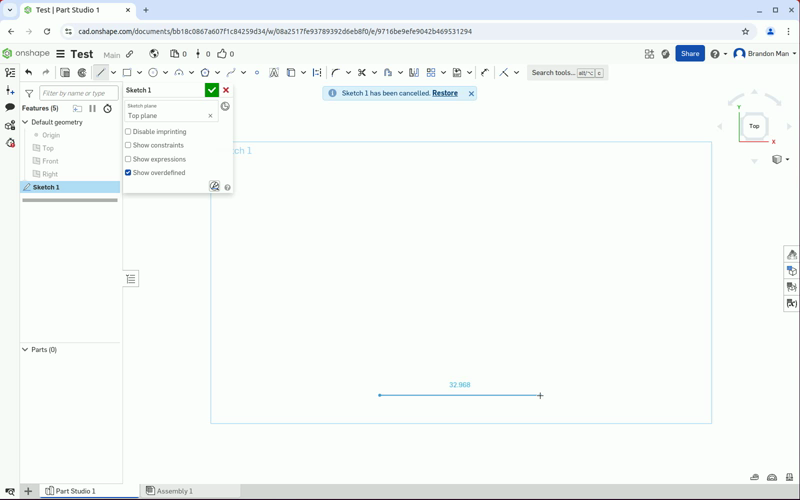
click(540, 395)
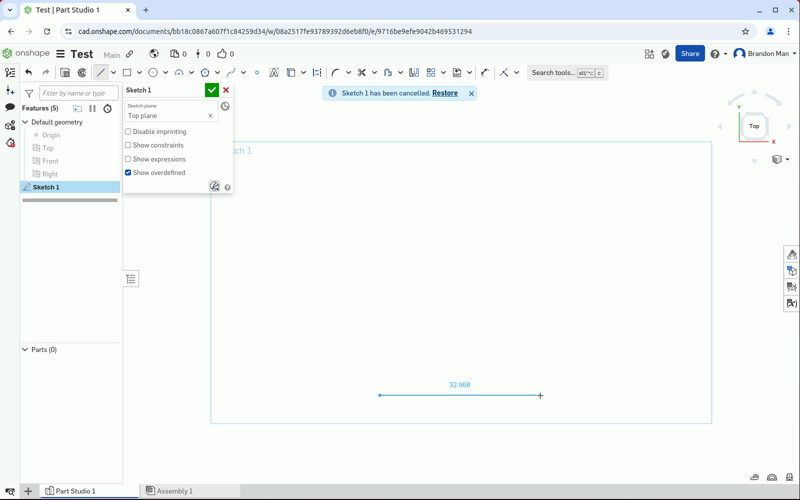
key_up(shift)
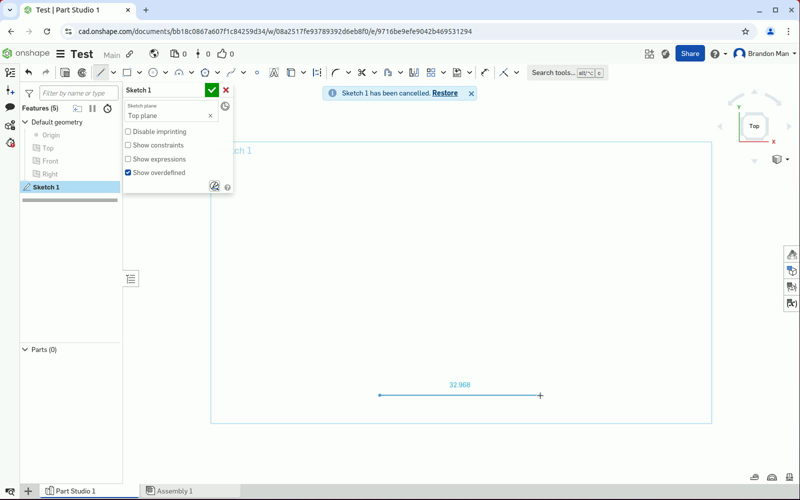
key_down(shift)
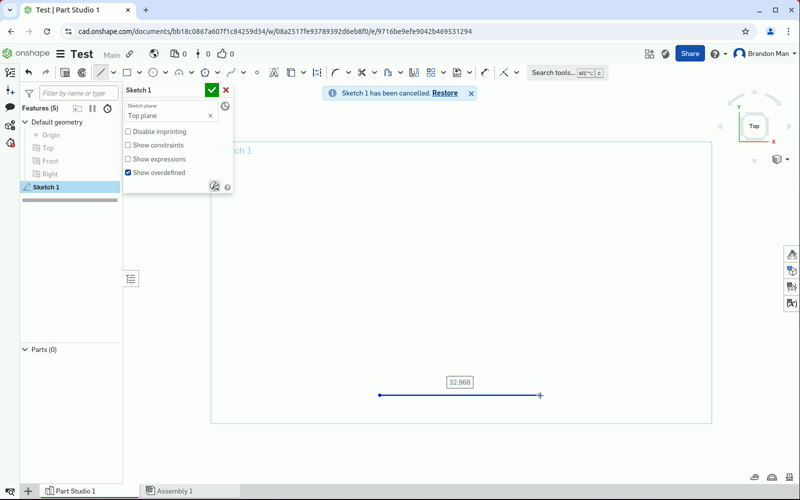
mouse_move(540, 171)
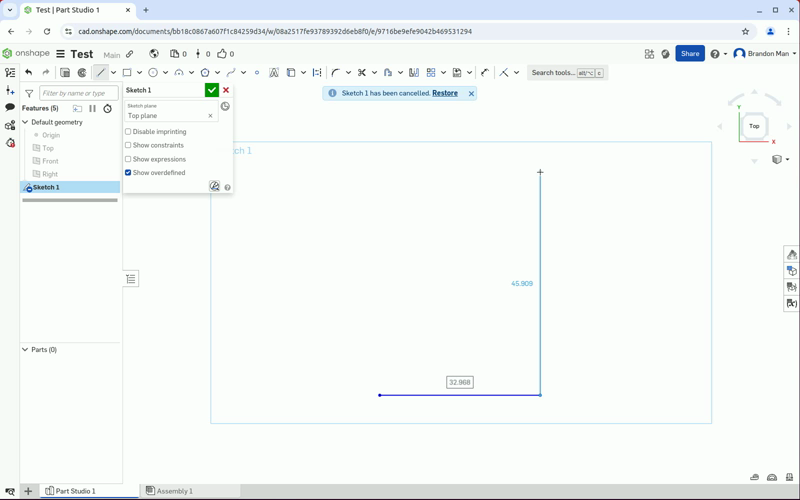
click(540, 171)
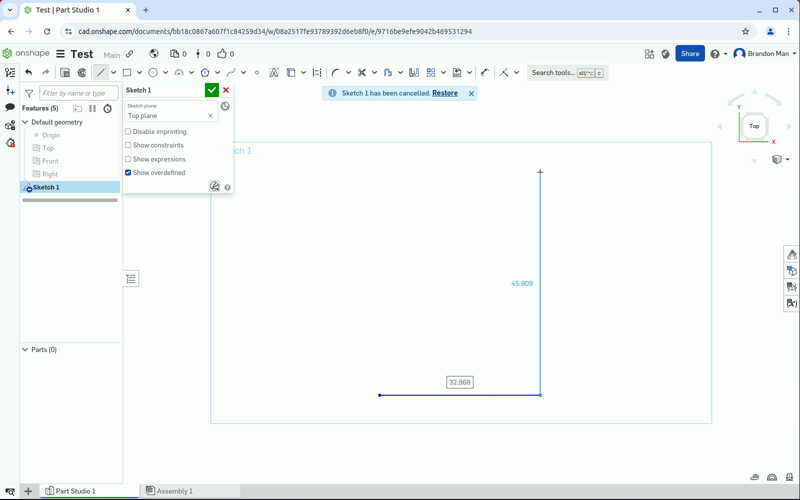
key_up(shift)
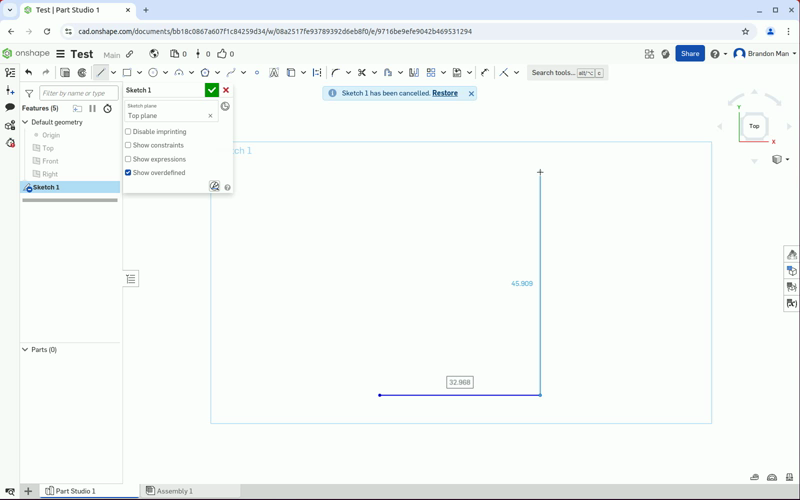
key_down(shift)
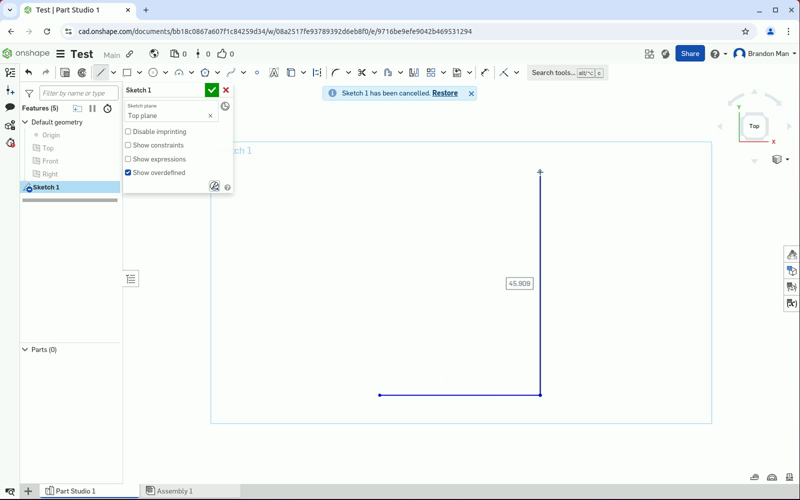
mouse_move(379, 171)
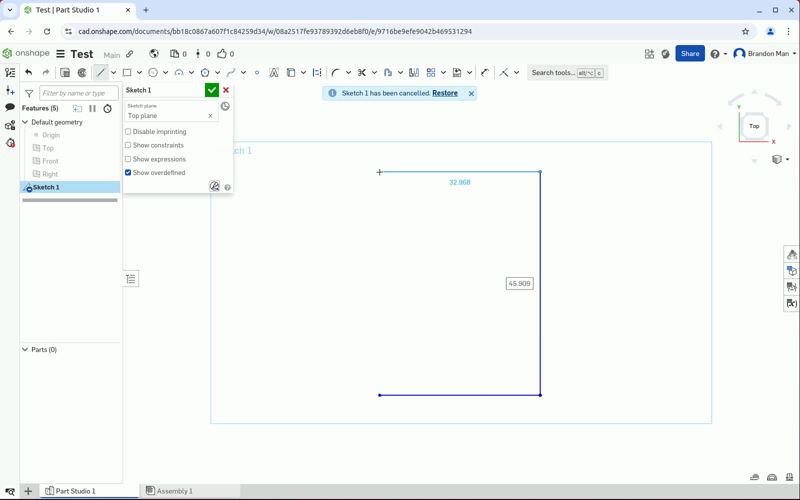
click(379, 171)
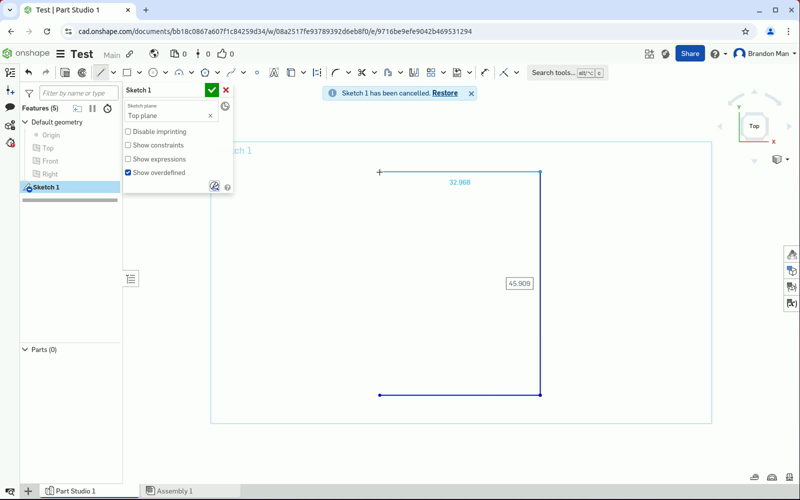
key_up(shift)
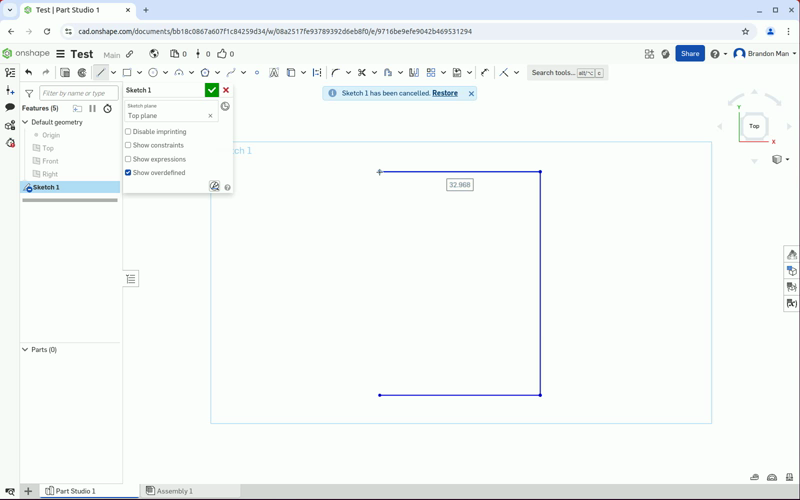
key_down(shift)
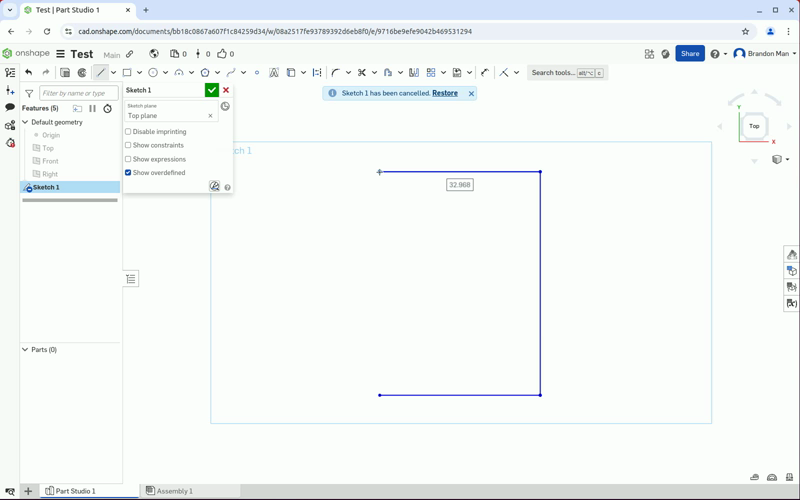
mouse_move(379, 395)
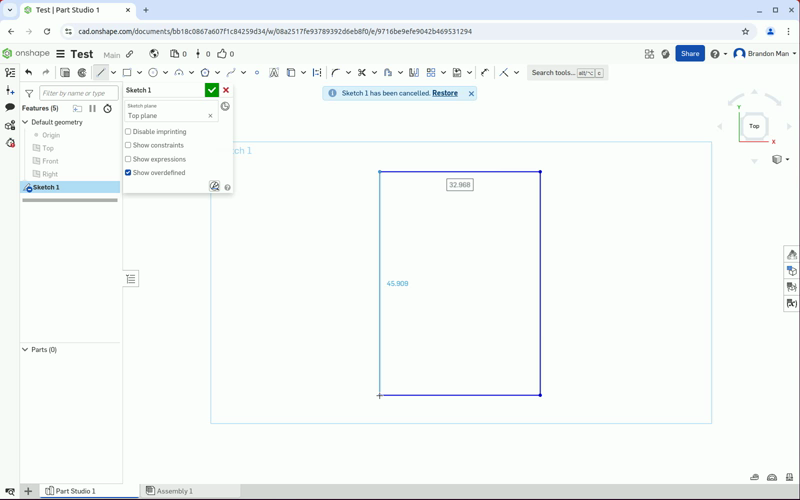
key_up(shift)
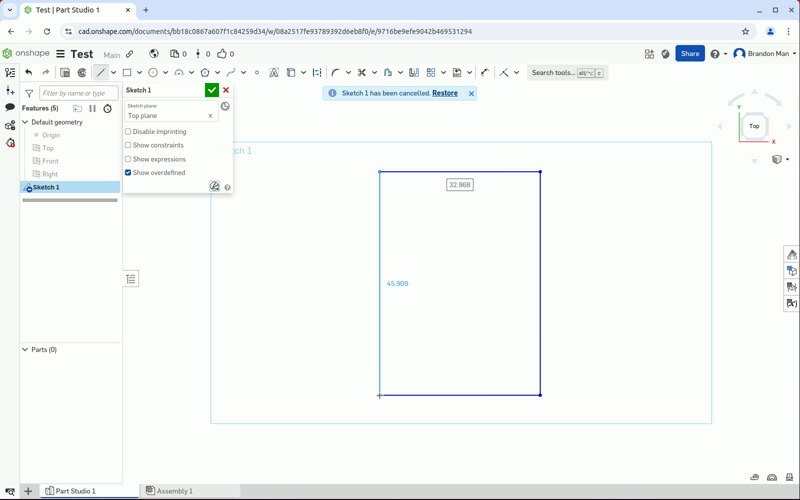
click(379, 395)
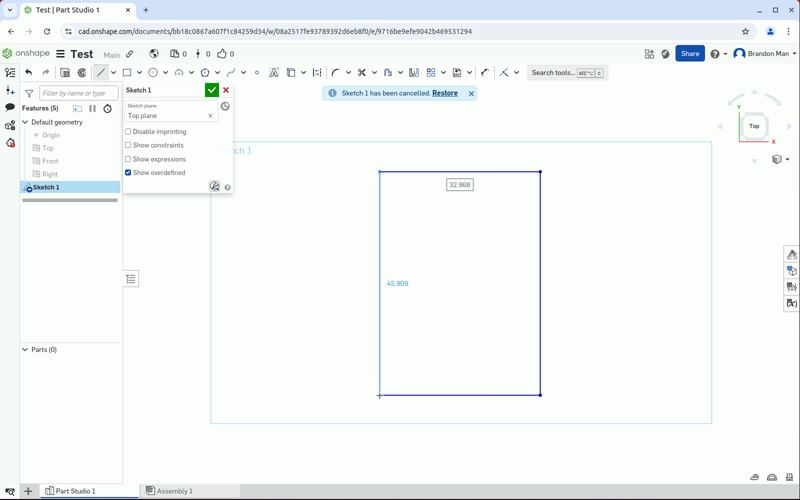
key(esc)
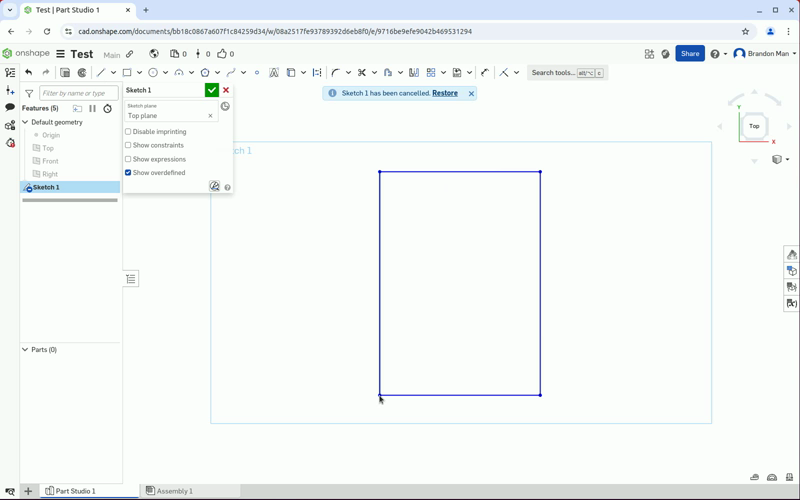
key(l)
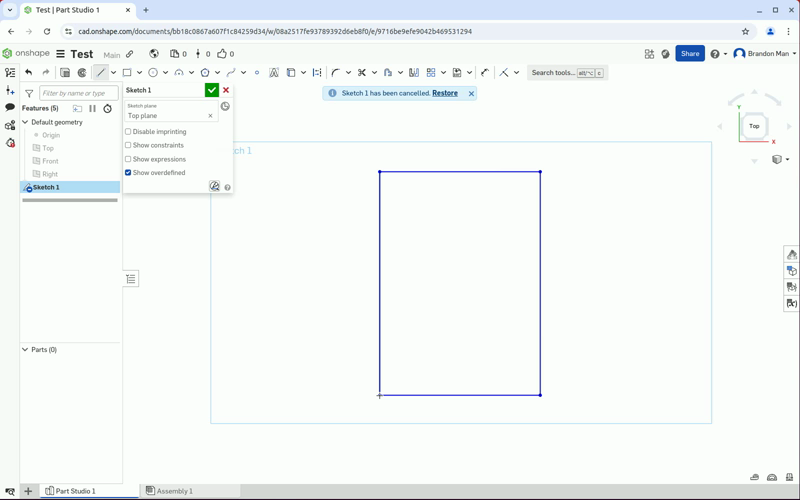
key_down(shift)
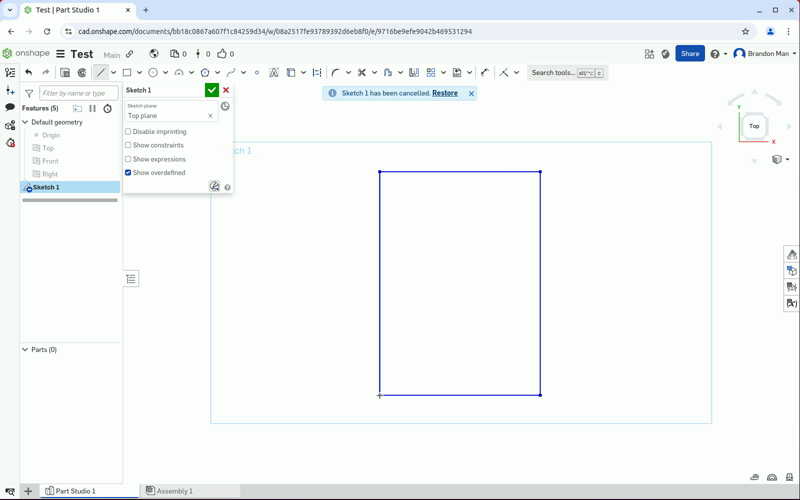
mouse_move(384, 390)
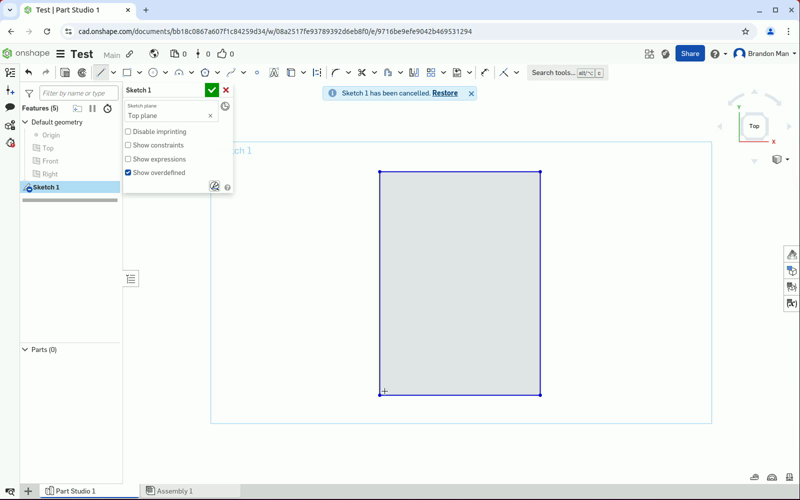
click(384, 390)
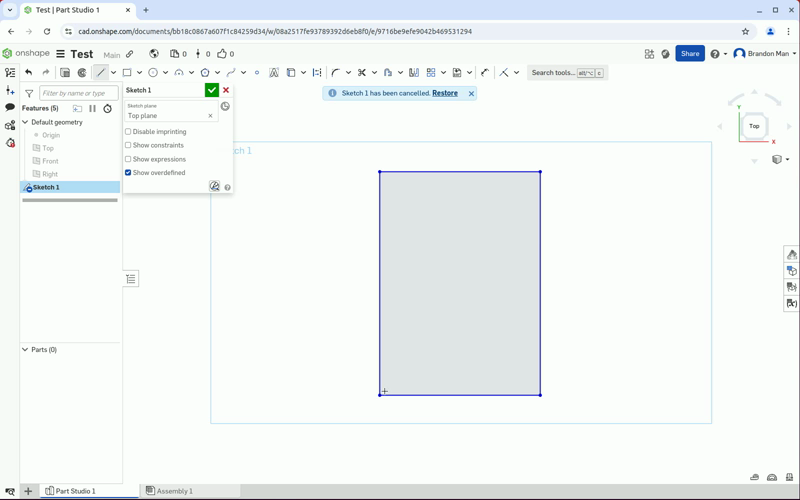
key_up(shift)
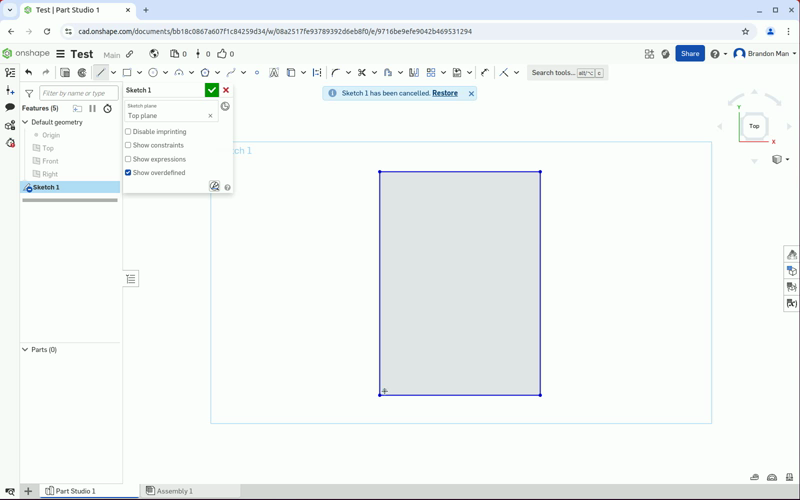
key_down(shift)
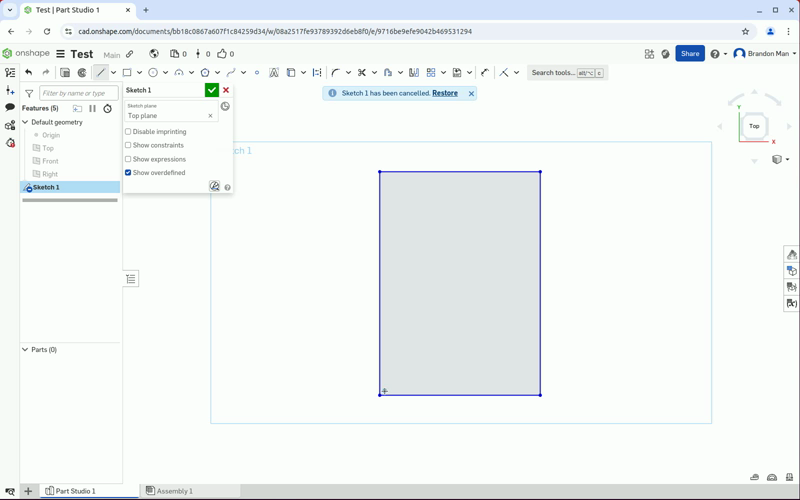
mouse_move(535, 390)
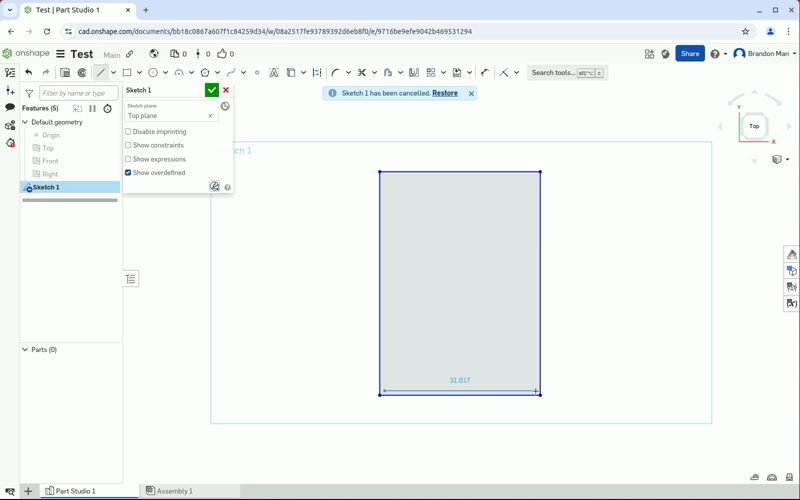
click(535, 390)
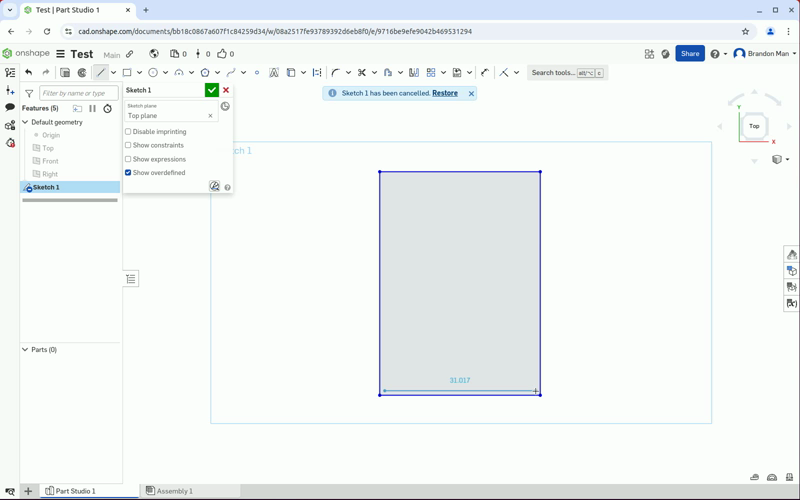
key_up(shift)
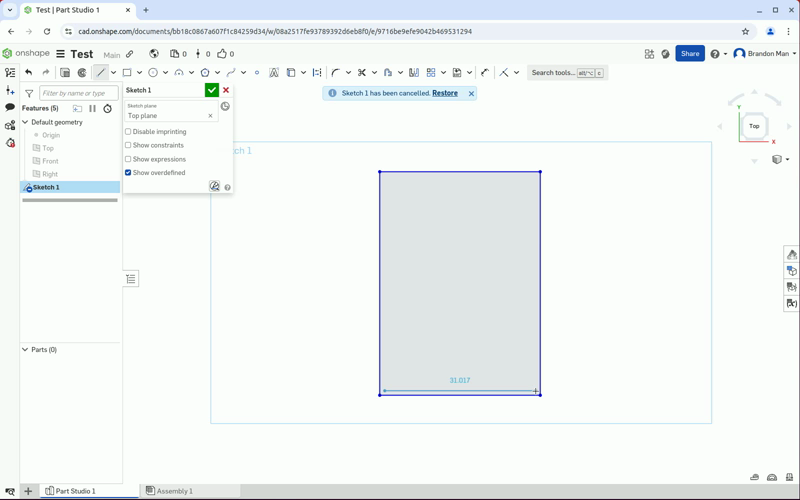
key_down(shift)
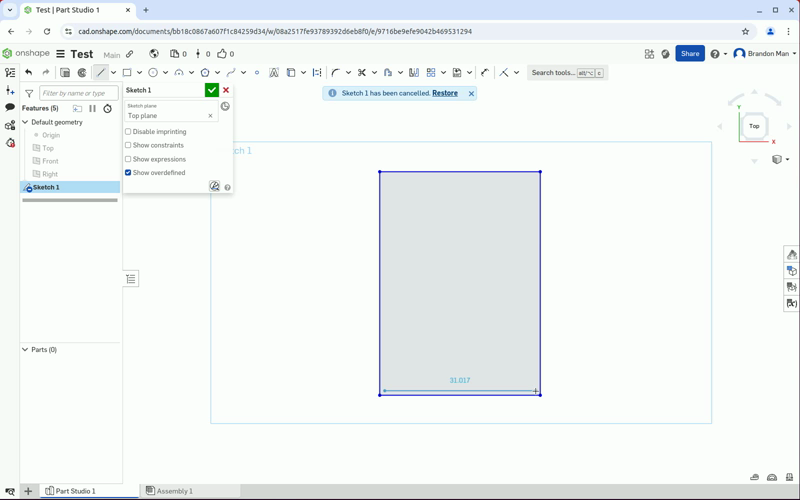
mouse_move(535, 176)
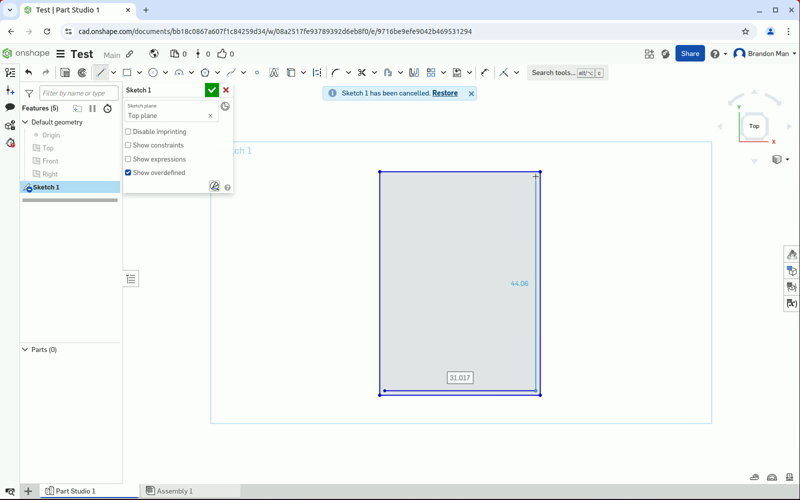
click(535, 176)
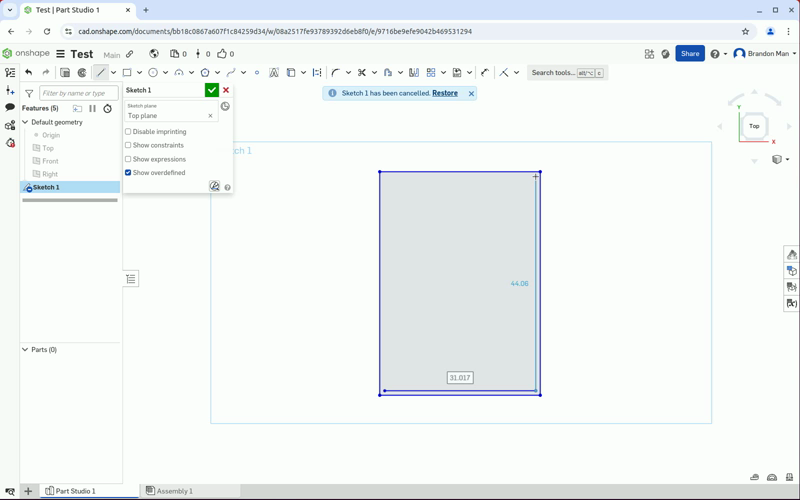
key_up(shift)
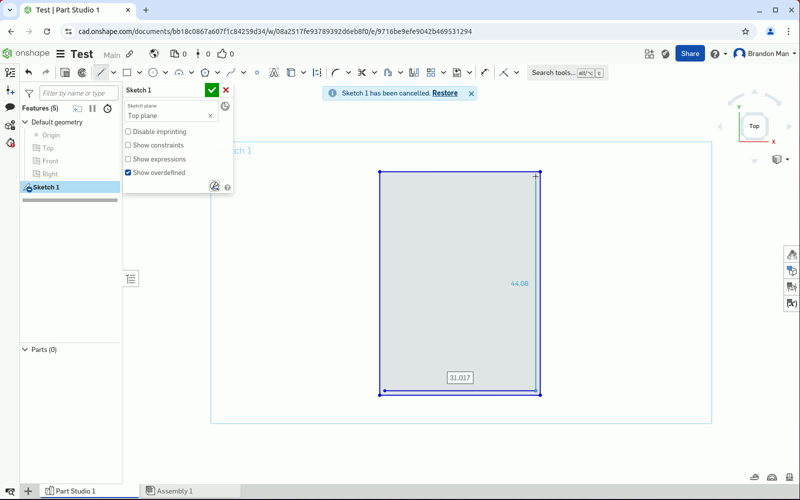
key_down(shift)
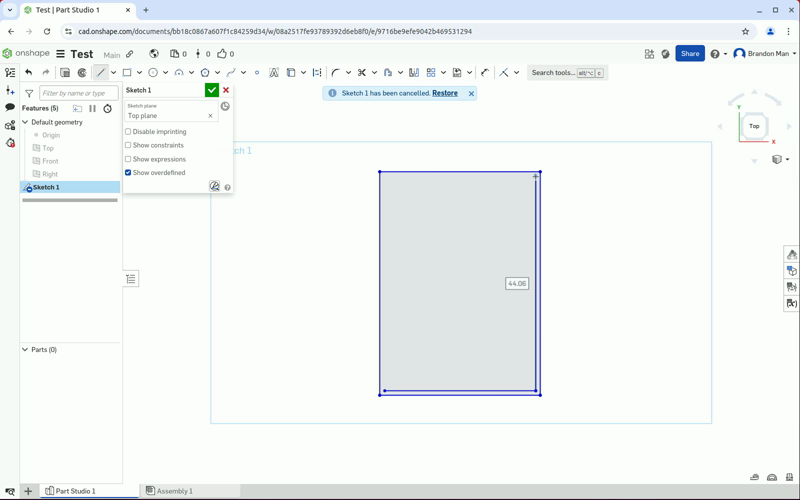
mouse_move(384, 176)
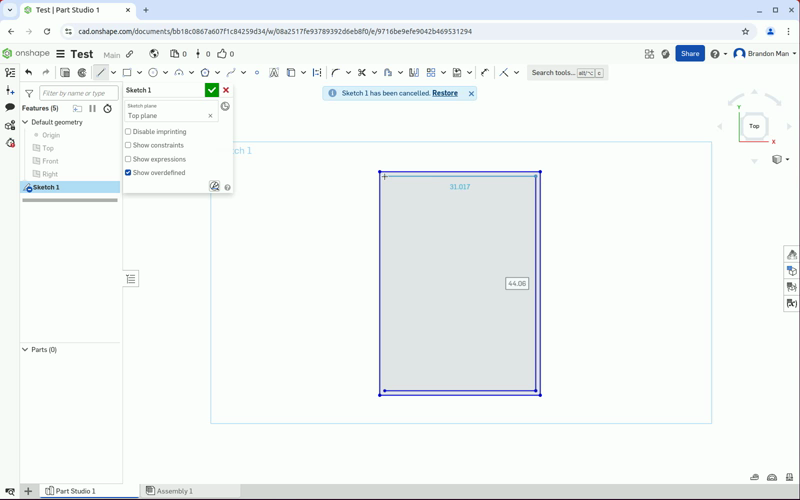
click(384, 176)
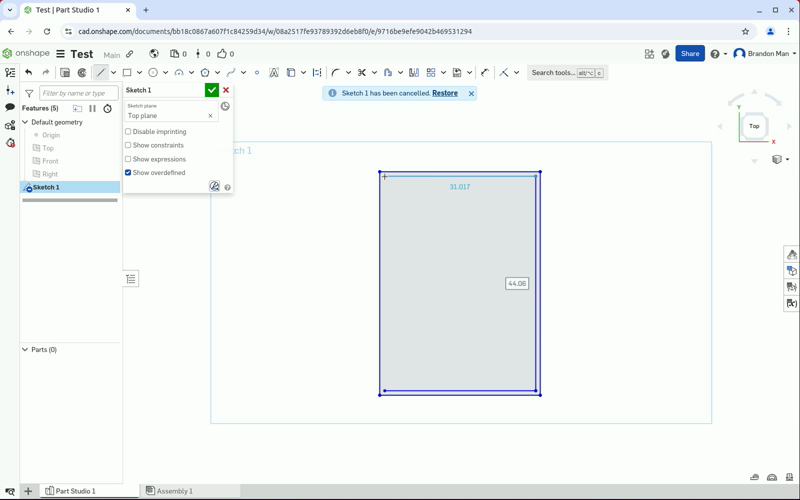
key_up(shift)
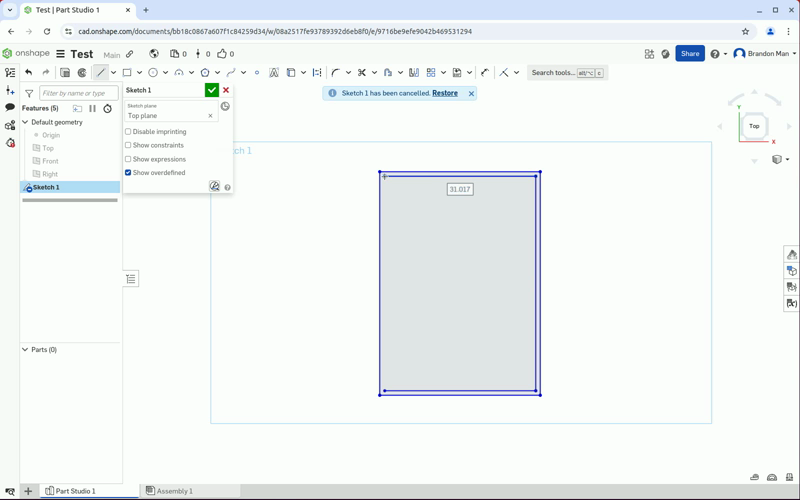
key_down(shift)
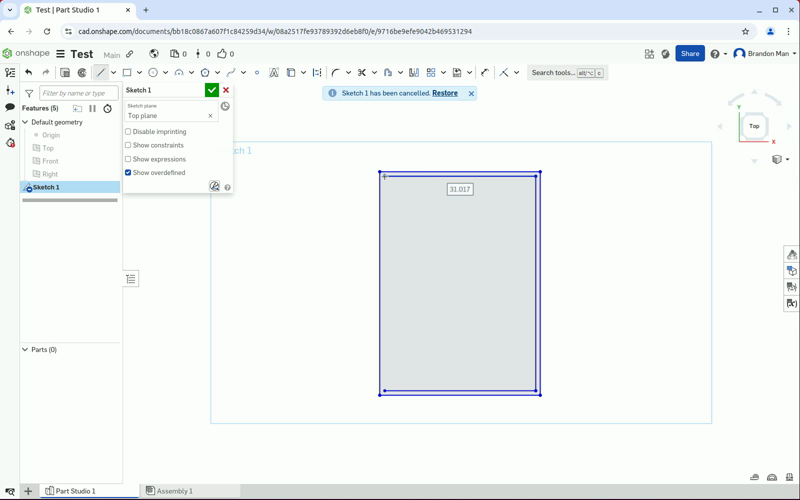
mouse_move(384, 390)
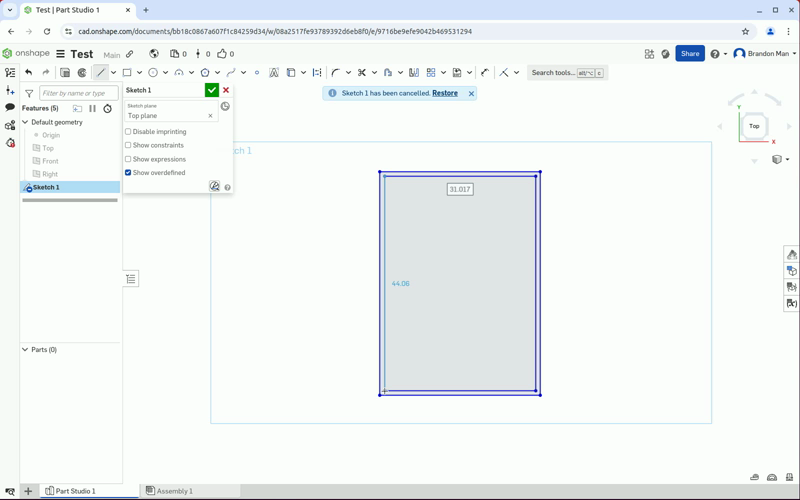
key_up(shift)
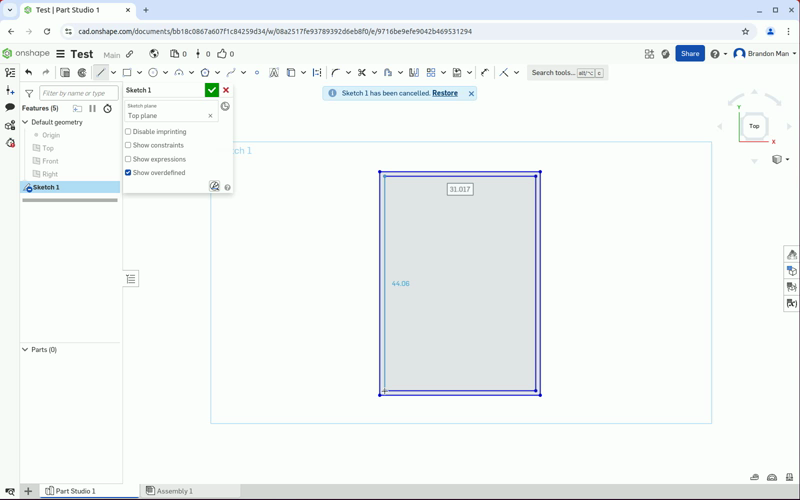
click(384, 390)
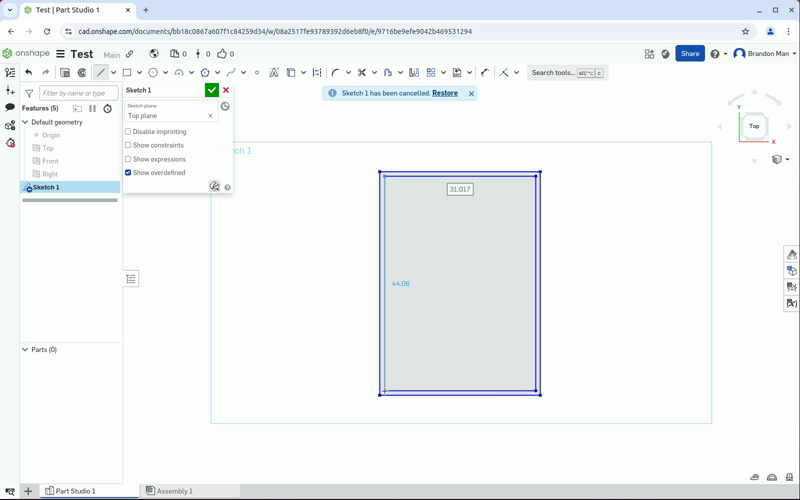
key(esc)
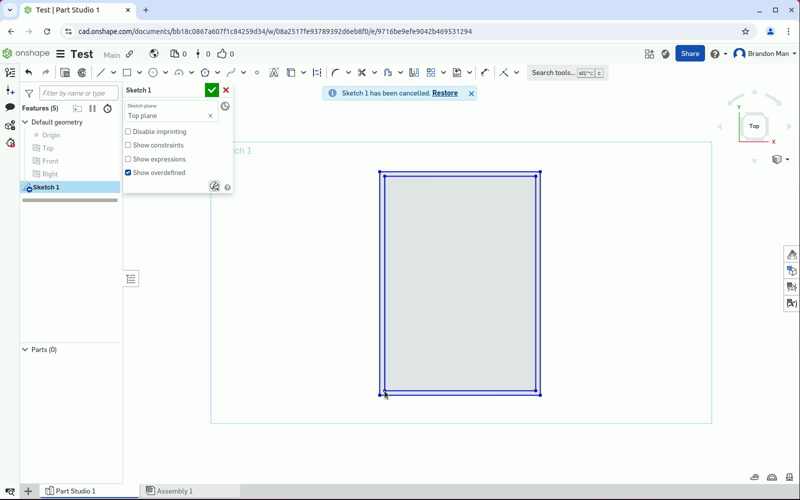
mouse_move(382, 234)
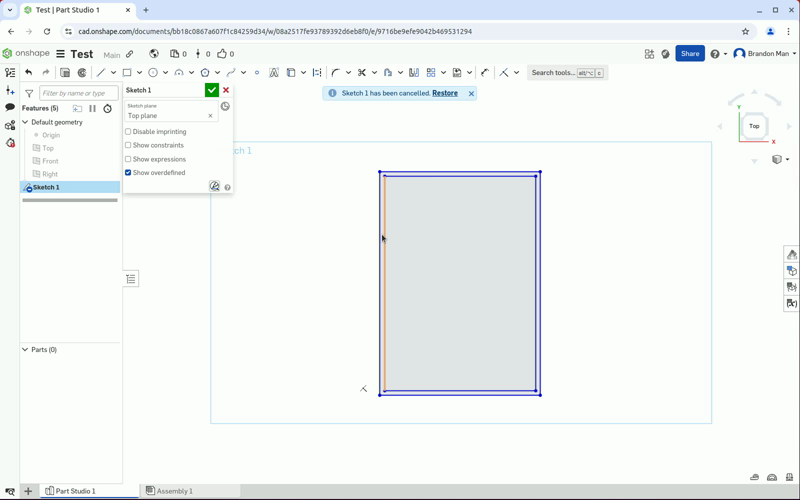
click(382, 234)
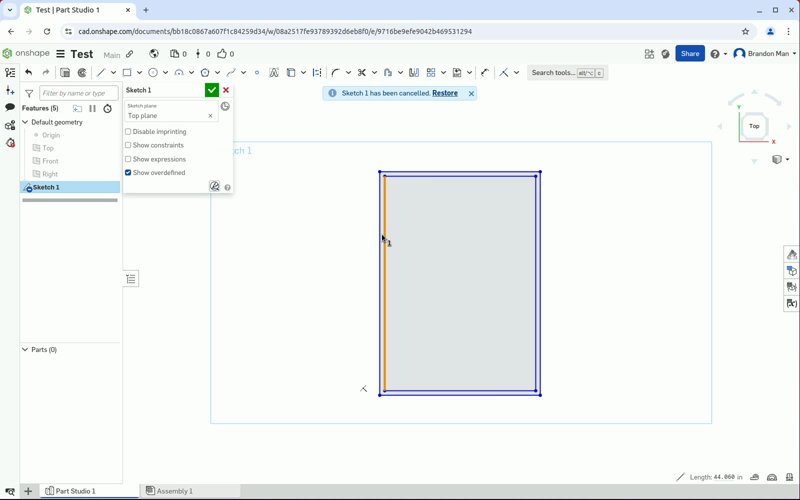
mouse_move(73, 352)
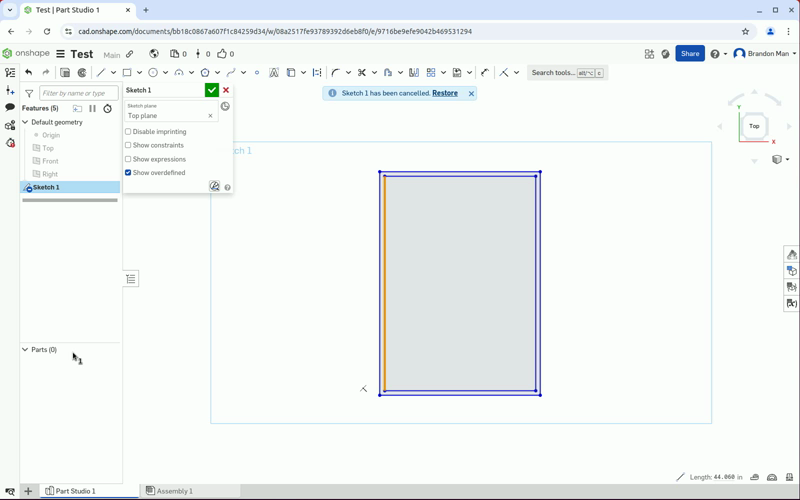
key(shift+y)
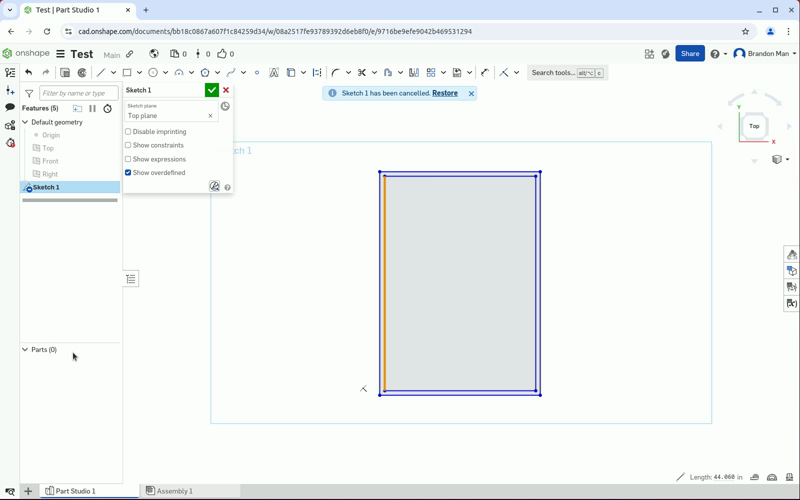
key(shift+e)
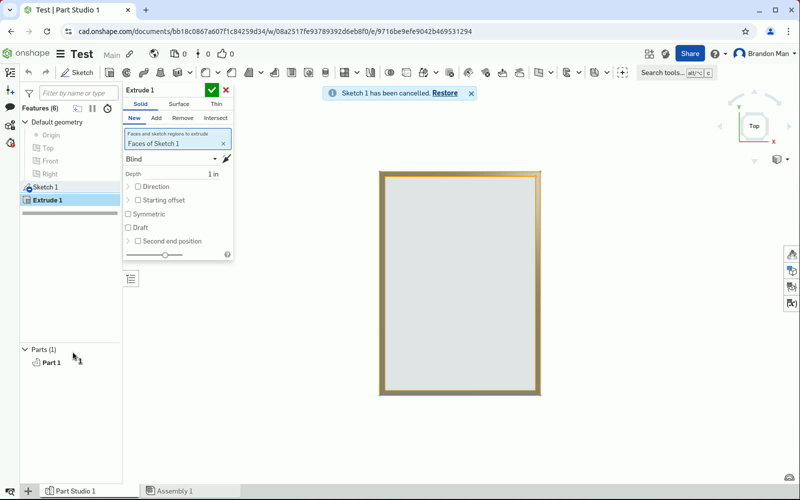
mouse_move(143, 106)
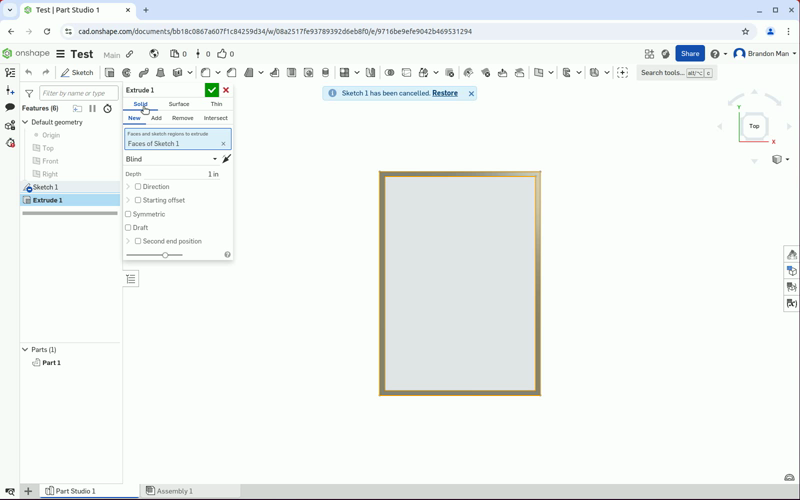
click(143, 106)
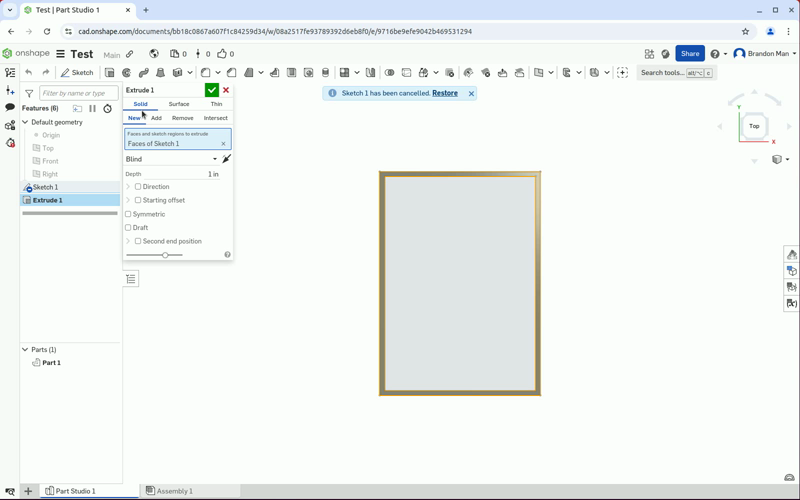
mouse_move(137, 120)
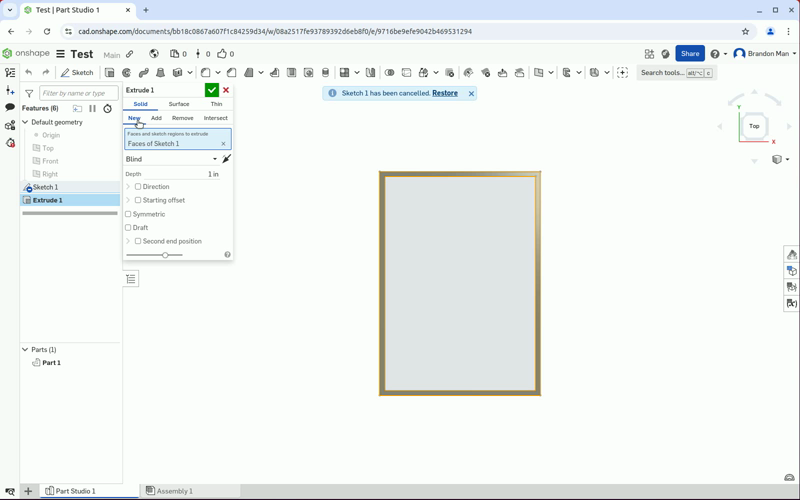
click(137, 120)
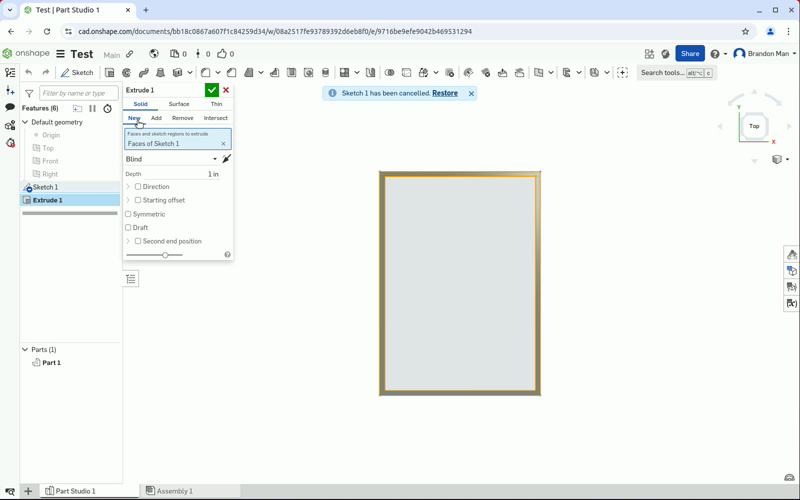
key(tab, 4)
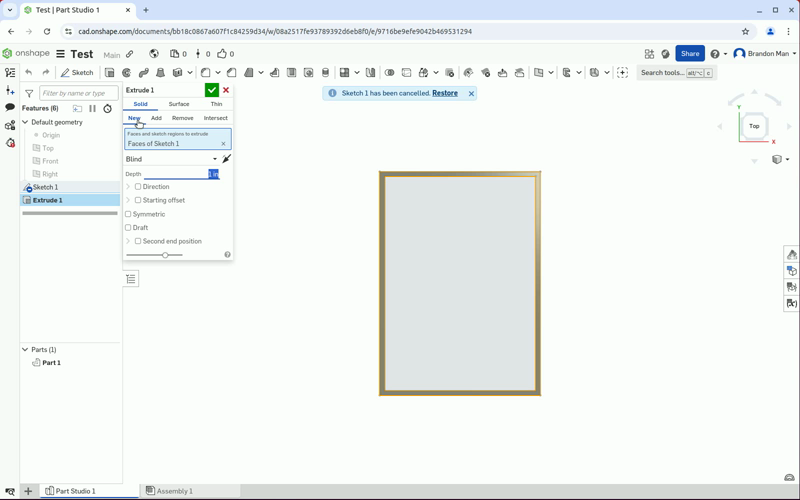
text(2.889)
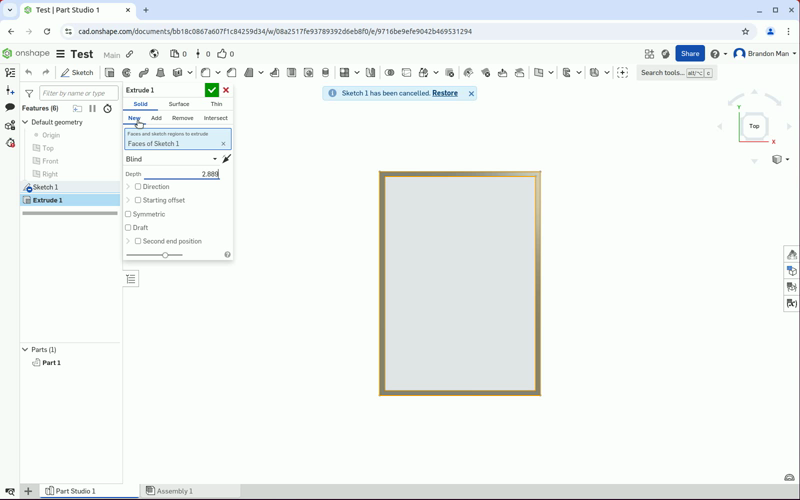
key(enter)
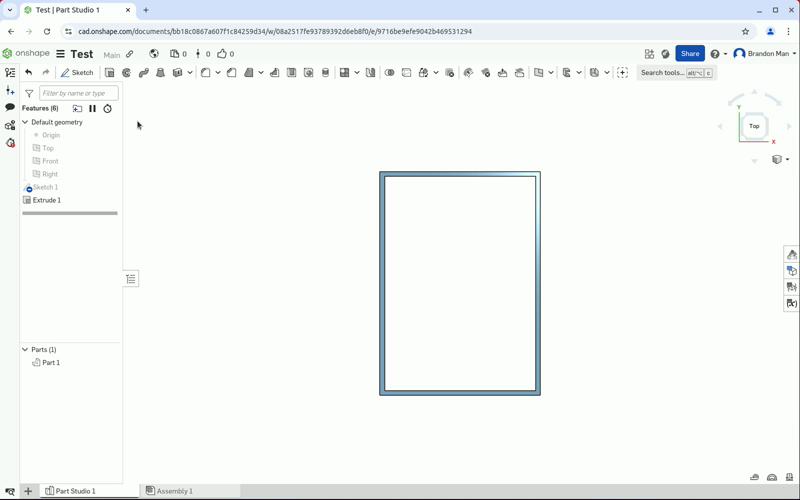
key(shift+h)
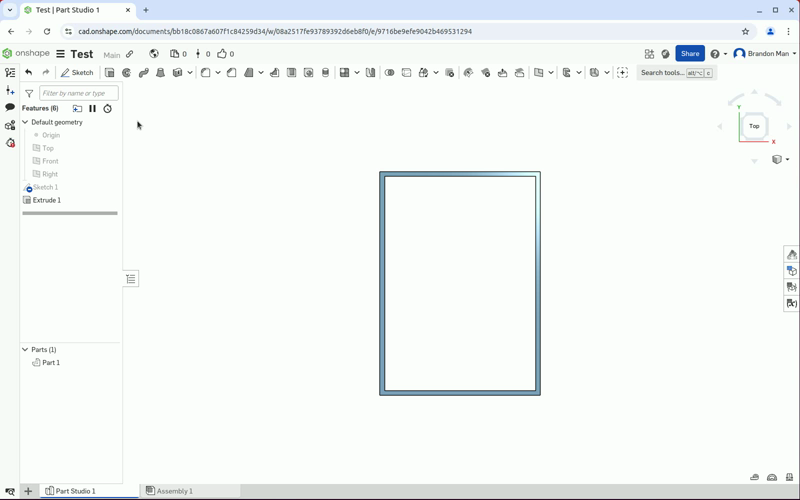
key(shift+h)
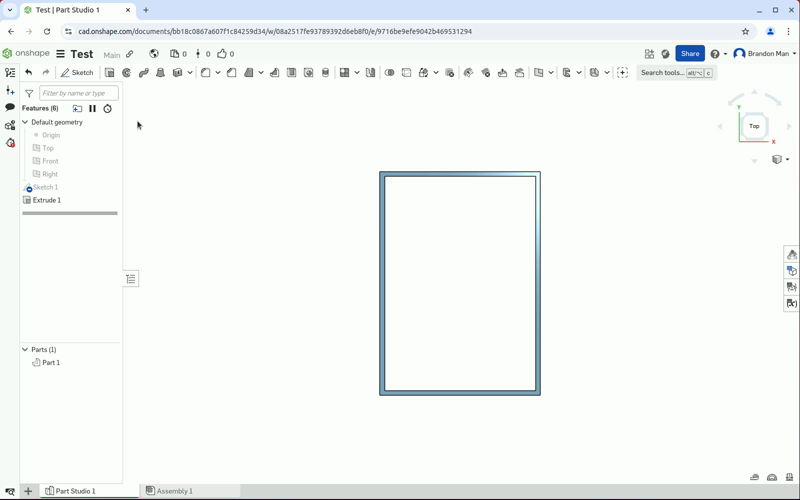
mouse_move(73, 189)
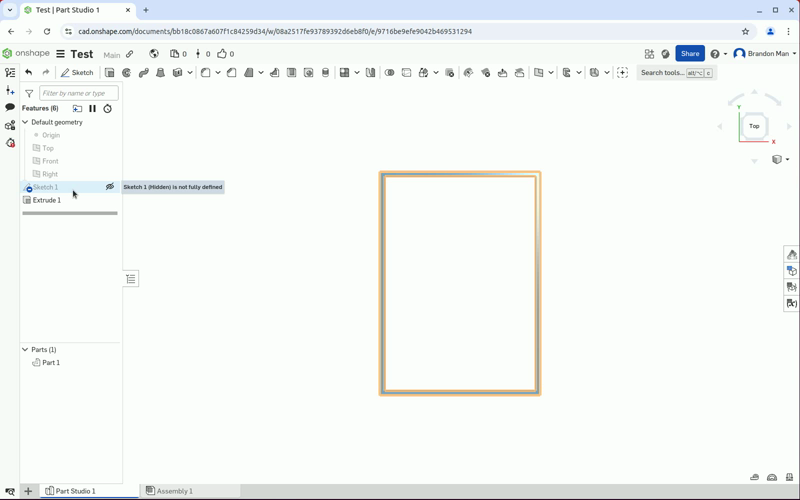
click(73, 189)
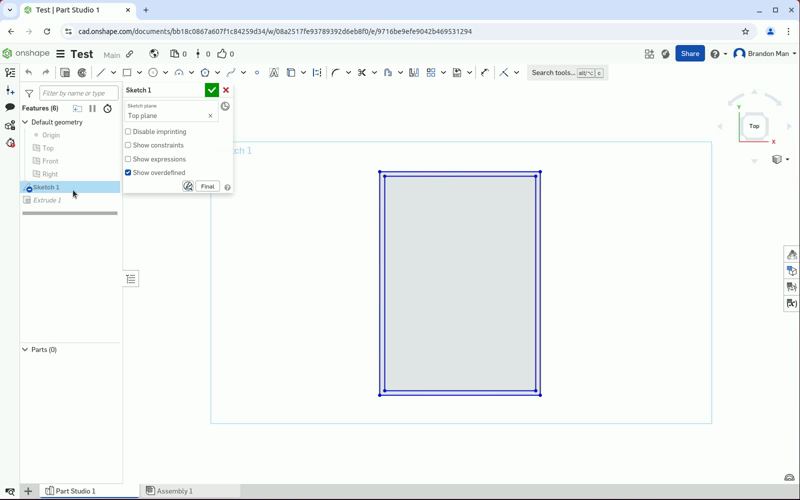
mouse_move(229, 92)
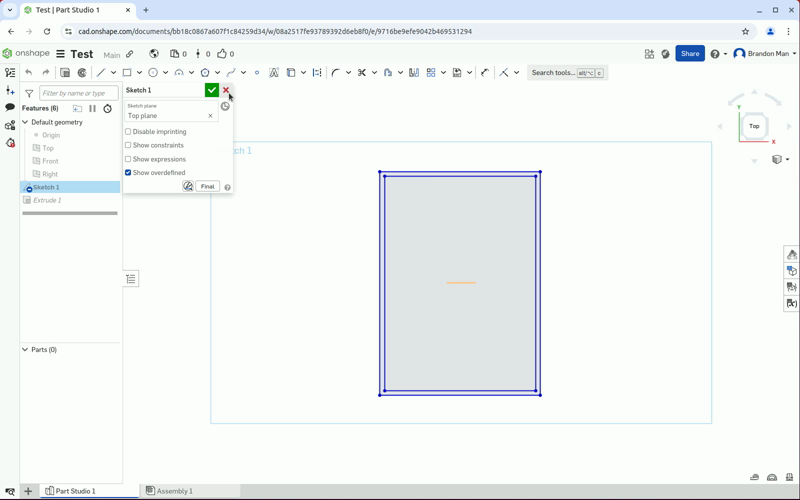
click(229, 92)
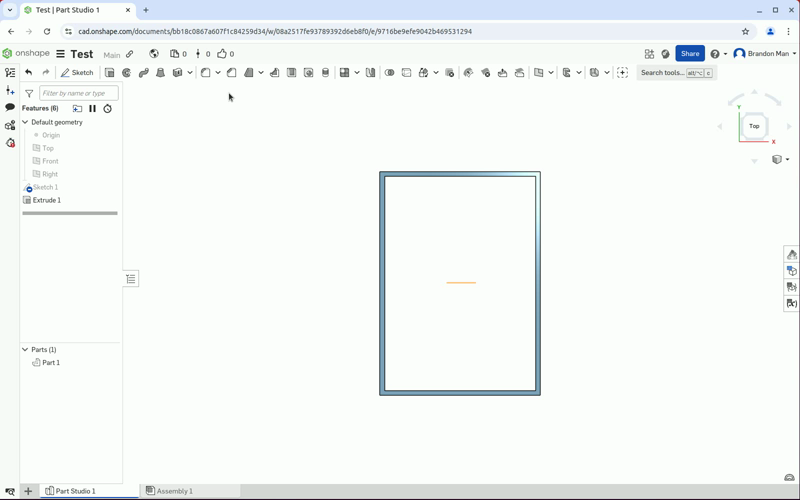
mouse_move(73, 352)
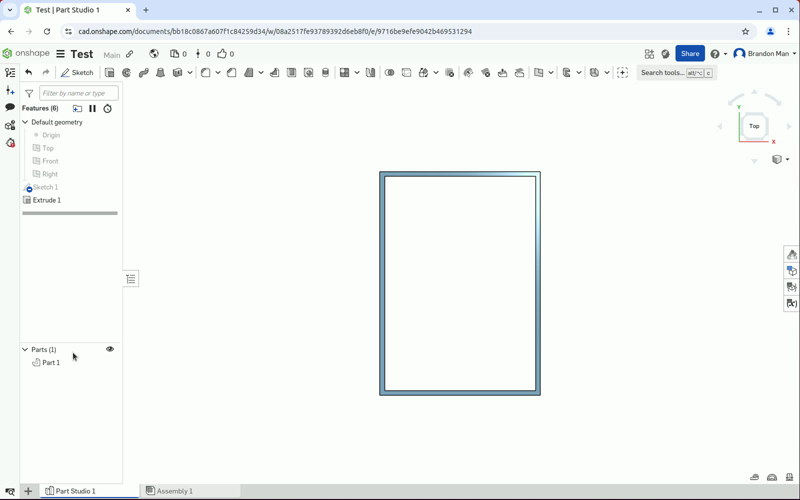
key(y)
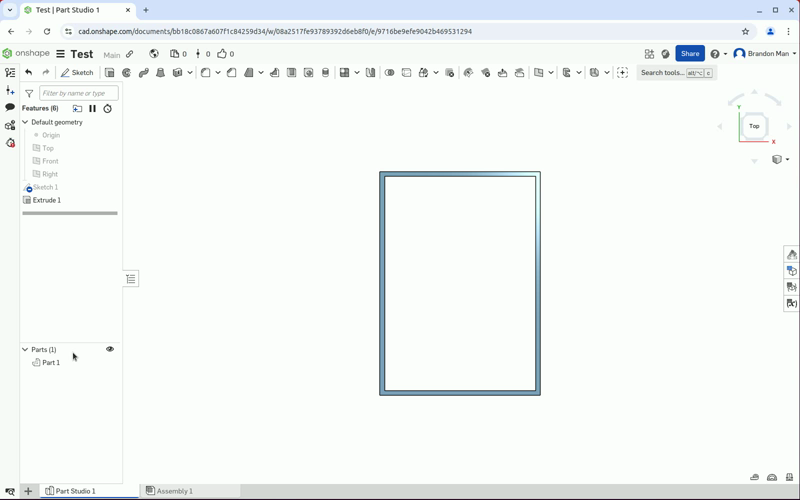
key(shift+p)
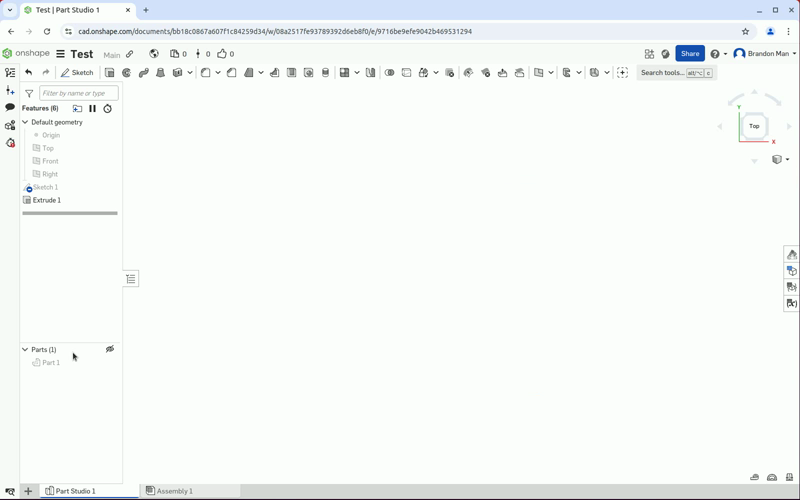
key(space)
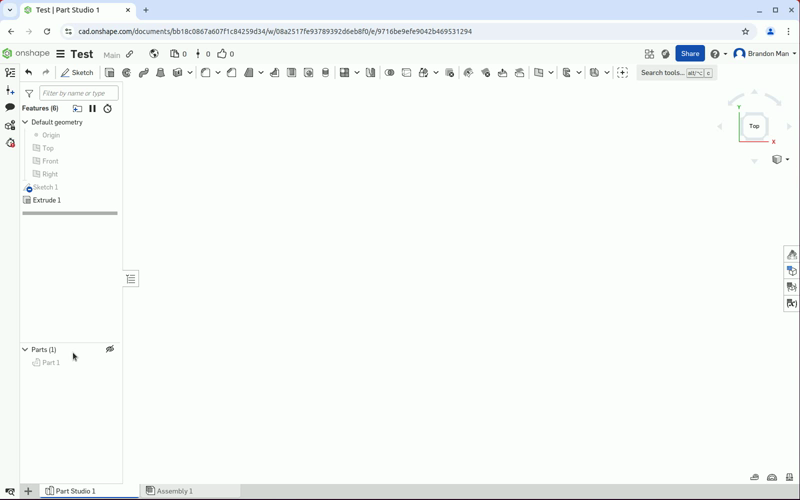
key_down(shift)
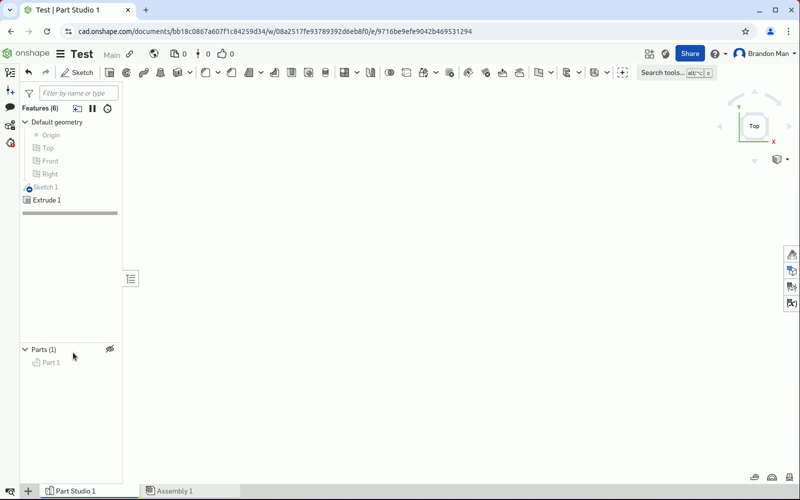
key(up)
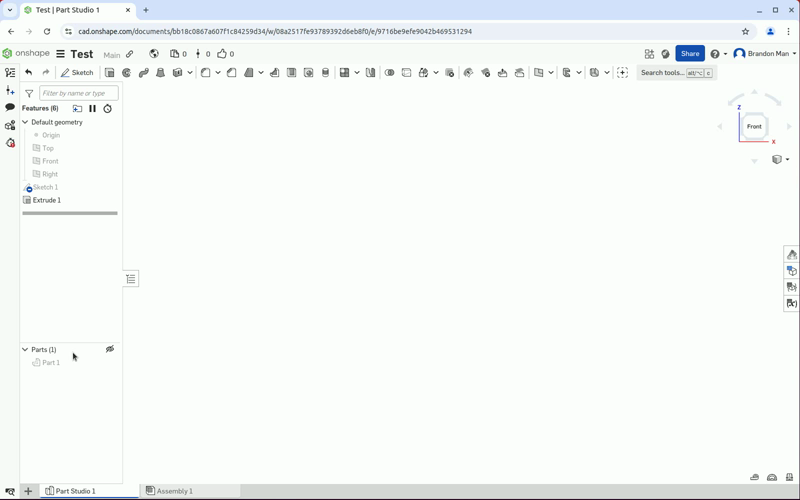
key_up(shift)
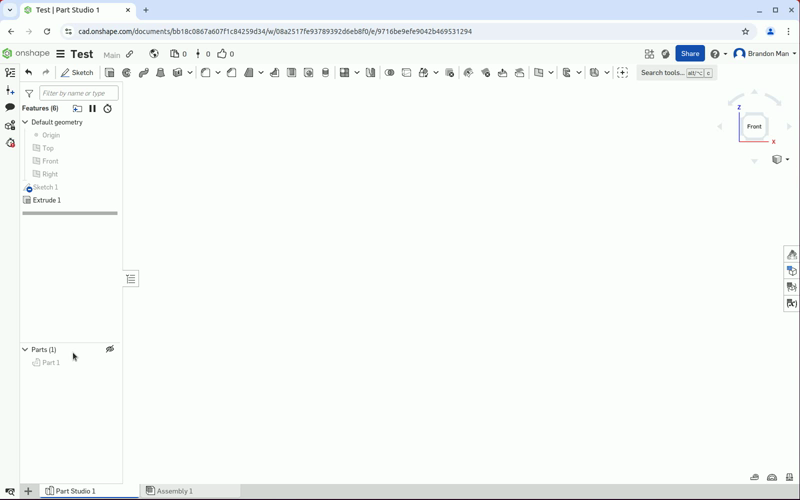
key(space)
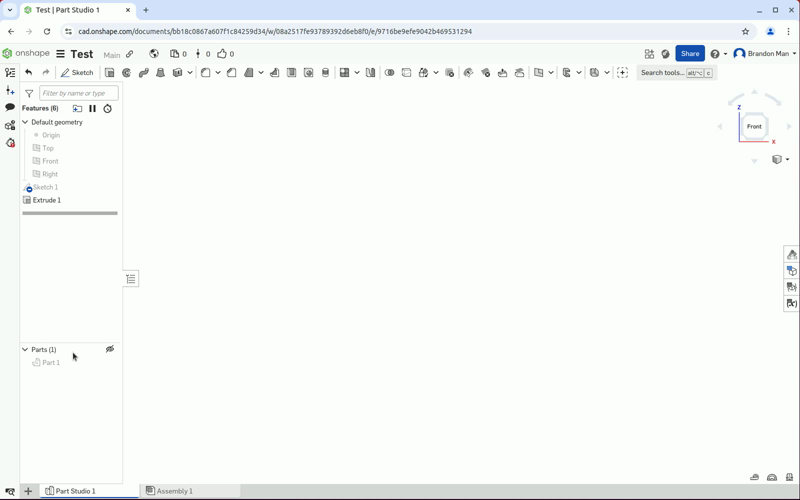
key_down(shift)
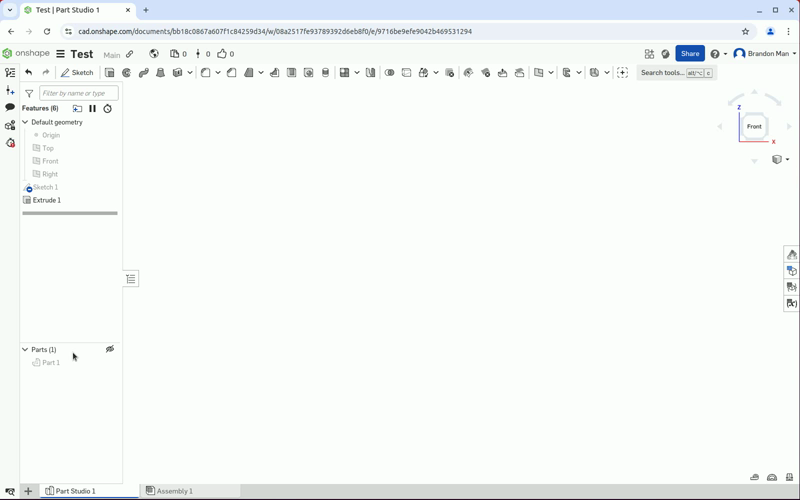
key(left)
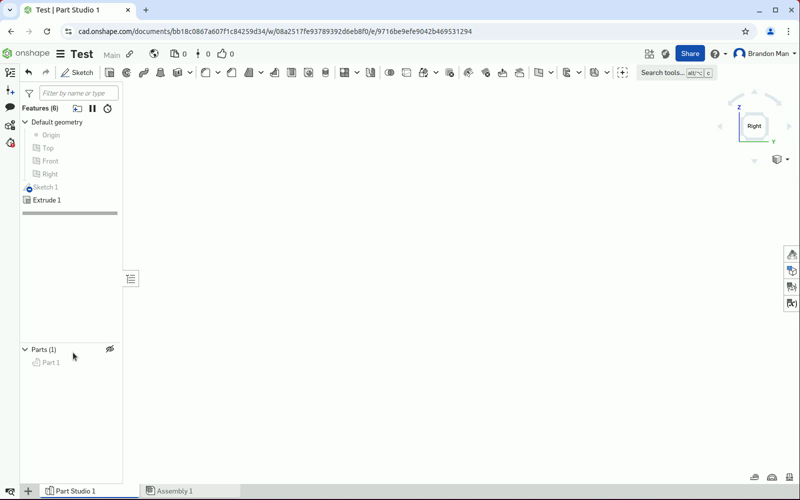
key_up(shift)
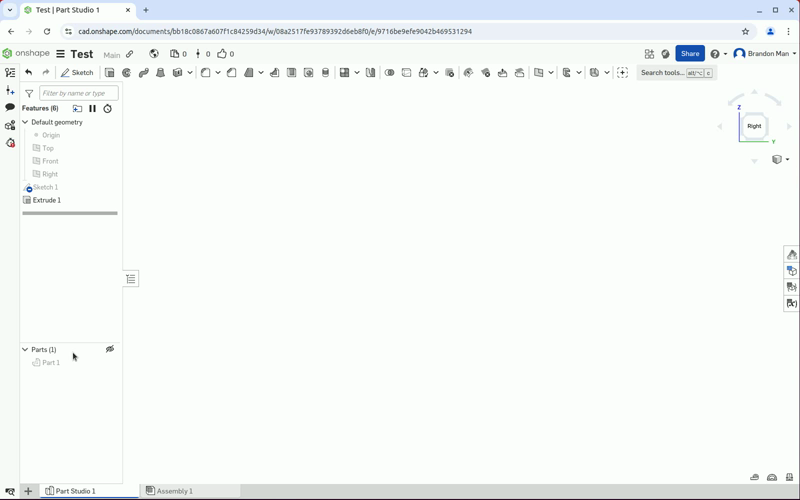
mouse_move(73, 352)
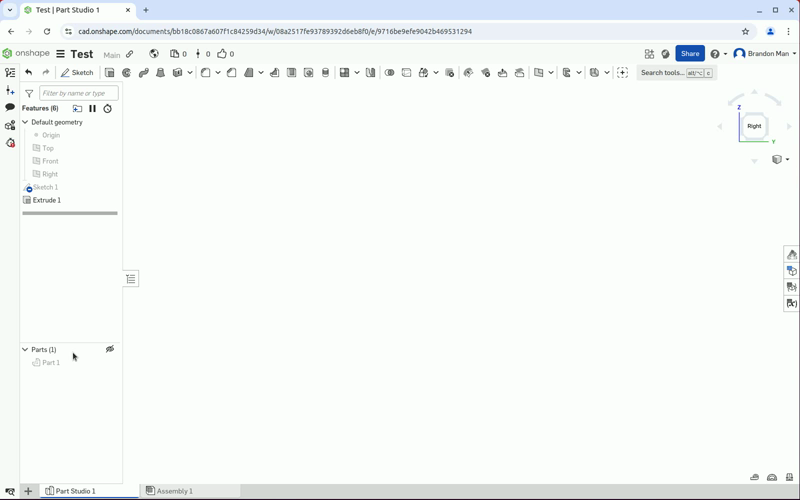
key(shift+y)
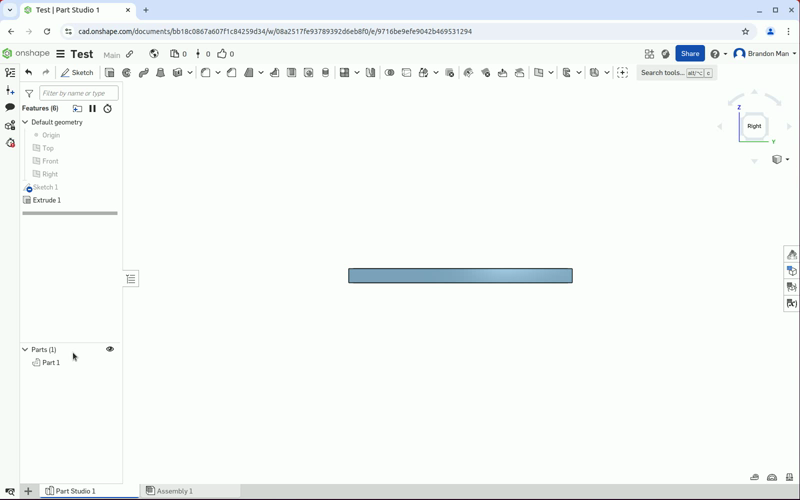
mouse_move(541, 75)
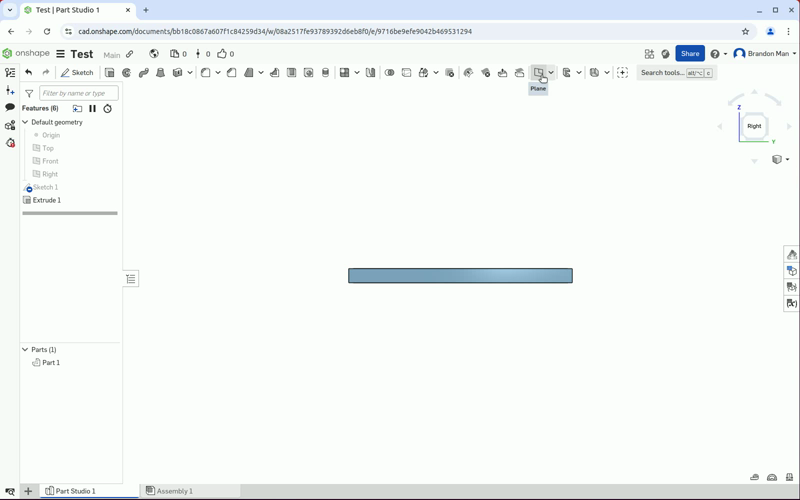
click(541, 75)
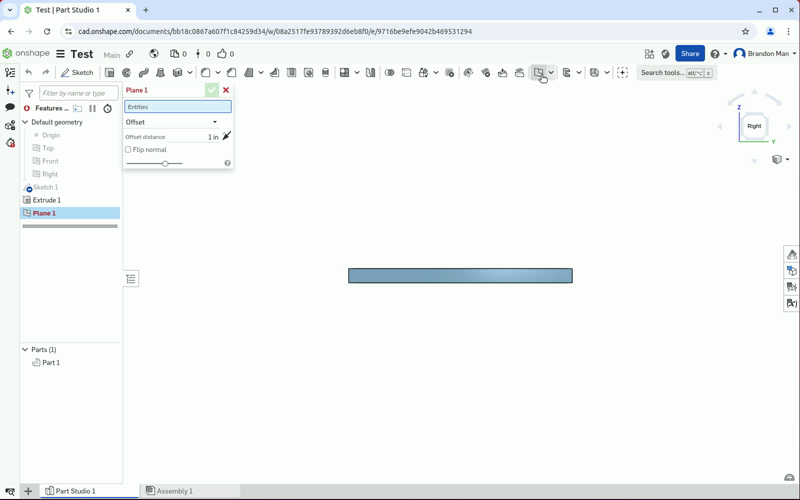
mouse_move(73, 176)
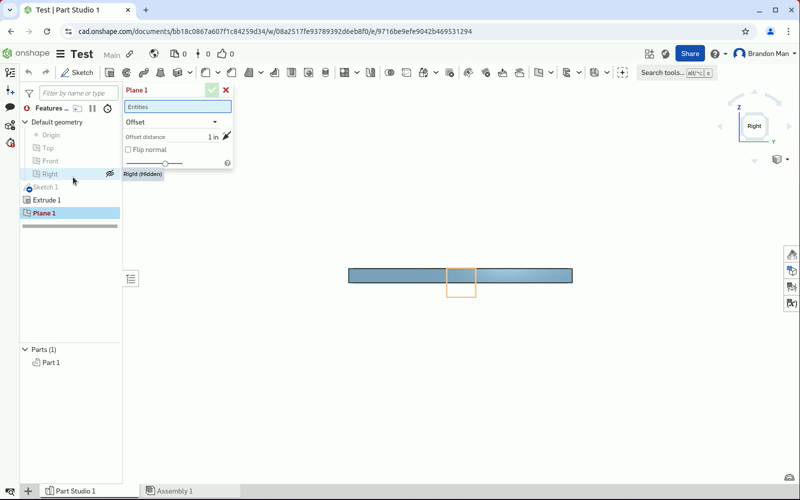
click(73, 176)
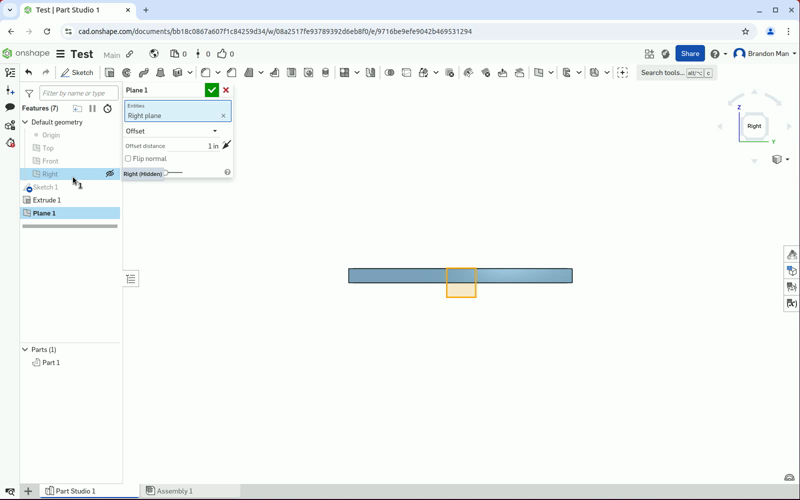
key(tab, 2)
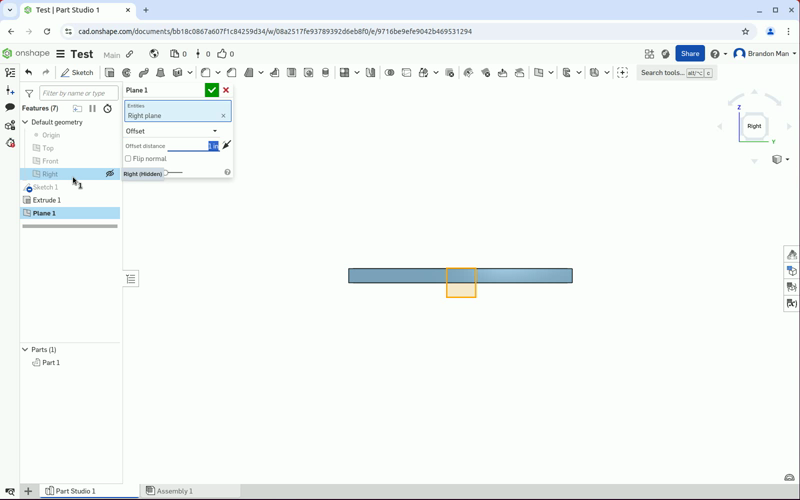
text(15.898)
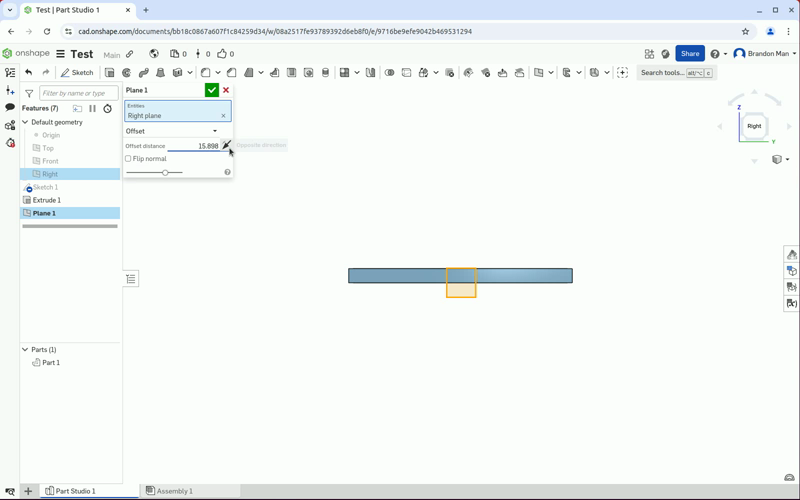
mouse_move(229, 147)
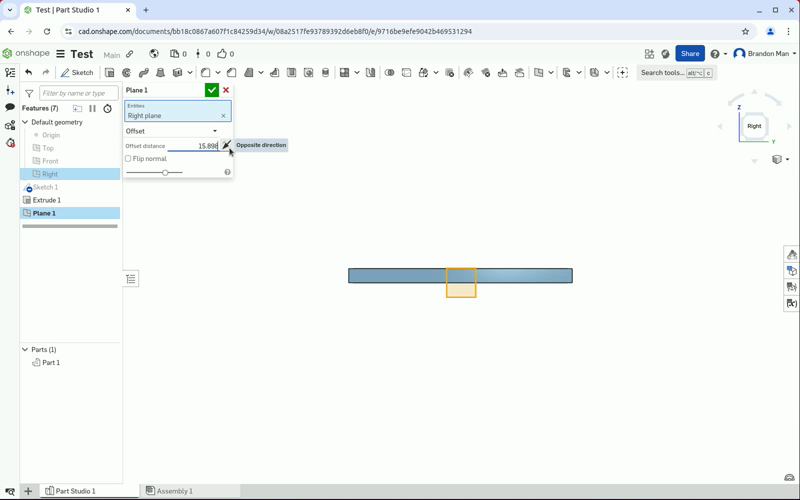
click(229, 147)
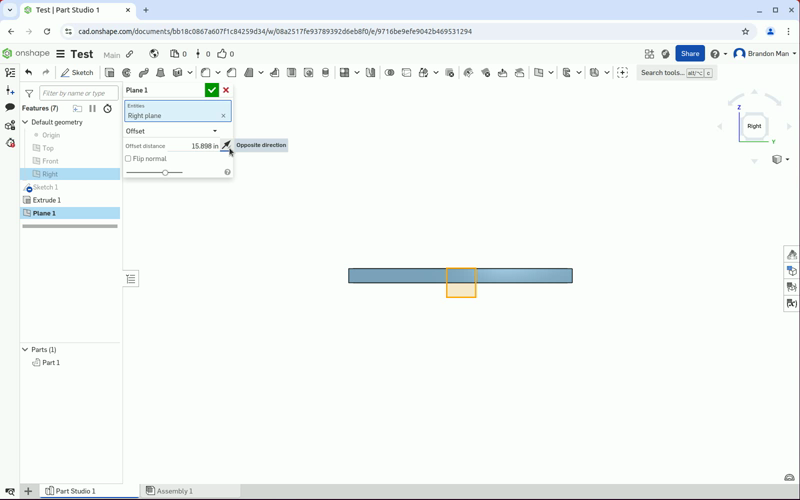
key(enter, 2)
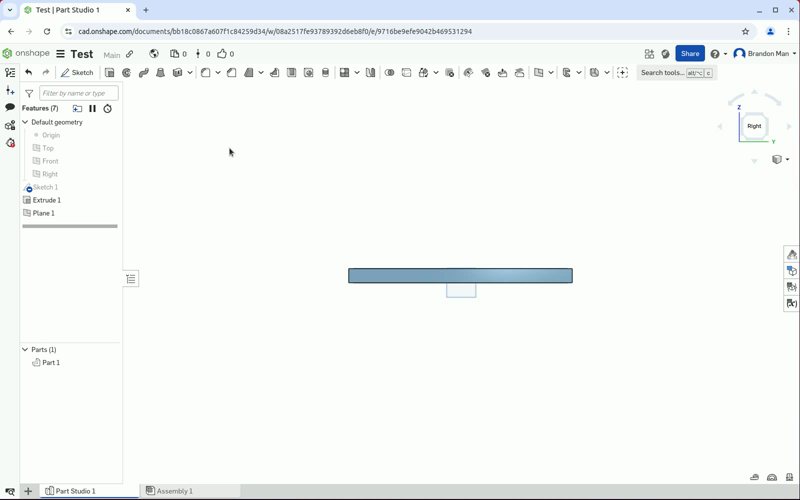
key(shift+s)
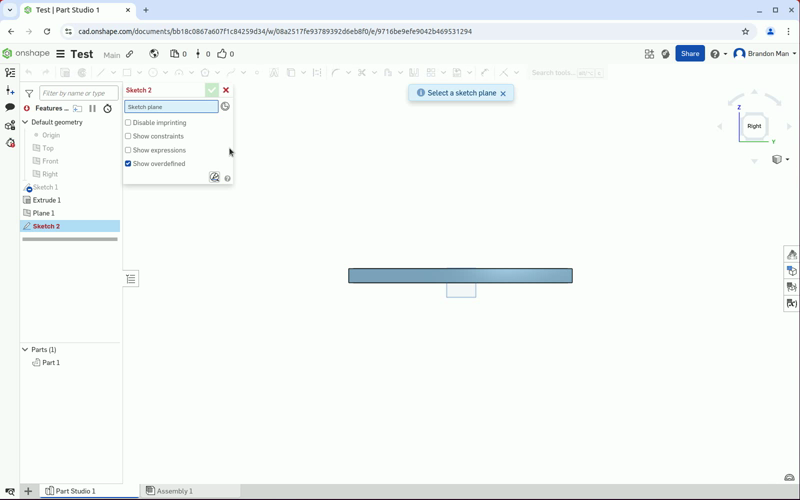
mouse_move(73, 215)
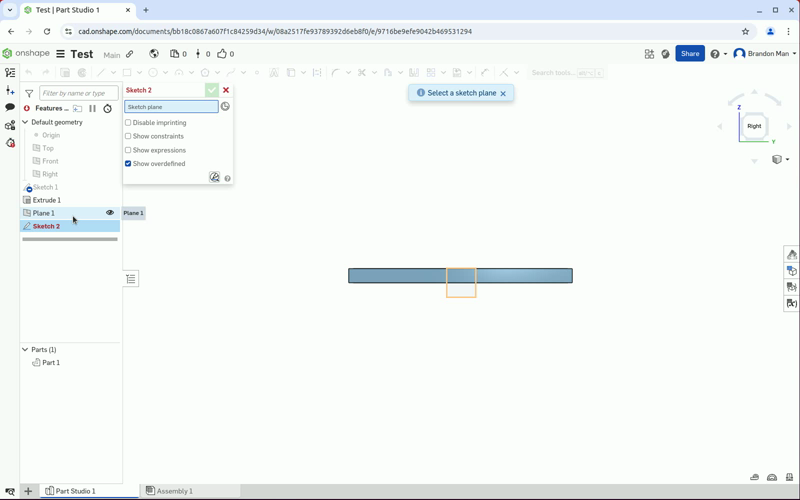
click(73, 215)
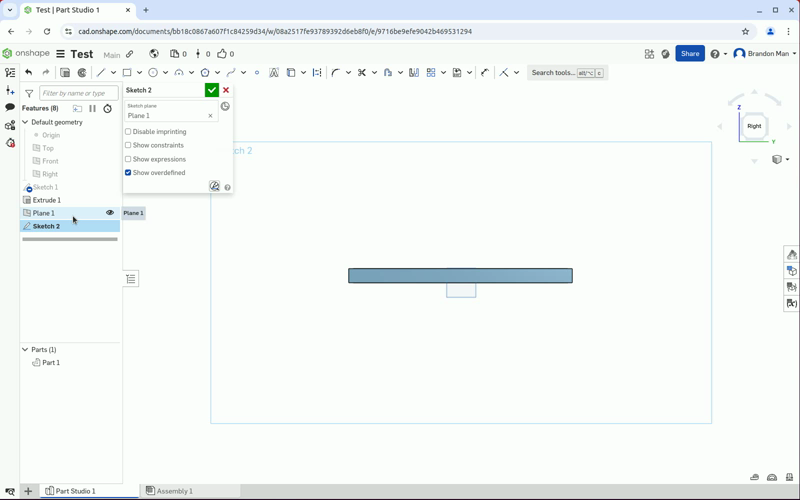
mouse_move(73, 352)
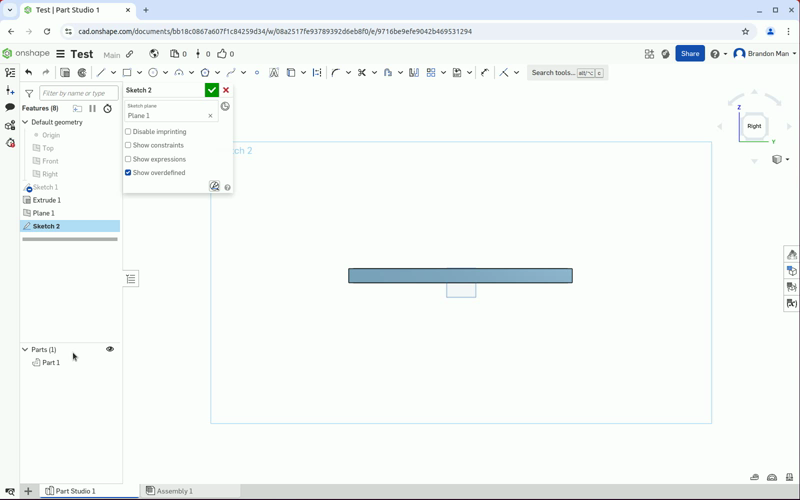
key(y)
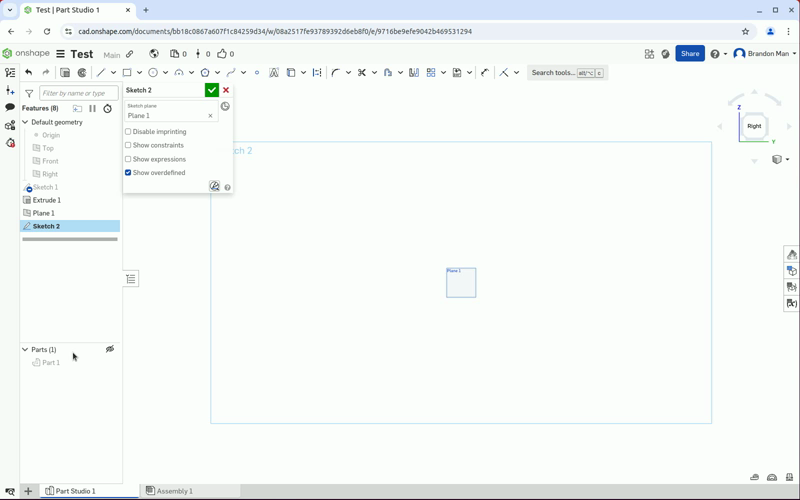
key(l)
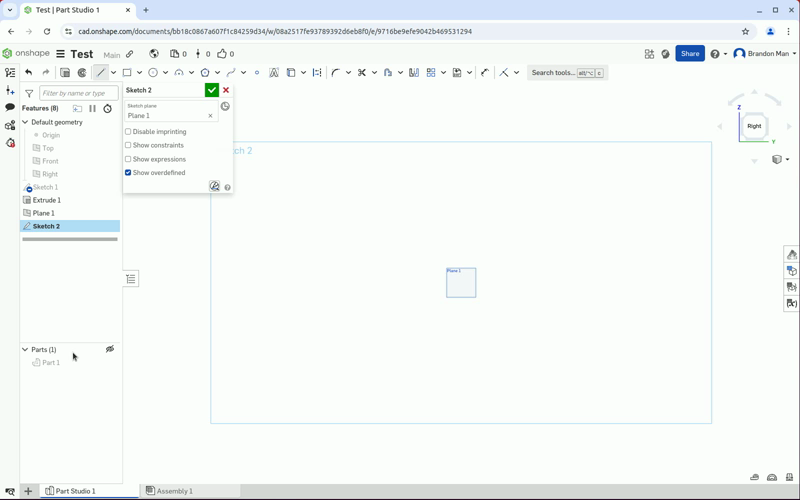
key_down(shift)
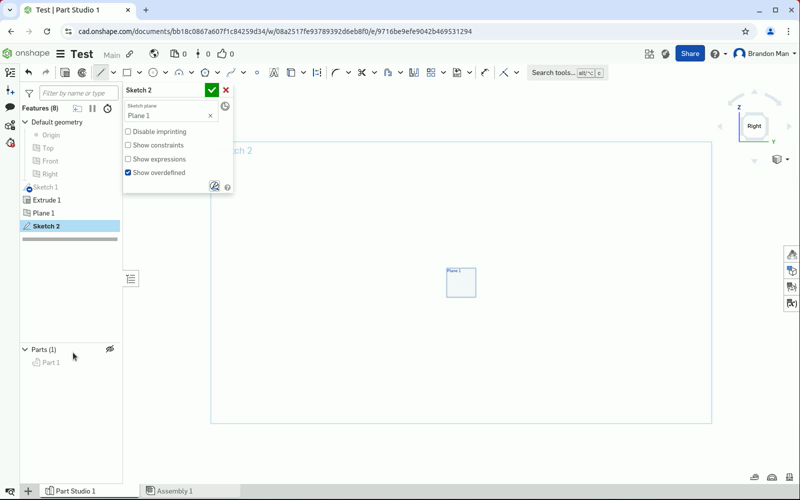
mouse_move(351, 280)
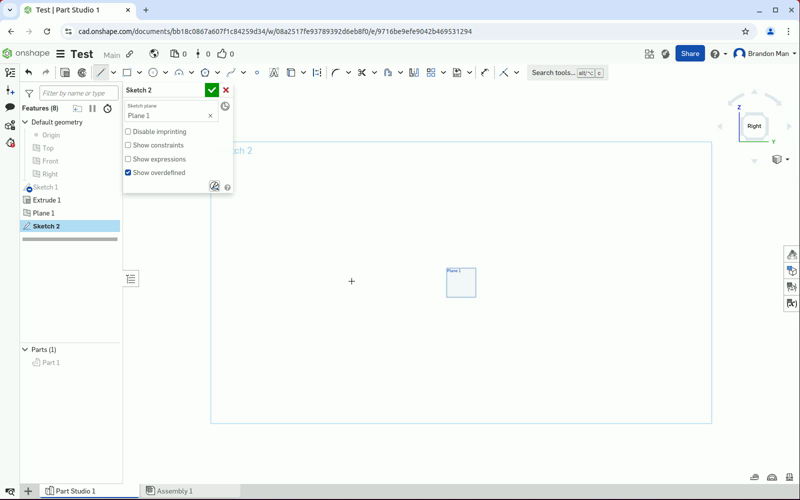
click(351, 280)
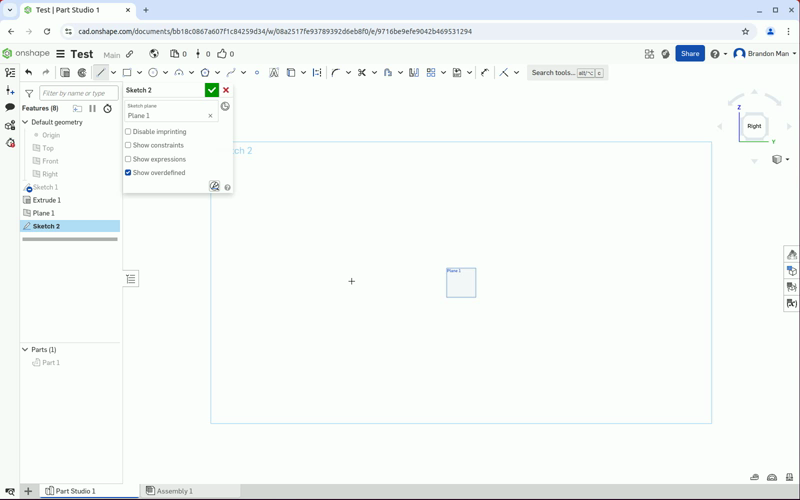
key_up(shift)
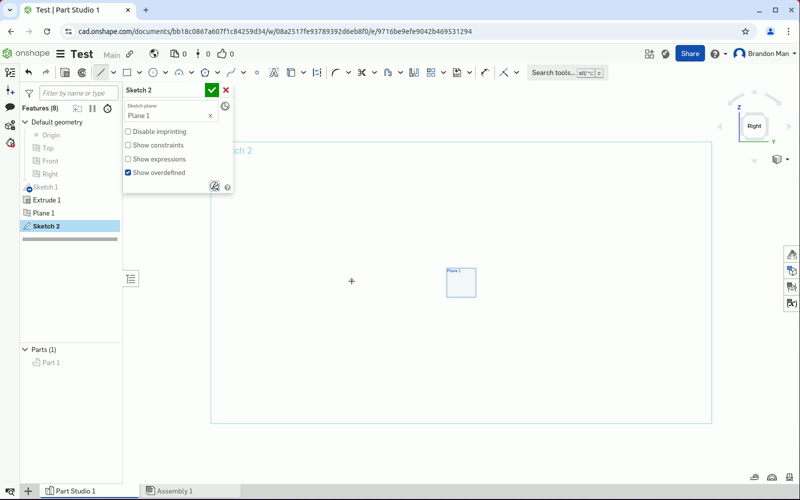
key_down(shift)
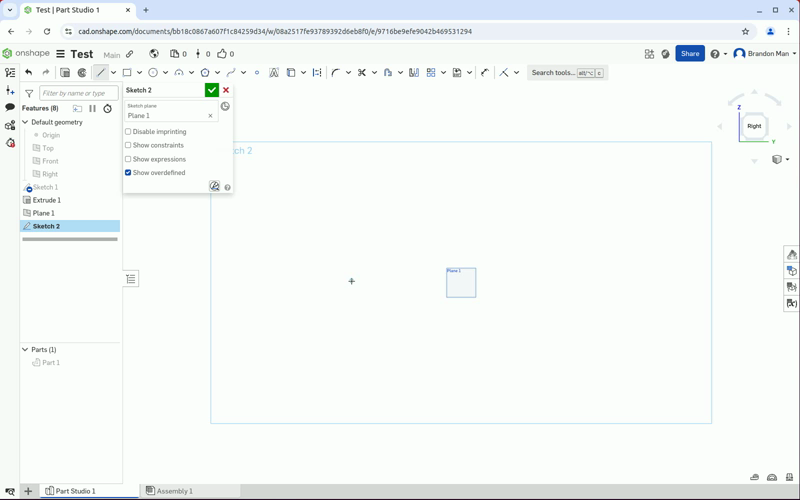
mouse_move(568, 280)
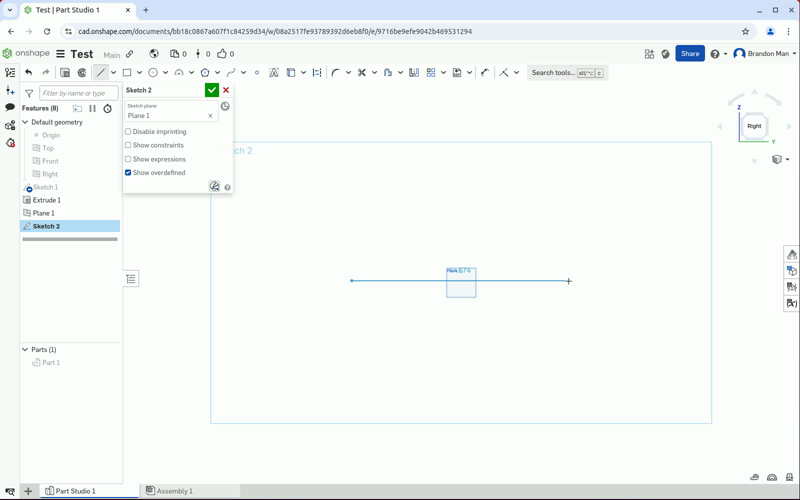
click(568, 280)
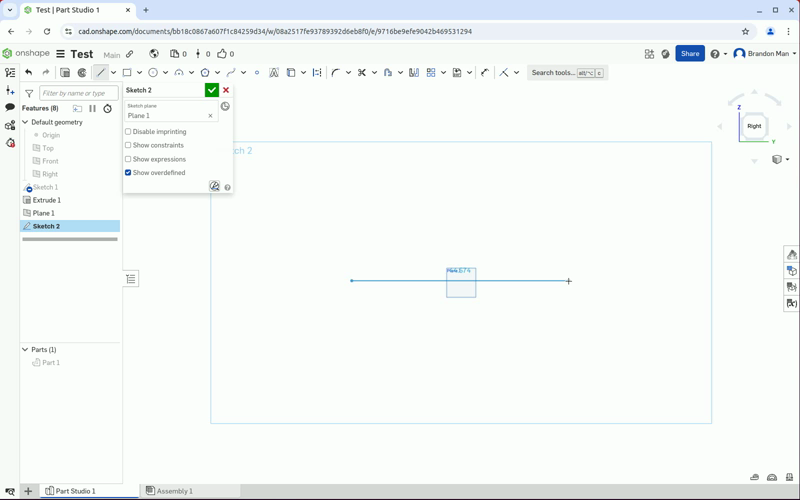
key_up(shift)
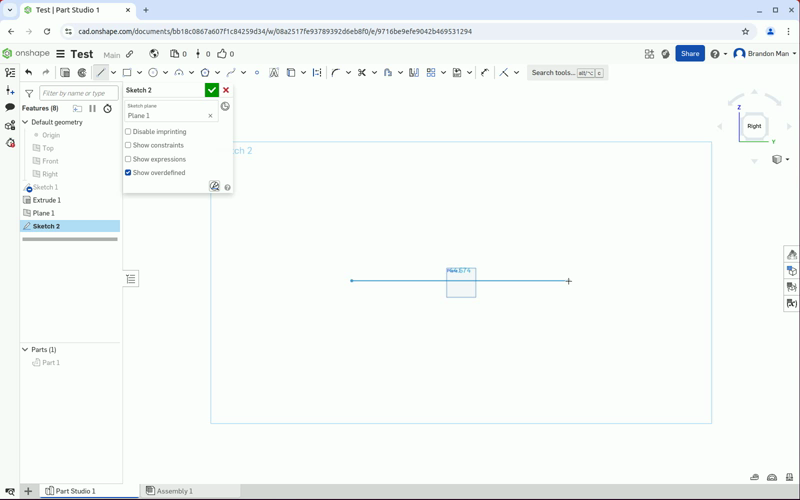
key_down(shift)
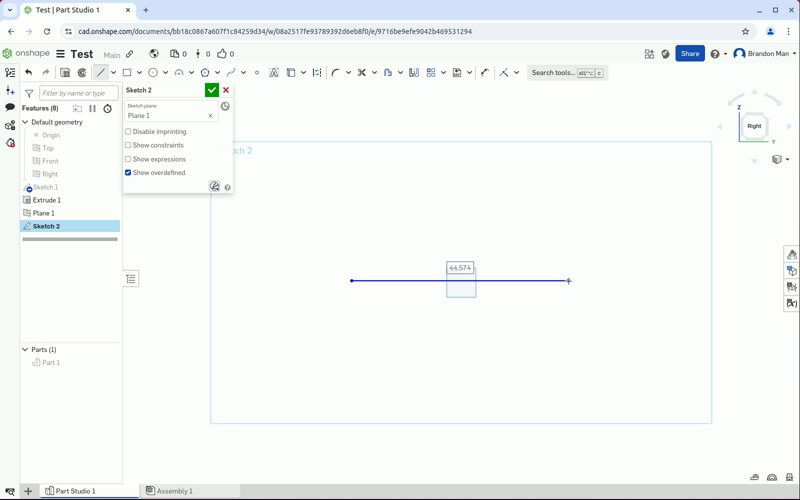
mouse_move(589, 280)
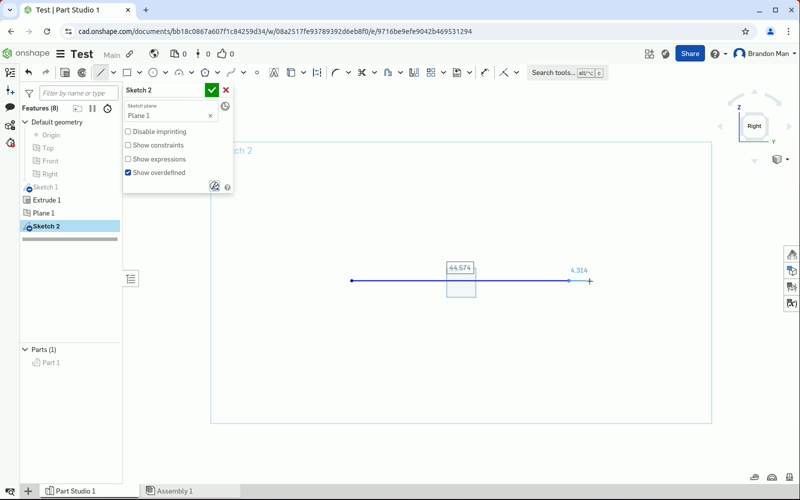
mouse_move(568, 271)
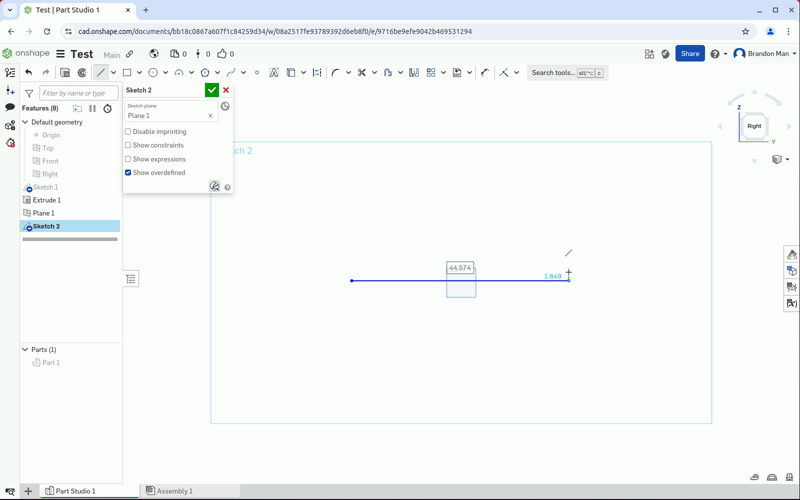
click(568, 271)
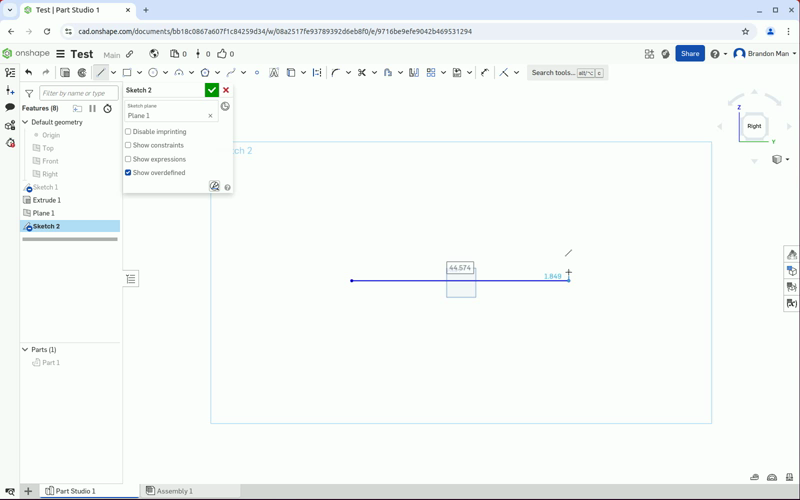
key_up(shift)
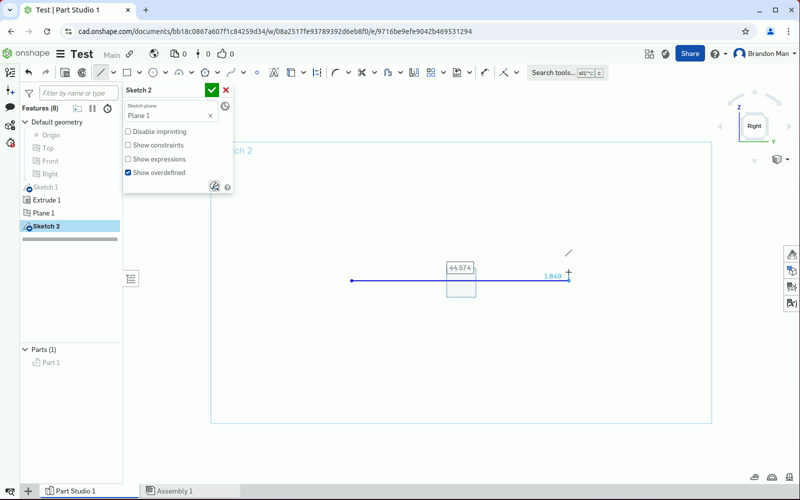
key_down(shift)
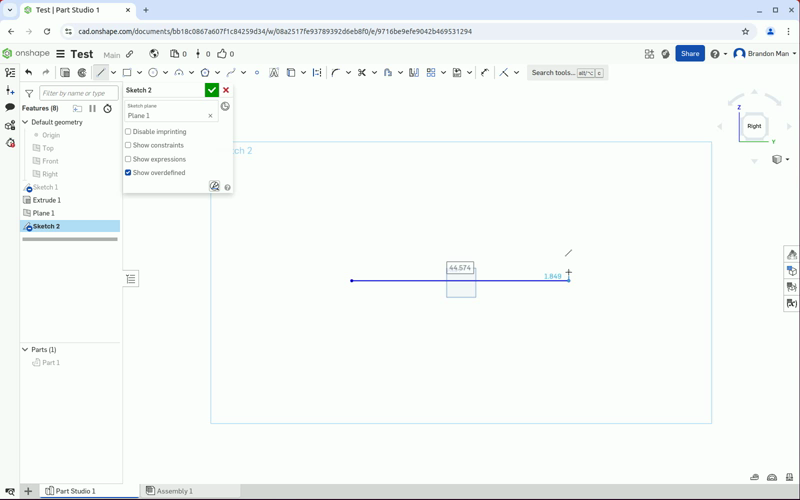
mouse_move(351, 271)
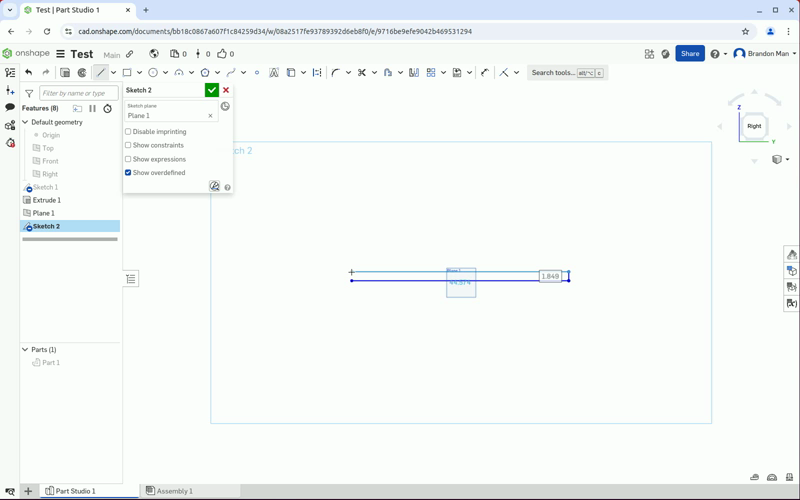
click(351, 271)
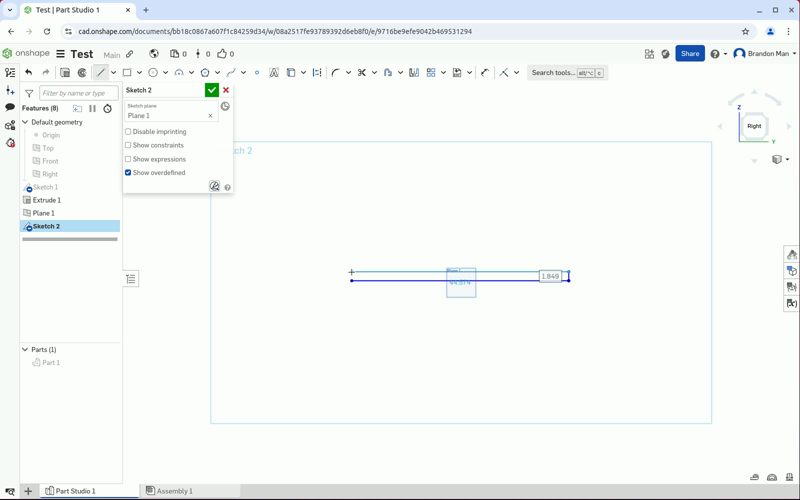
key_up(shift)
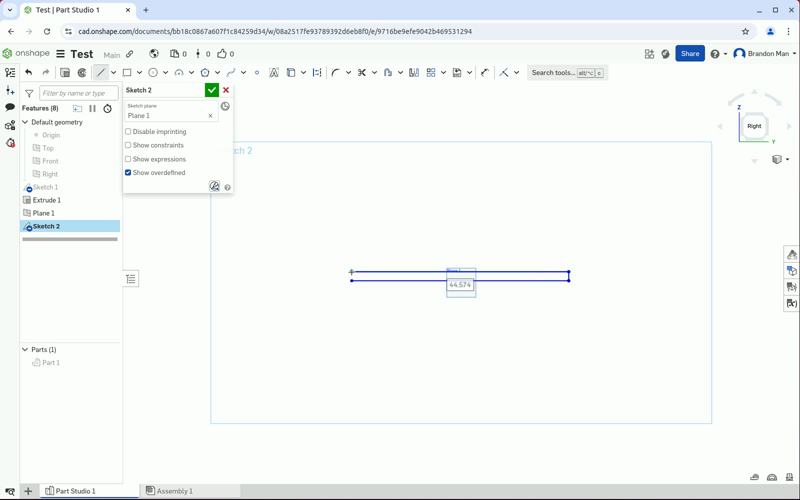
mouse_move(381, 271)
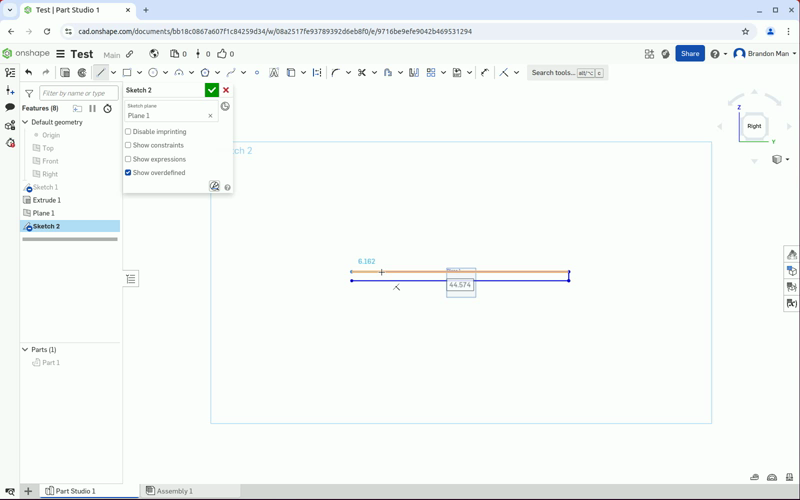
key_down(shift)
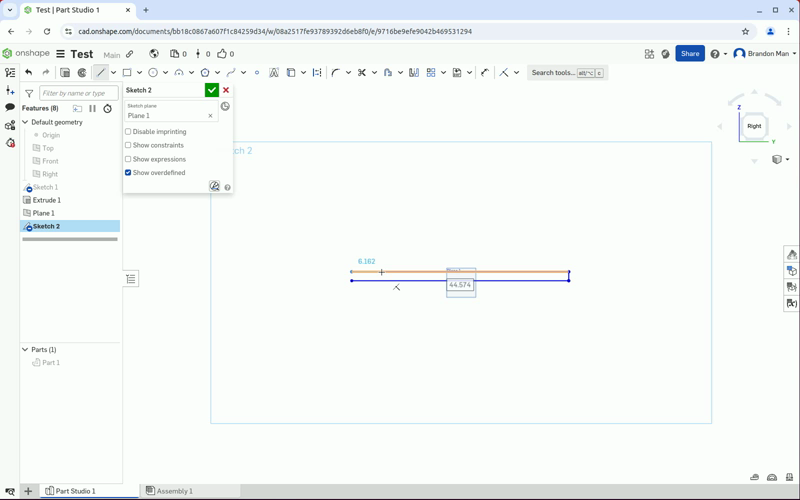
mouse_move(351, 280)
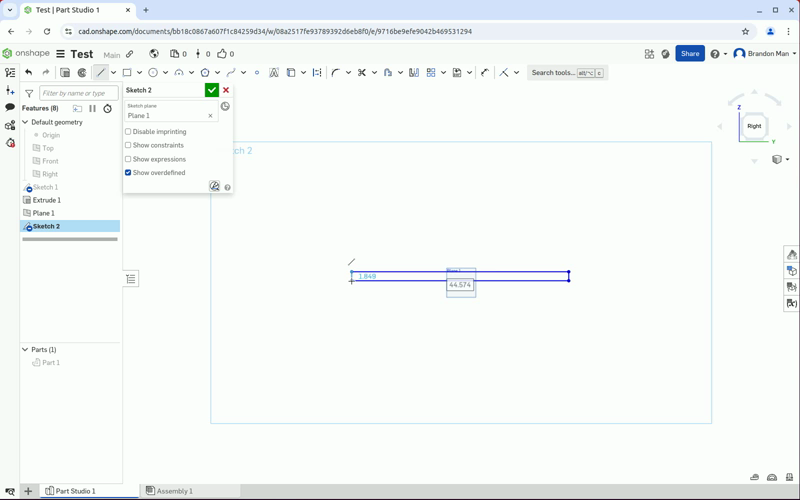
key_up(shift)
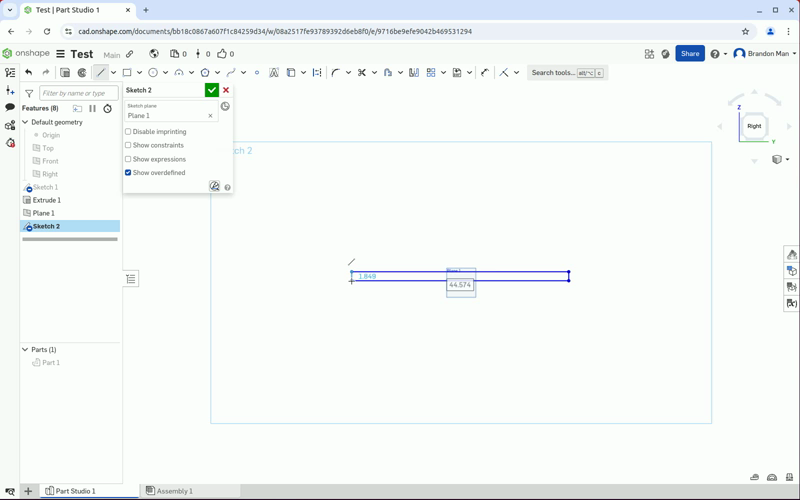
click(351, 280)
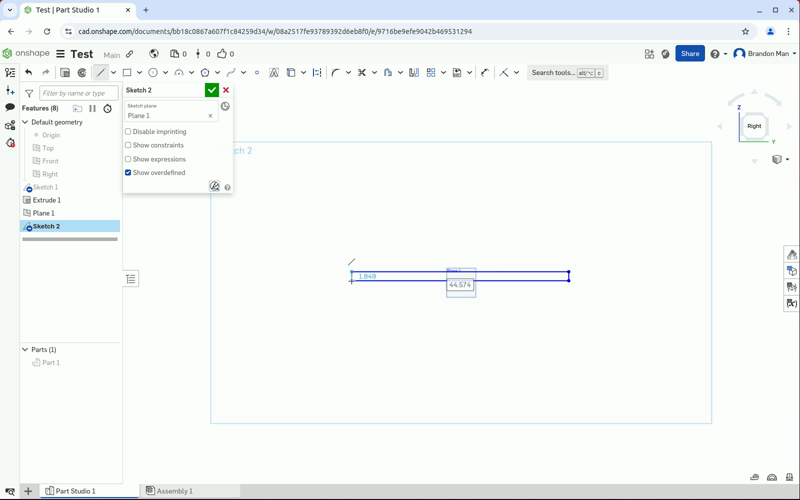
key(esc)
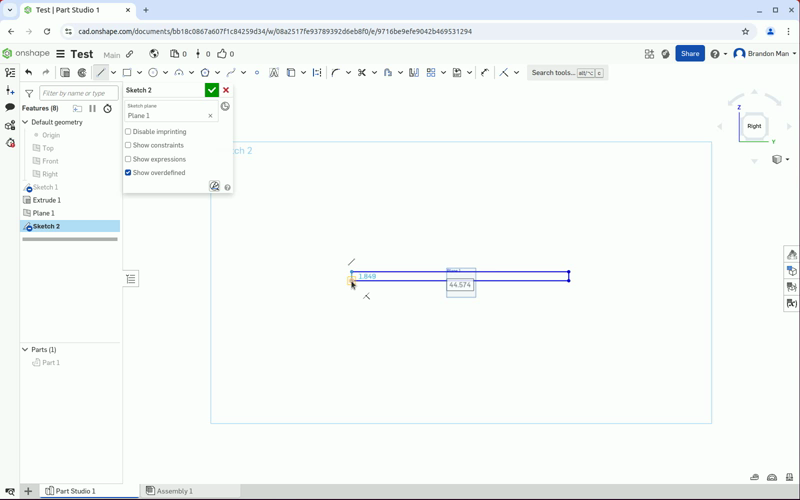
mouse_move(419, 272)
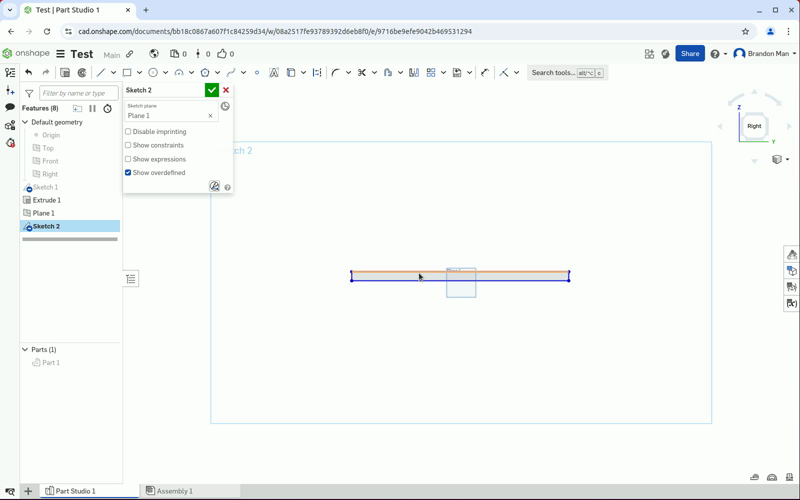
click(419, 272)
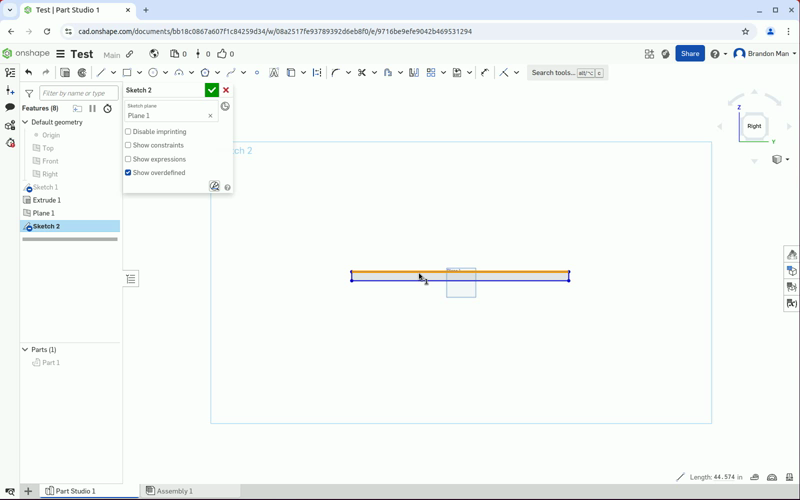
mouse_move(73, 352)
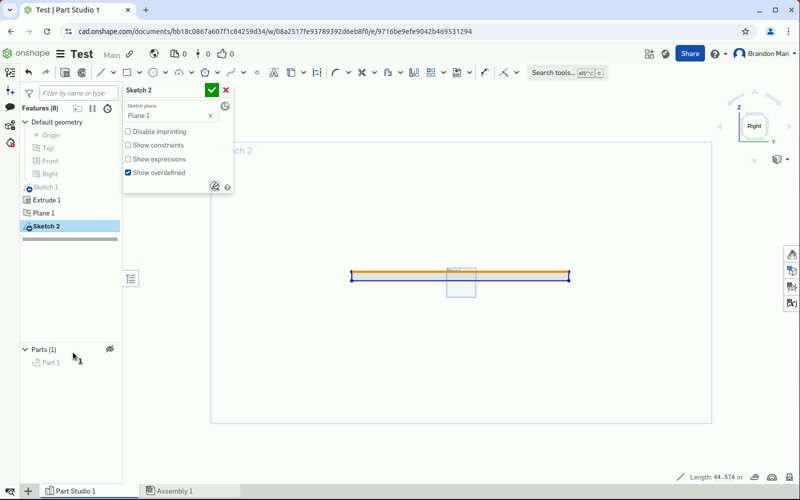
key(shift+y)
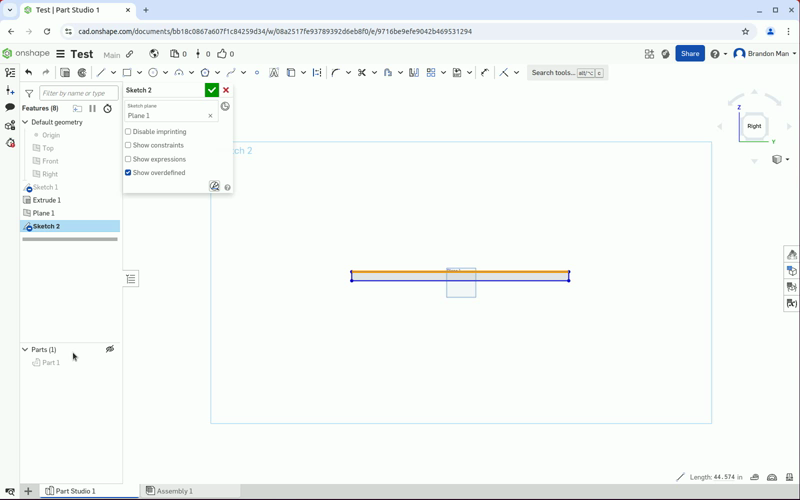
key(shift+e)
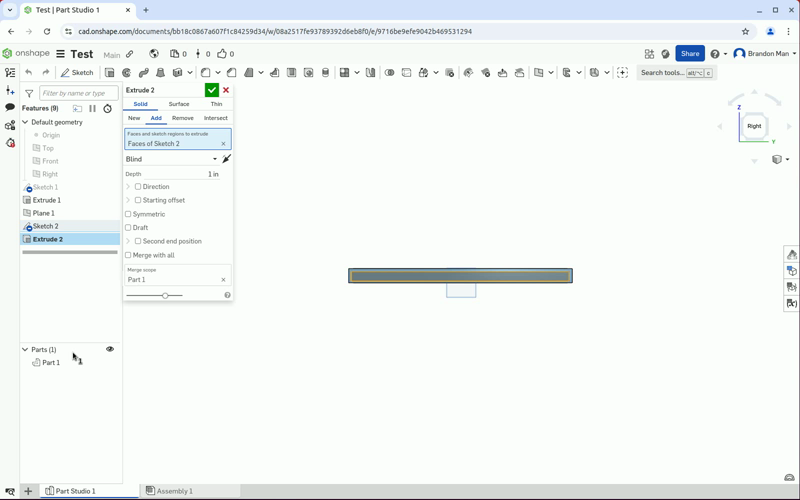
mouse_move(143, 106)
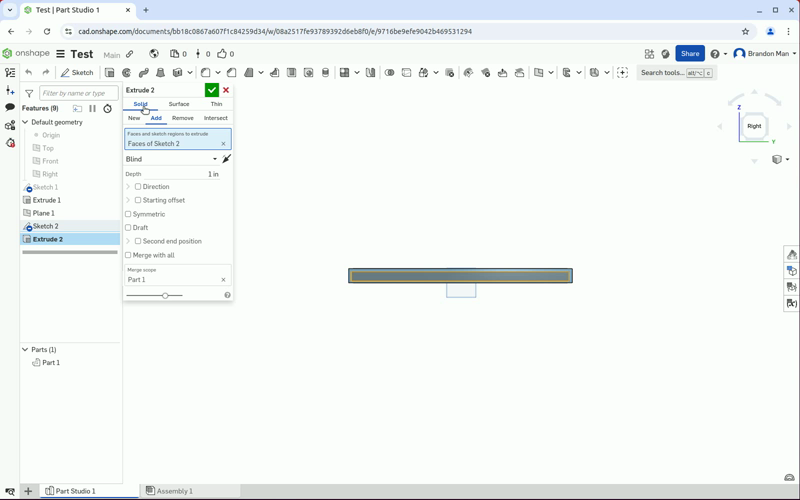
click(143, 106)
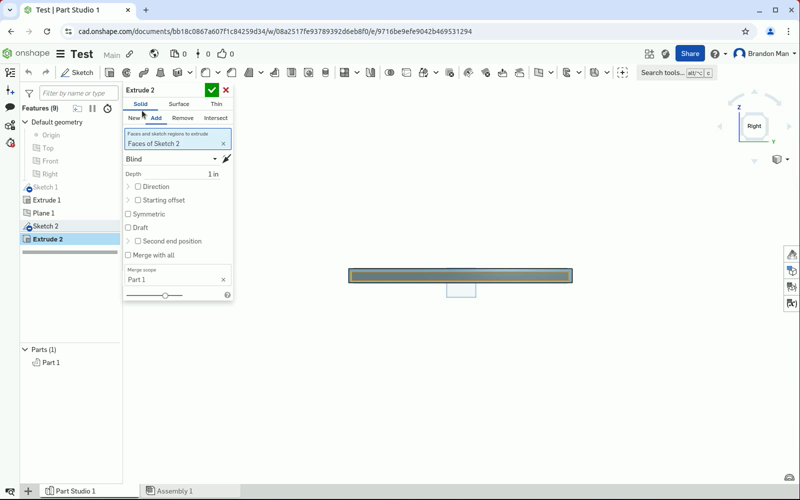
mouse_move(137, 120)
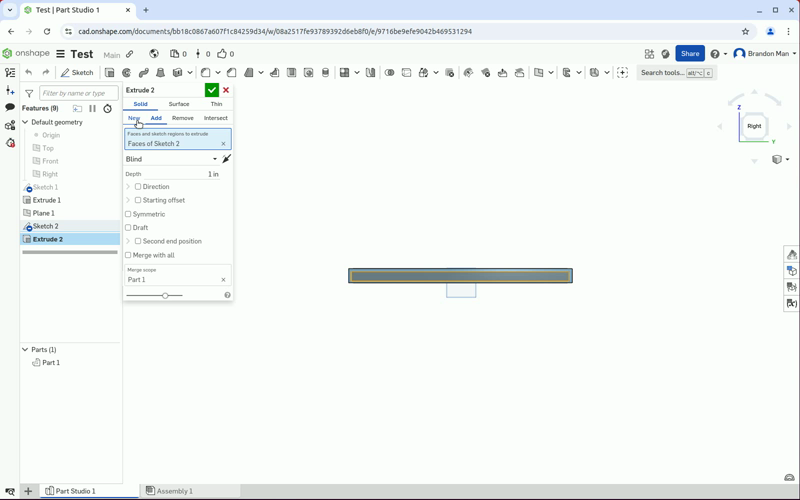
click(137, 120)
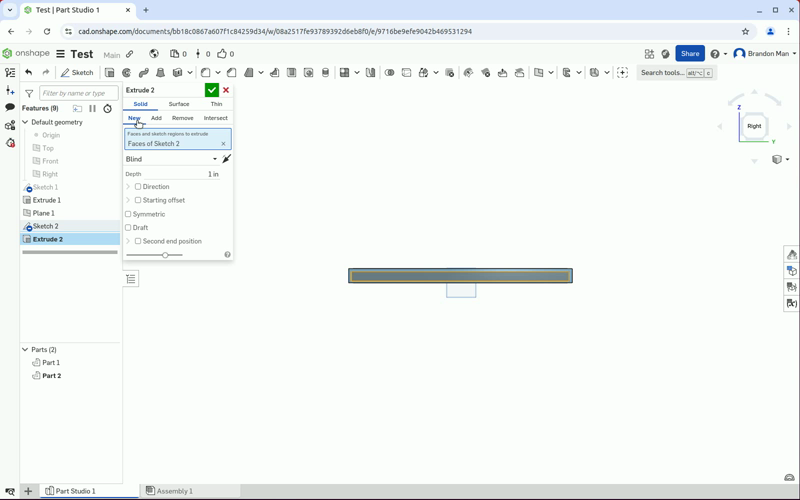
key(tab, 4)
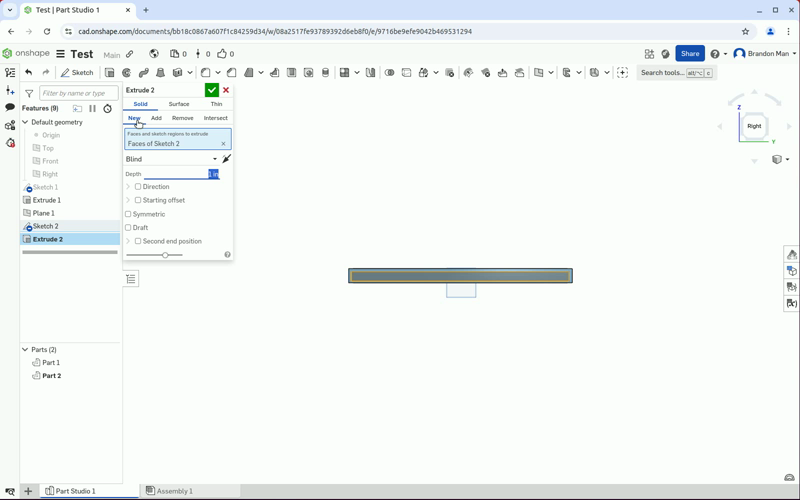
text(0.963)
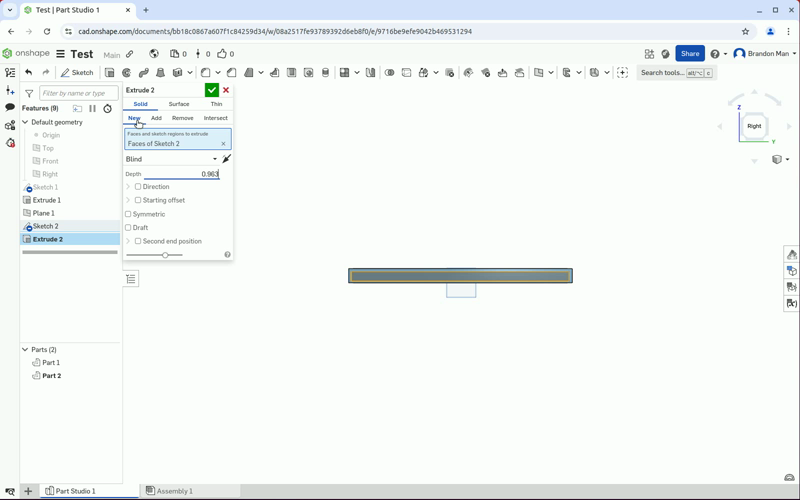
key(enter)
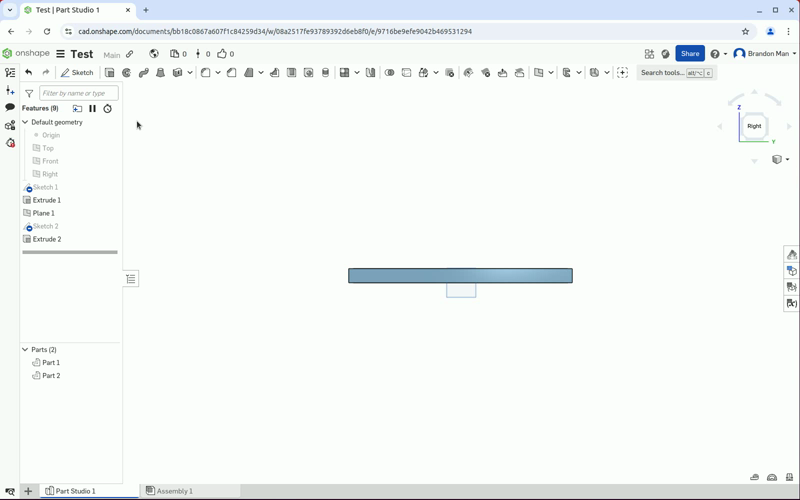
key(shift+h)
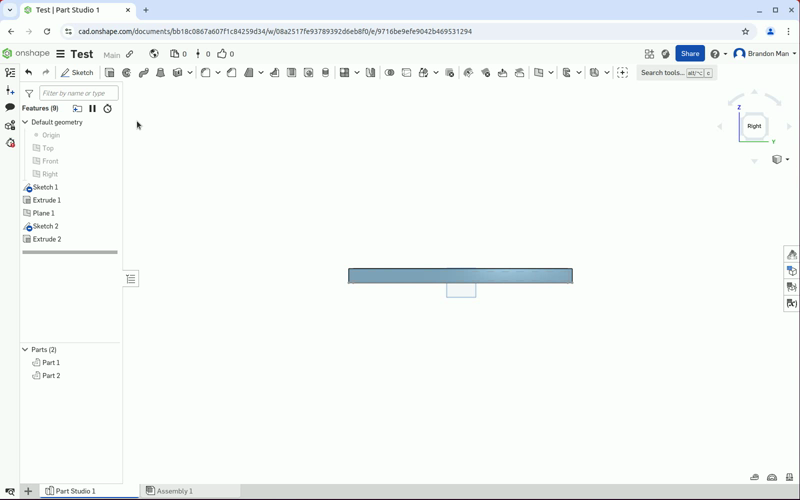
key(shift+h)
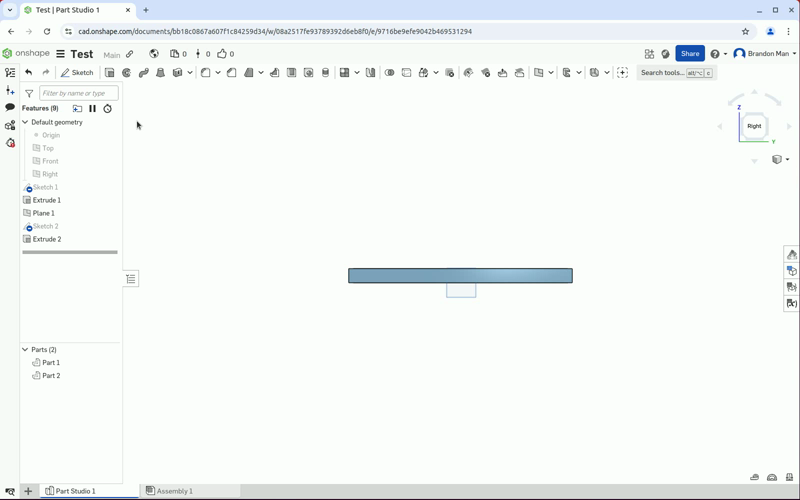
mouse_move(73, 189)
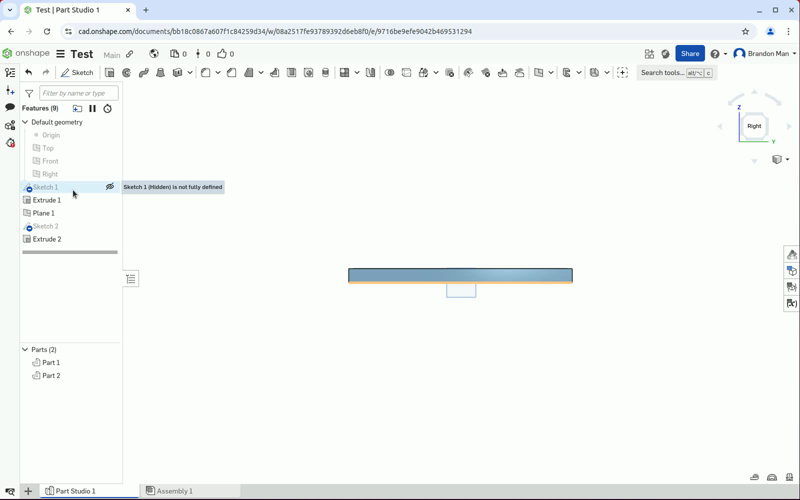
click(73, 189)
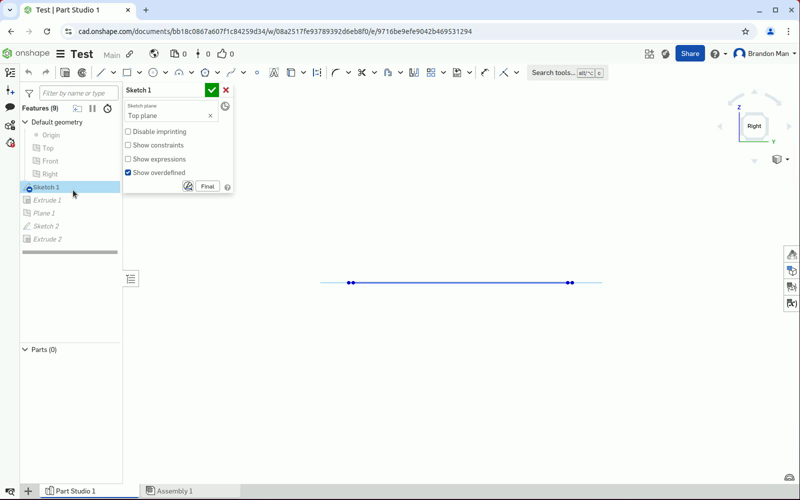
mouse_move(229, 92)
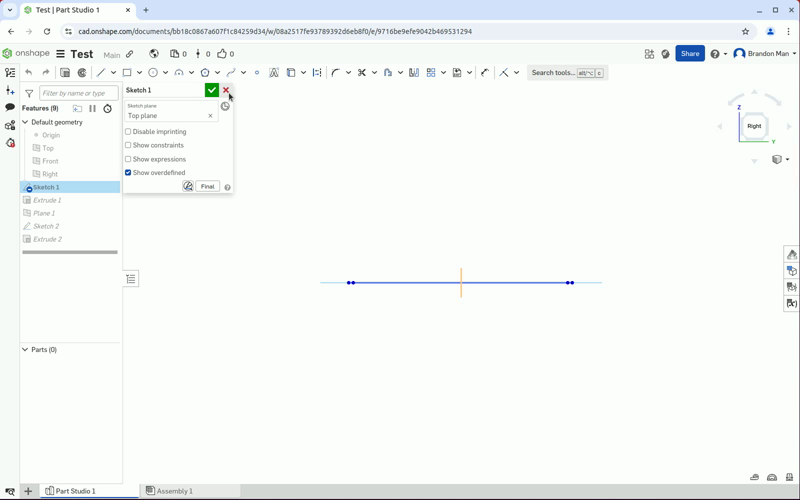
click(229, 92)
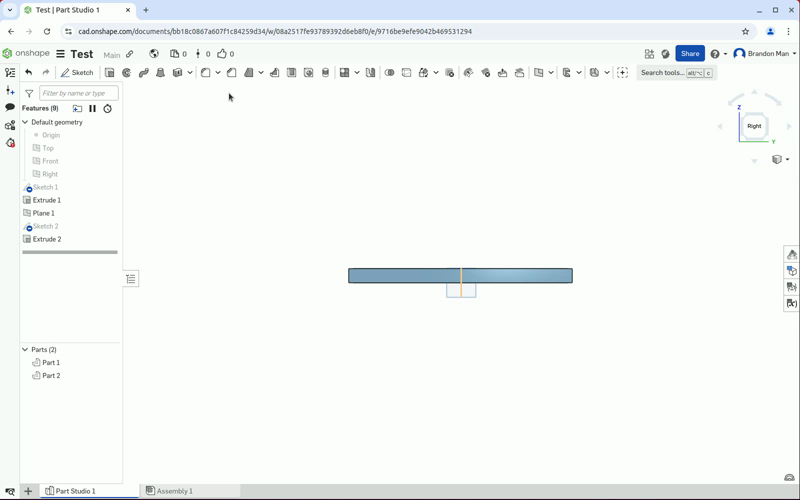
mouse_move(541, 75)
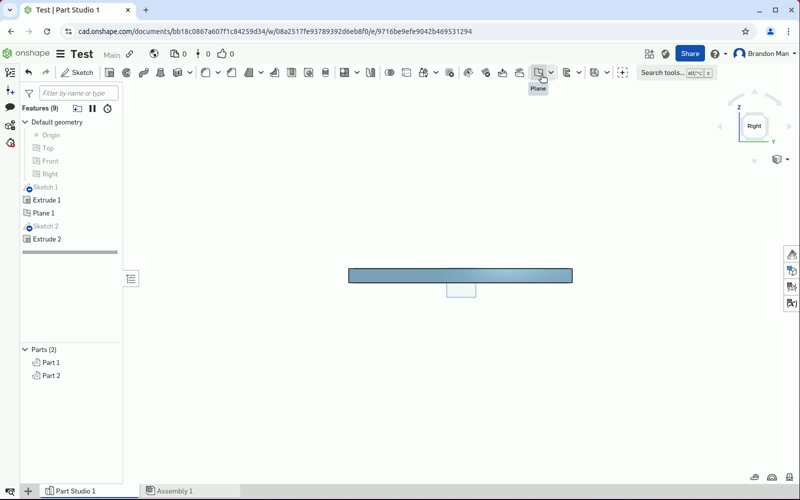
click(541, 75)
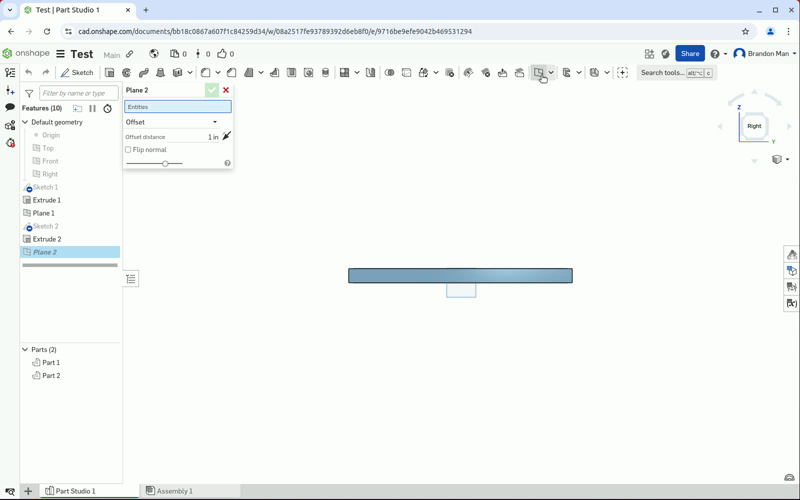
mouse_move(73, 176)
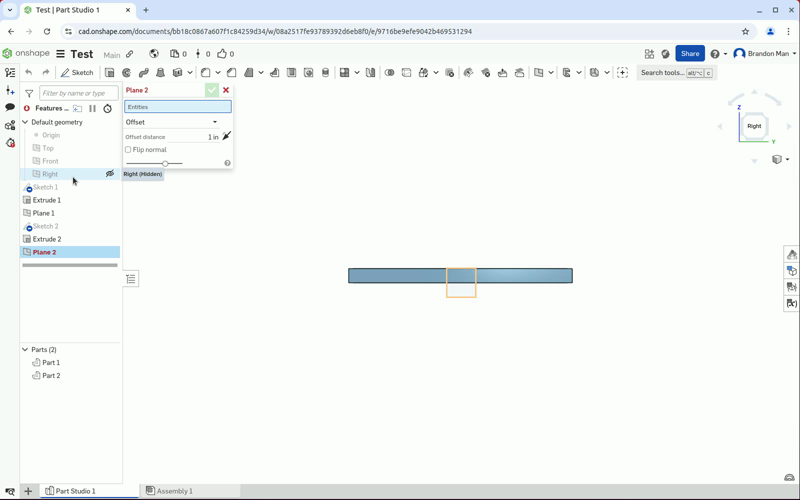
click(73, 176)
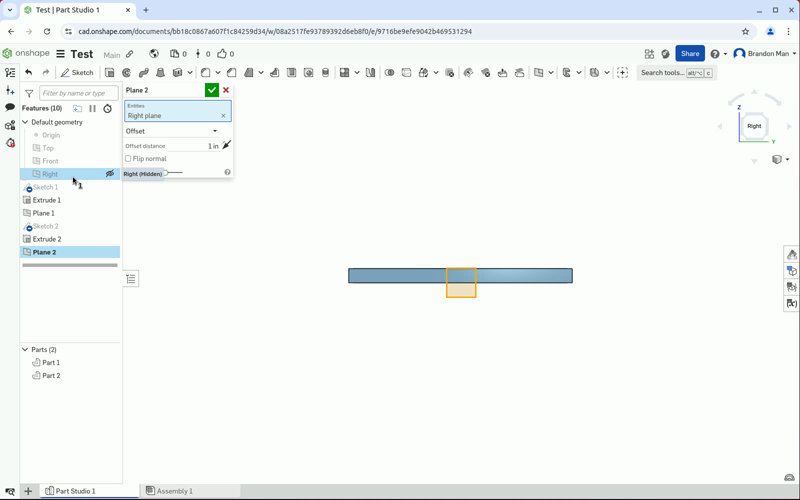
key(tab, 2)
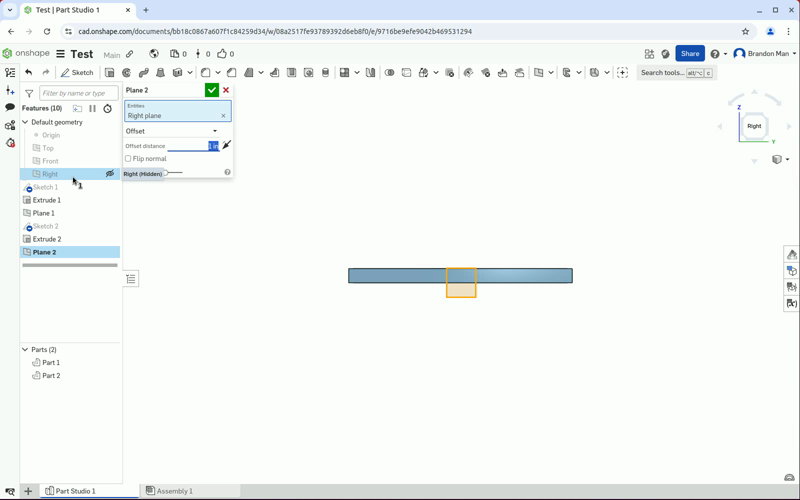
text(15.898)
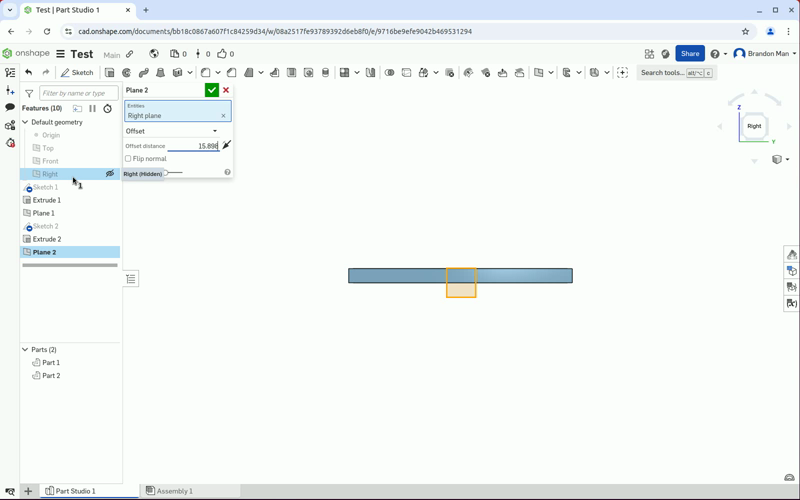
key(enter, 2)
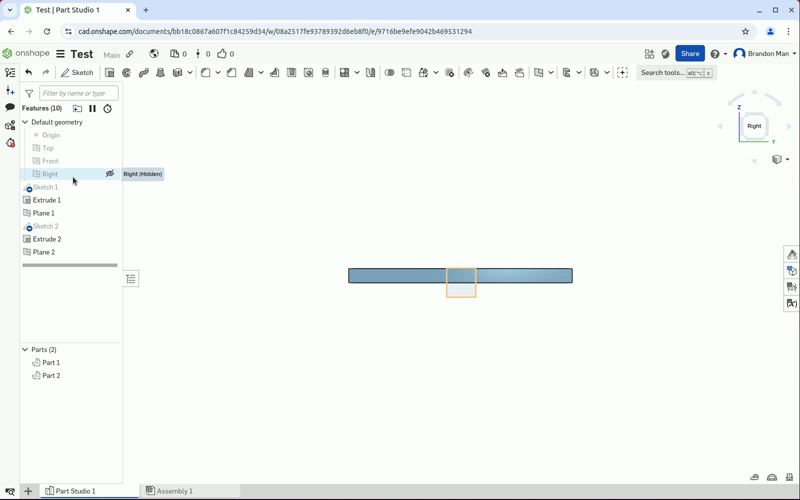
key(shift+s)
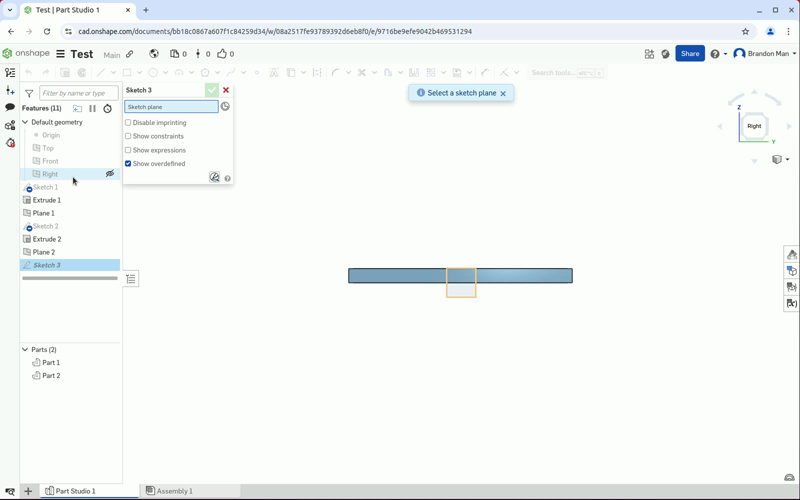
mouse_move(73, 254)
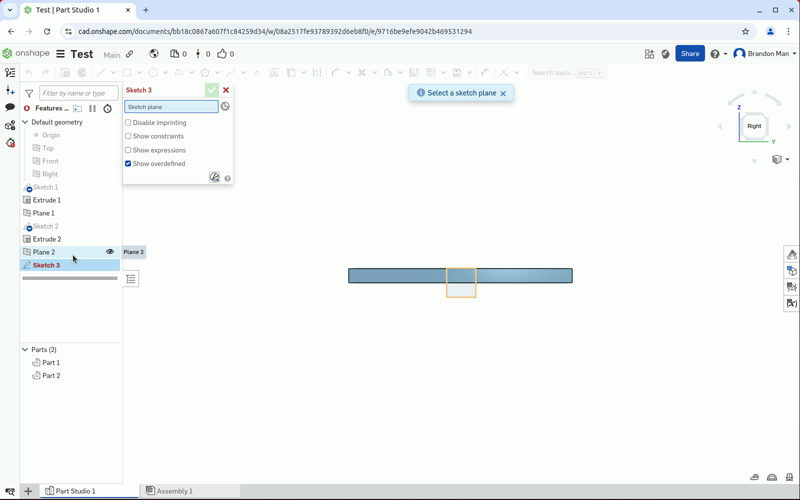
click(73, 254)
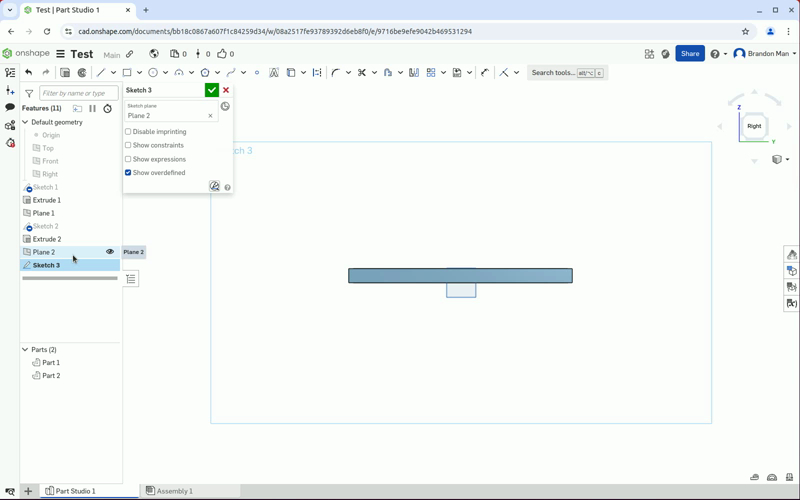
mouse_move(73, 352)
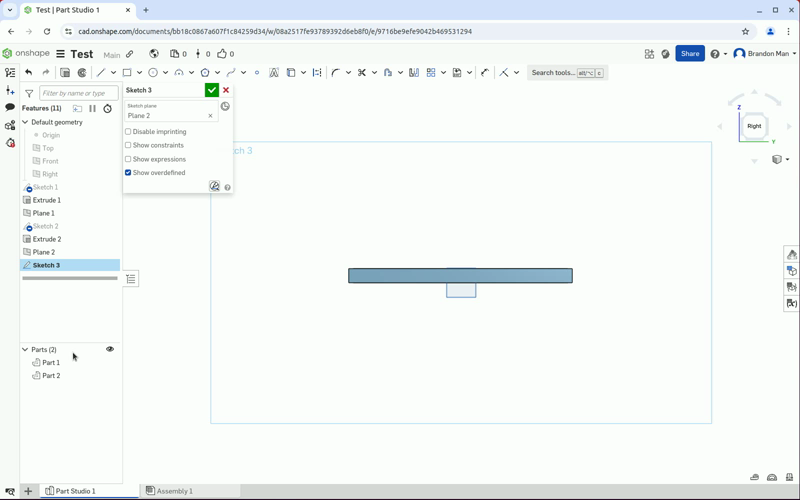
key(y)
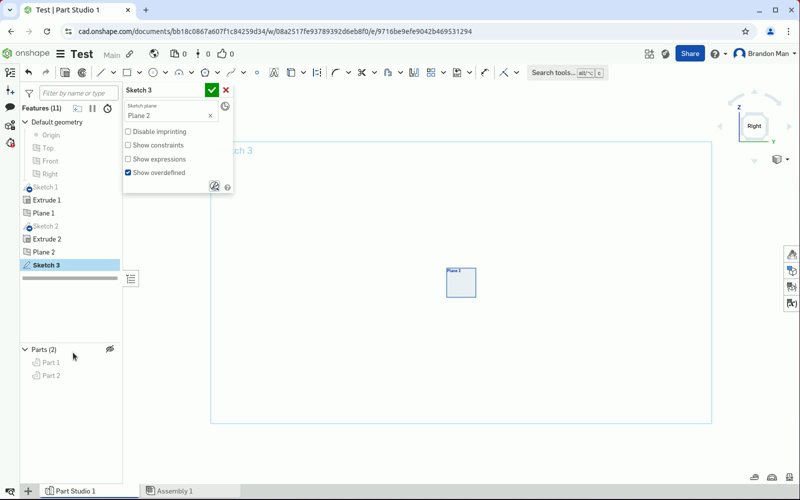
key(l)
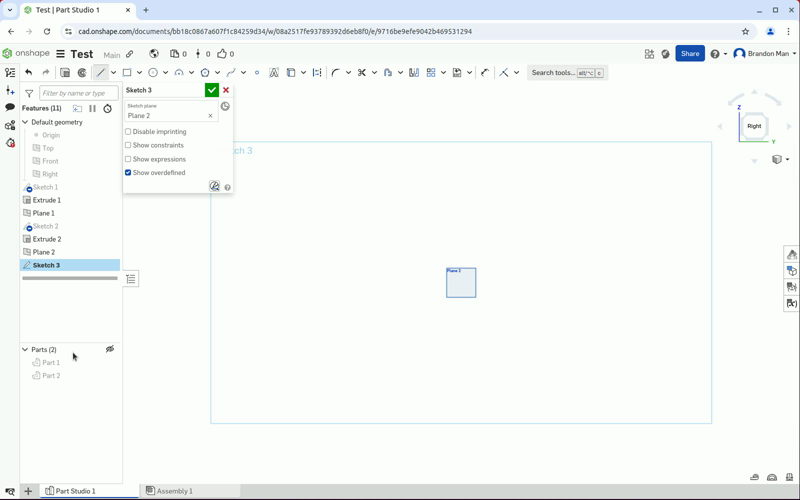
key_down(shift)
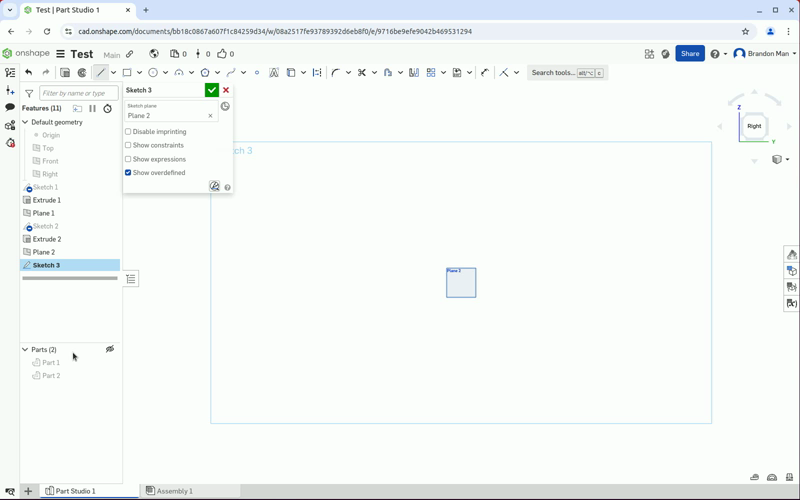
mouse_move(351, 280)
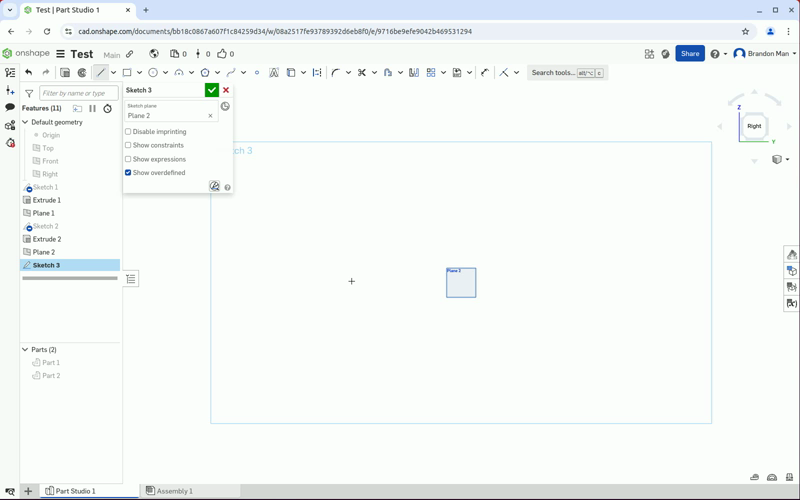
click(351, 280)
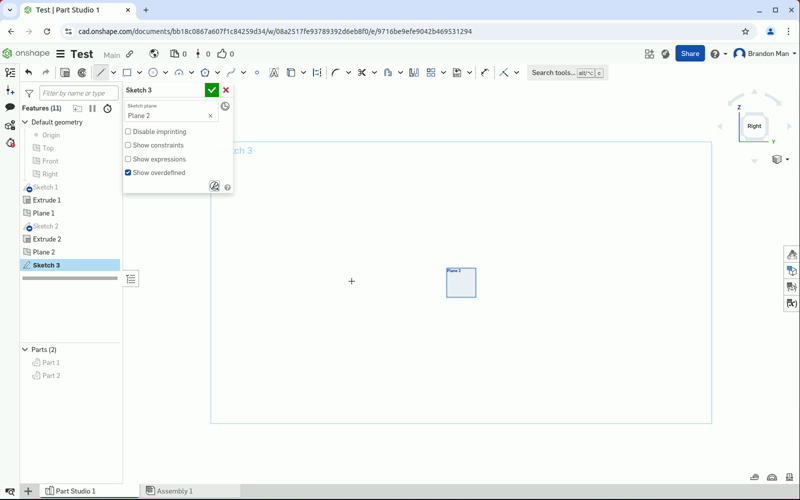
key_up(shift)
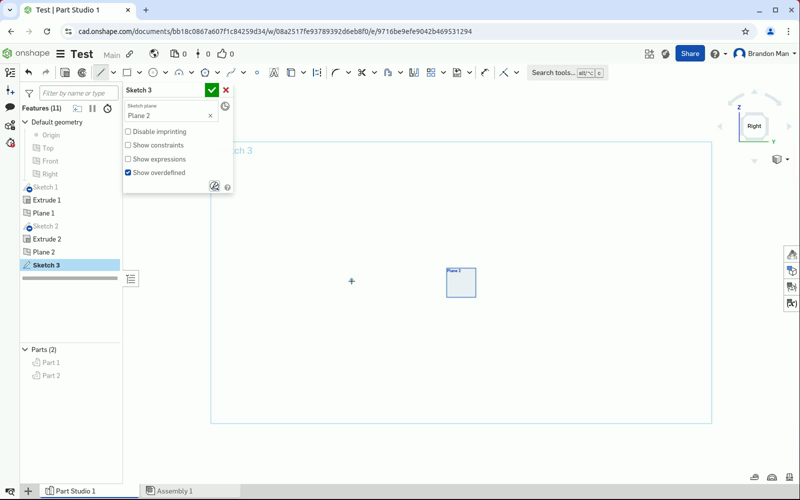
key_down(shift)
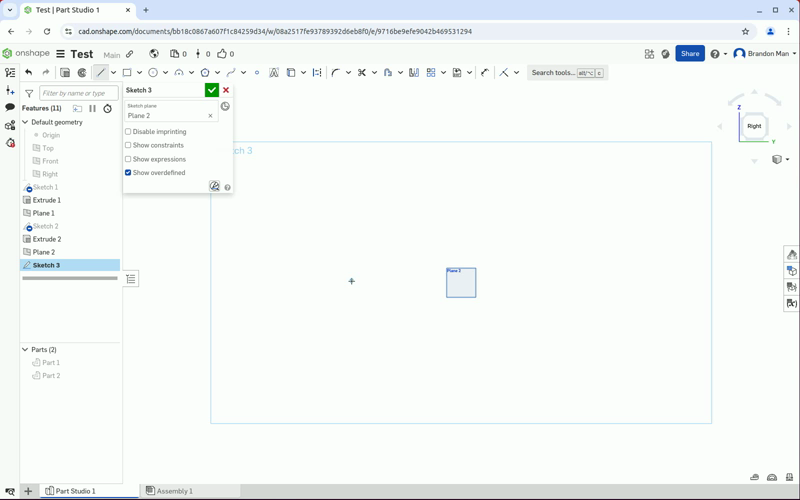
mouse_move(568, 280)
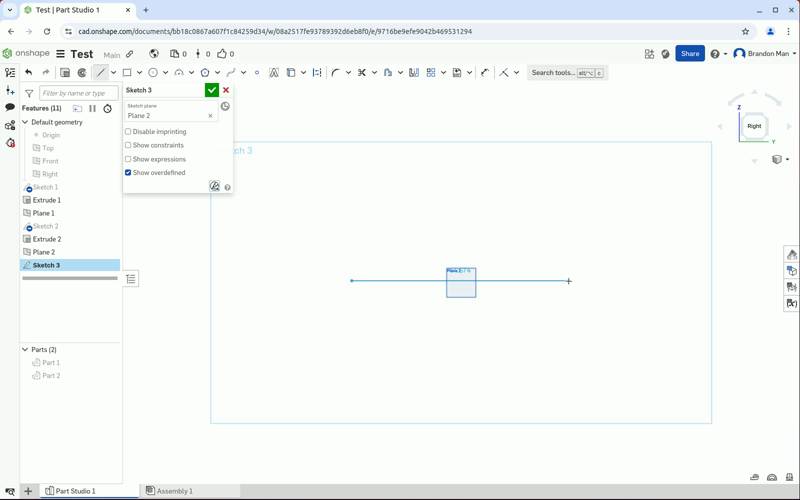
click(568, 280)
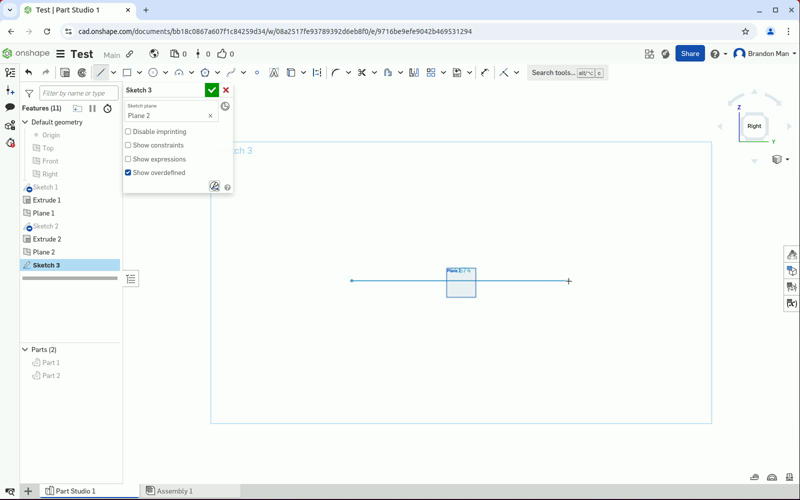
key_up(shift)
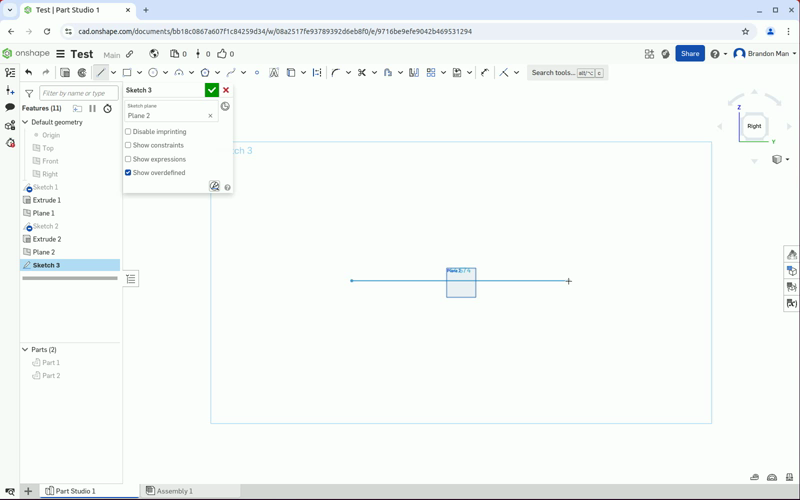
key_down(shift)
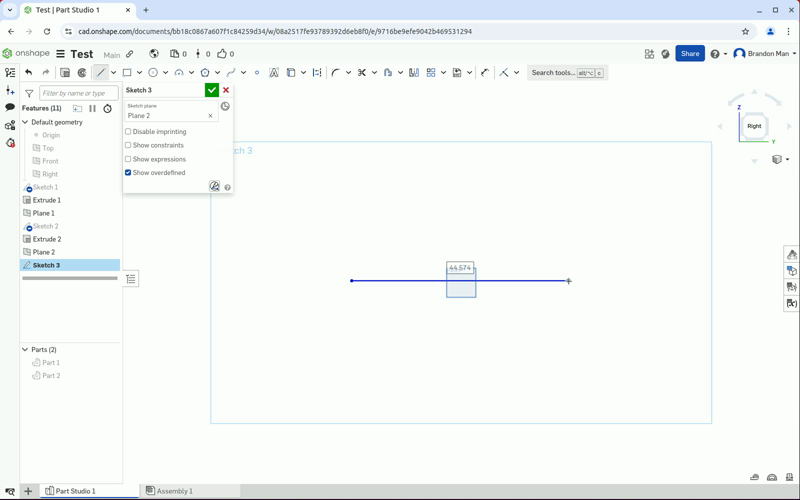
mouse_move(589, 280)
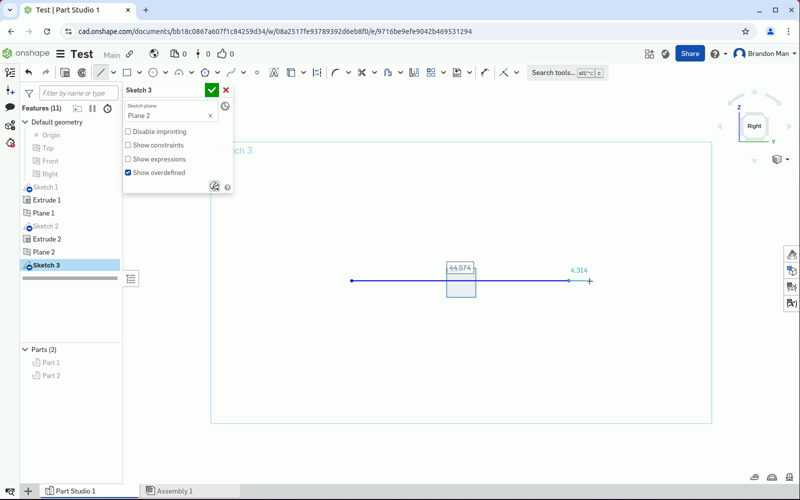
mouse_move(568, 271)
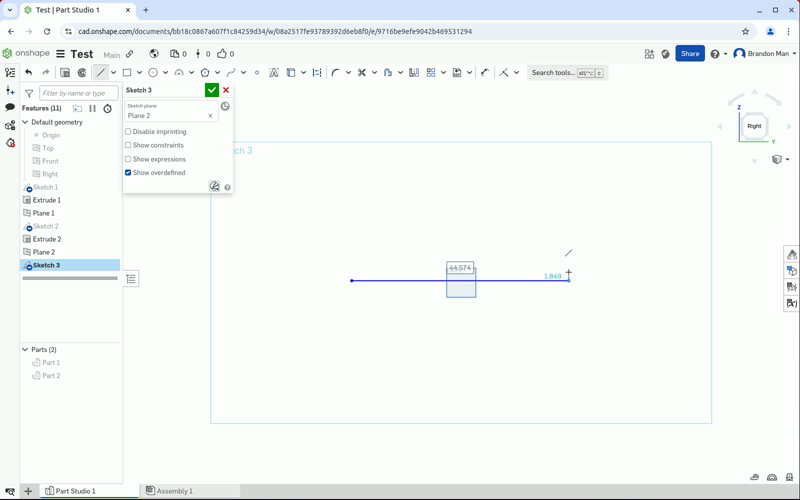
click(568, 271)
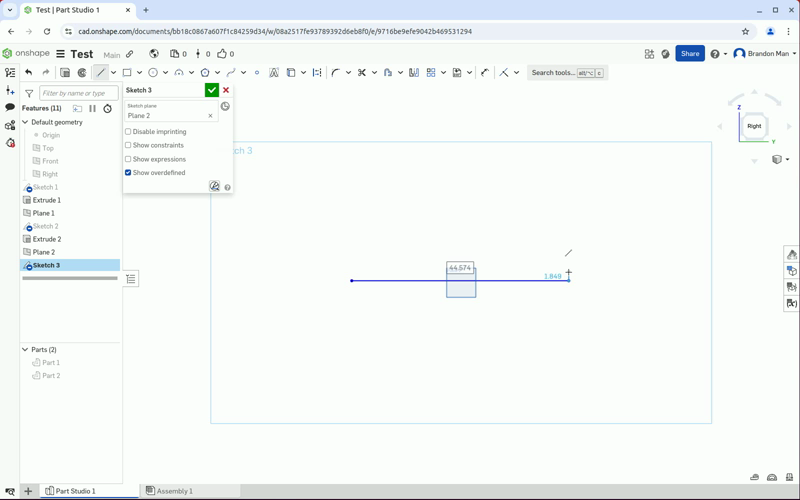
key_up(shift)
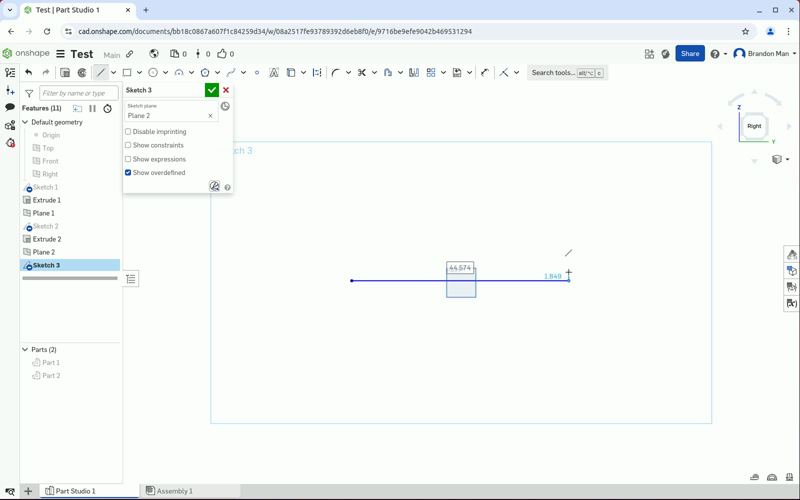
key_down(shift)
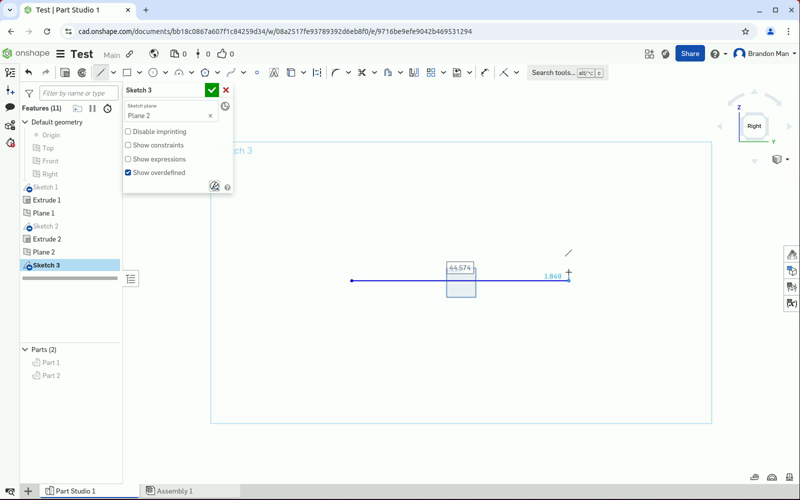
mouse_move(351, 271)
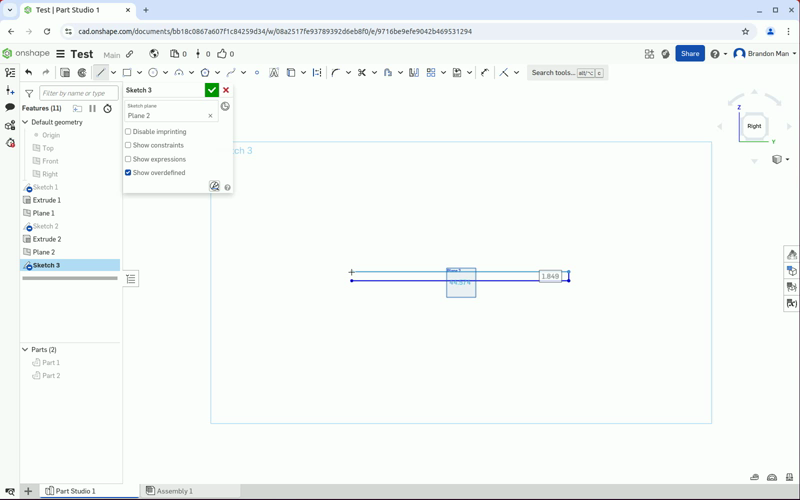
click(351, 271)
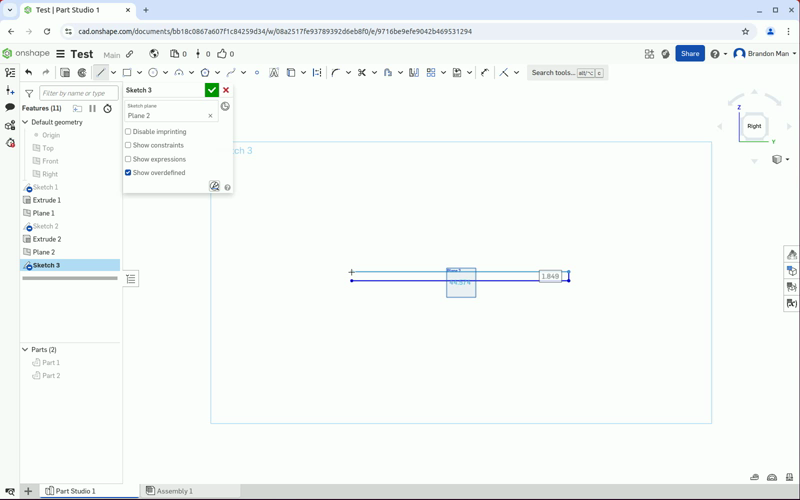
key_up(shift)
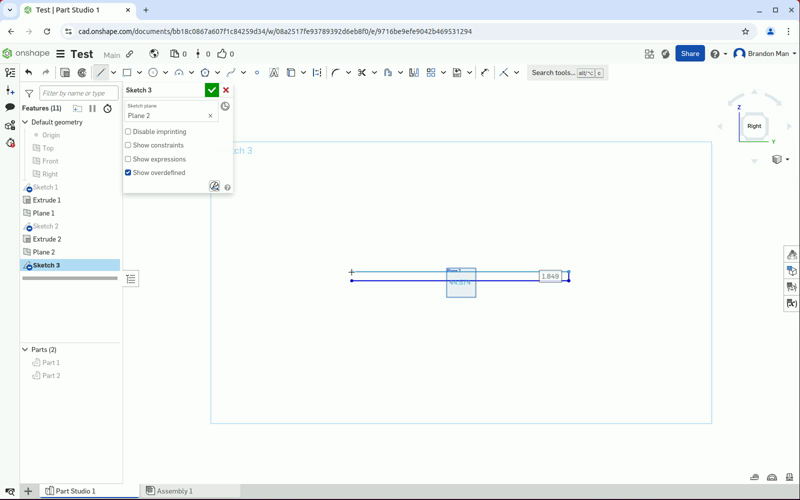
mouse_move(381, 271)
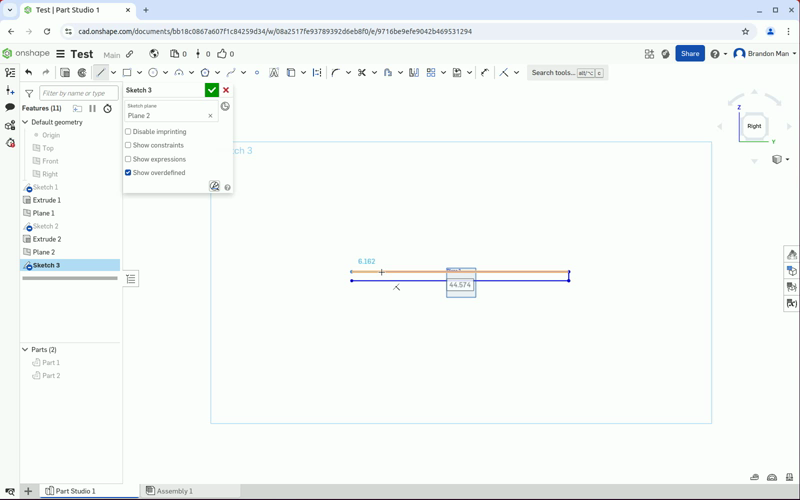
key_down(shift)
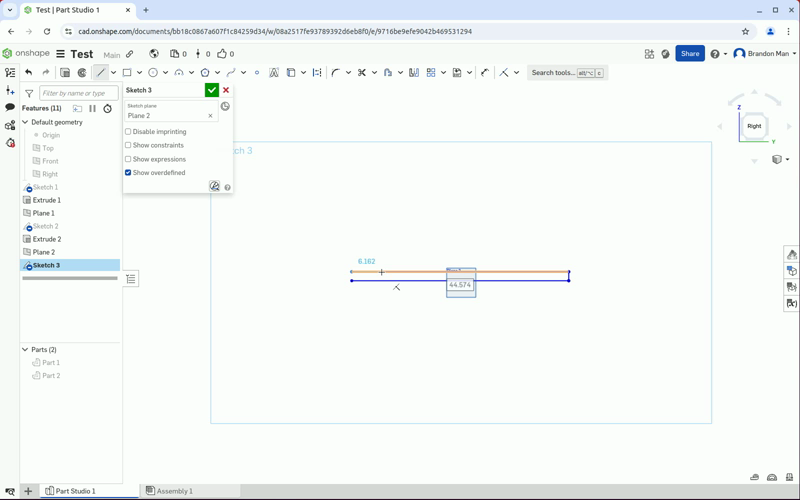
mouse_move(351, 280)
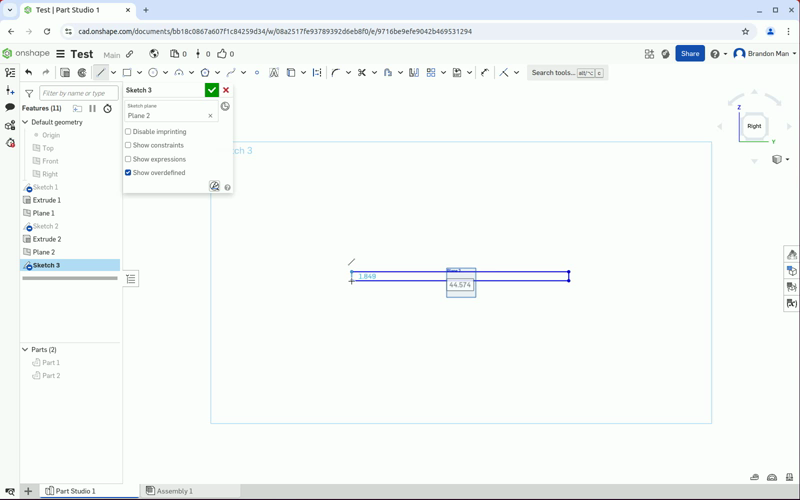
key_up(shift)
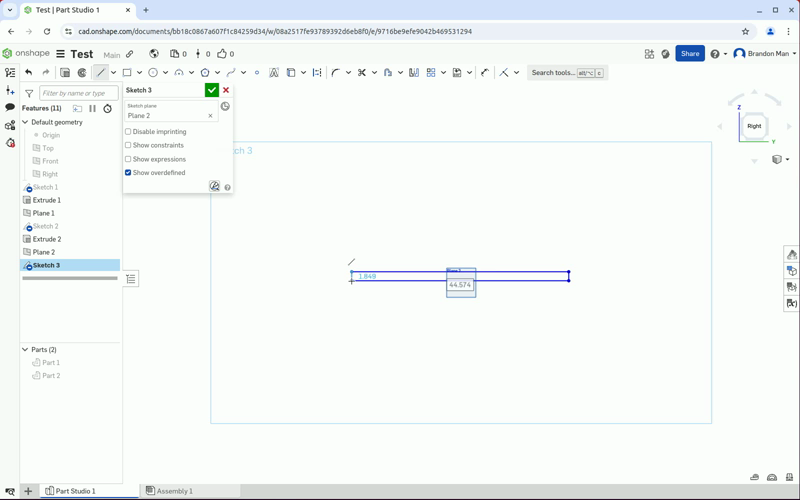
click(351, 280)
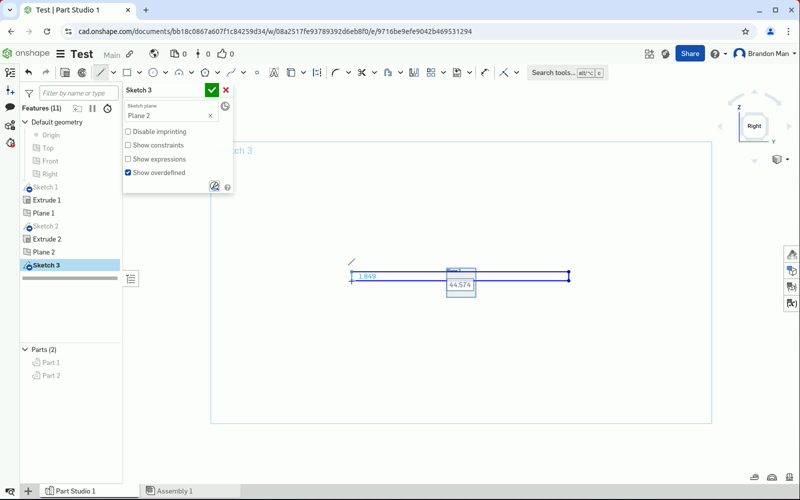
key(esc)
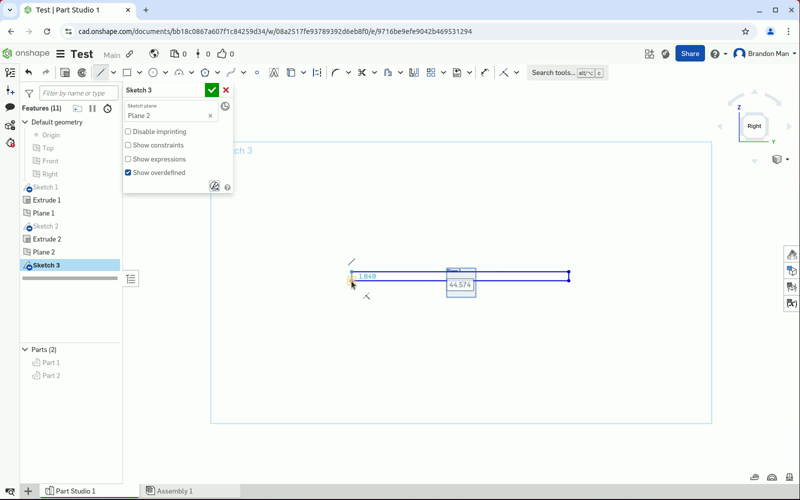
mouse_move(409, 274)
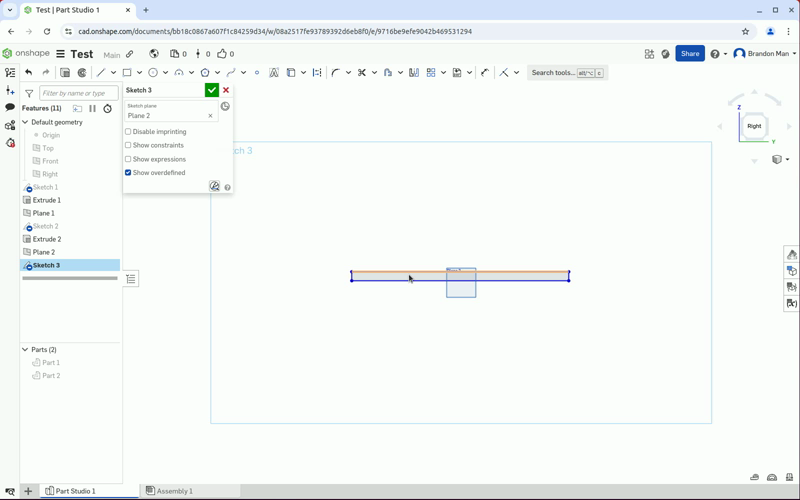
click(409, 274)
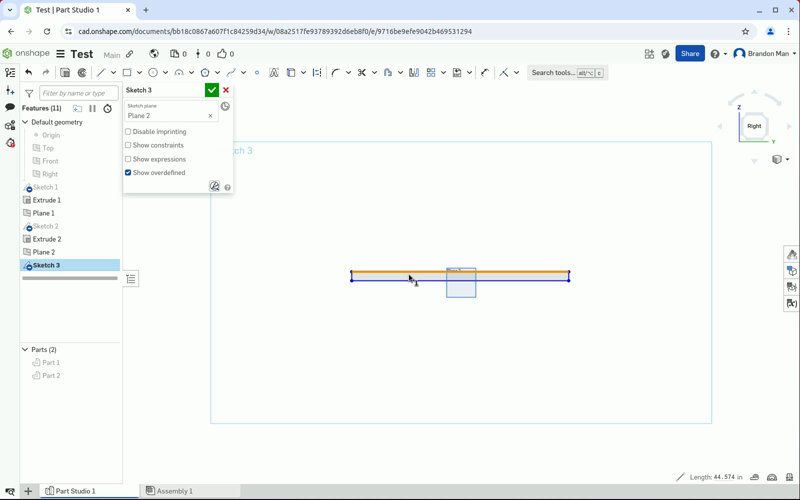
mouse_move(73, 352)
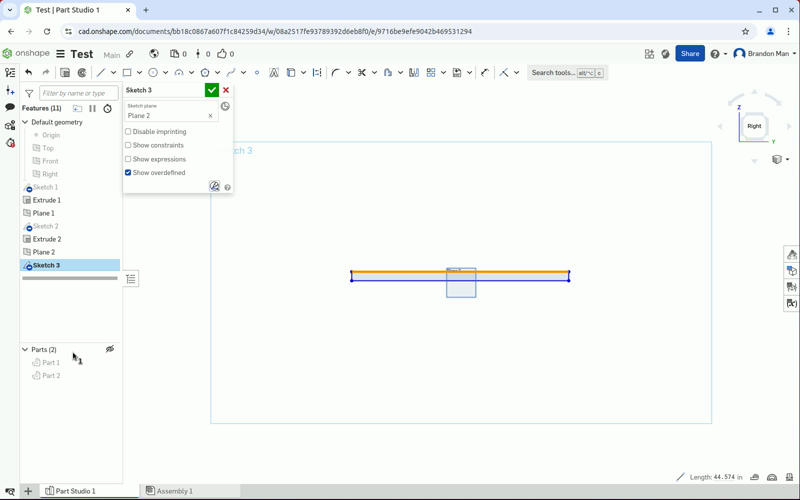
key(shift+y)
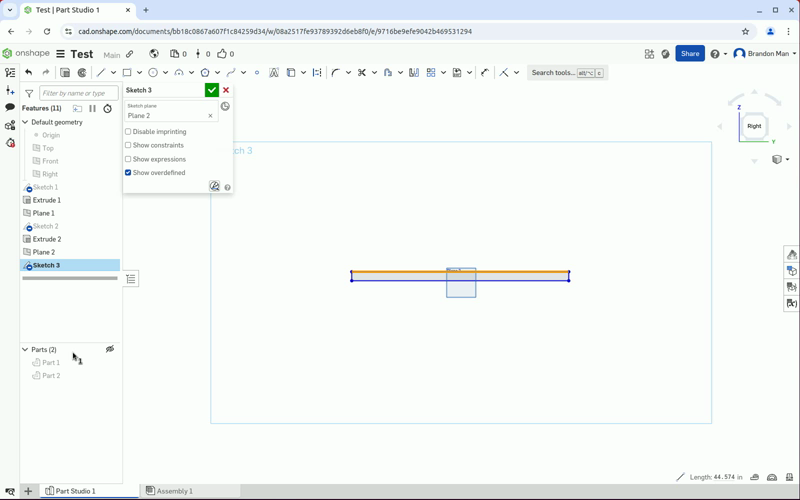
key(shift+e)
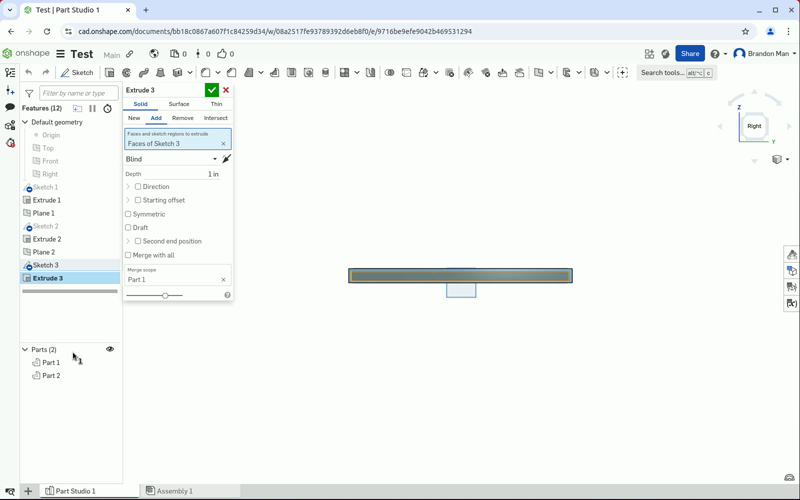
mouse_move(143, 106)
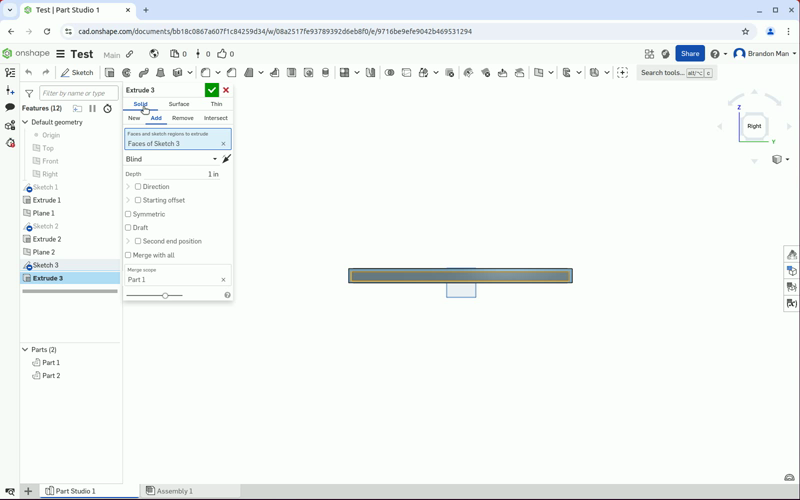
click(143, 106)
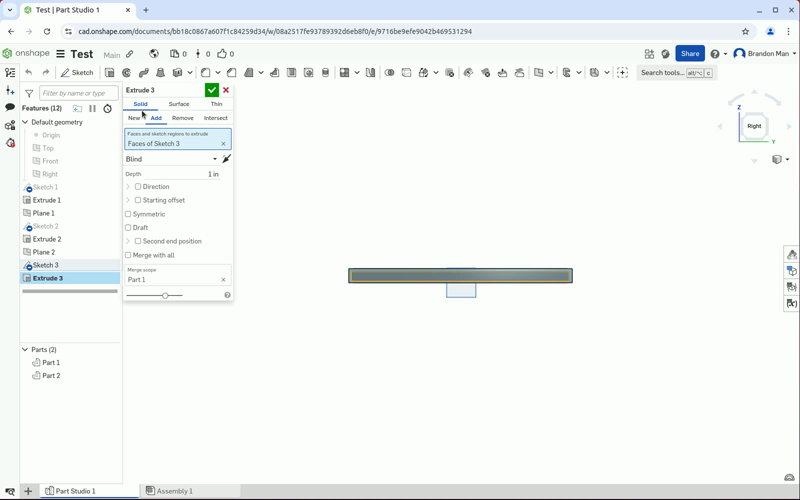
mouse_move(137, 120)
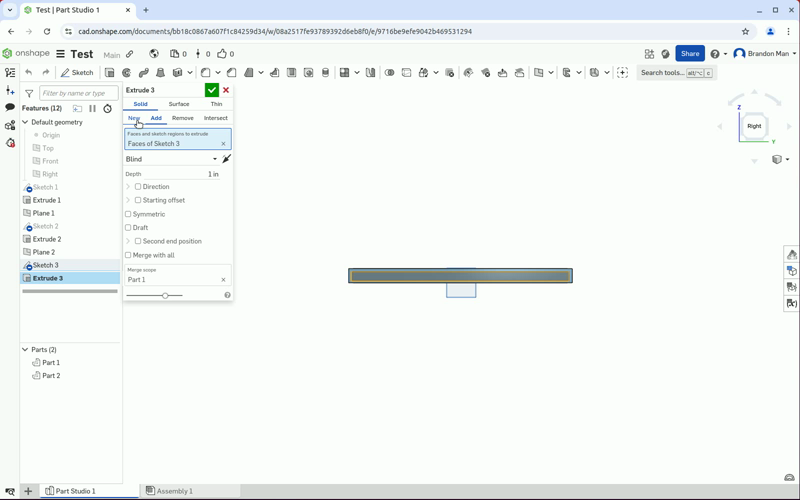
click(137, 120)
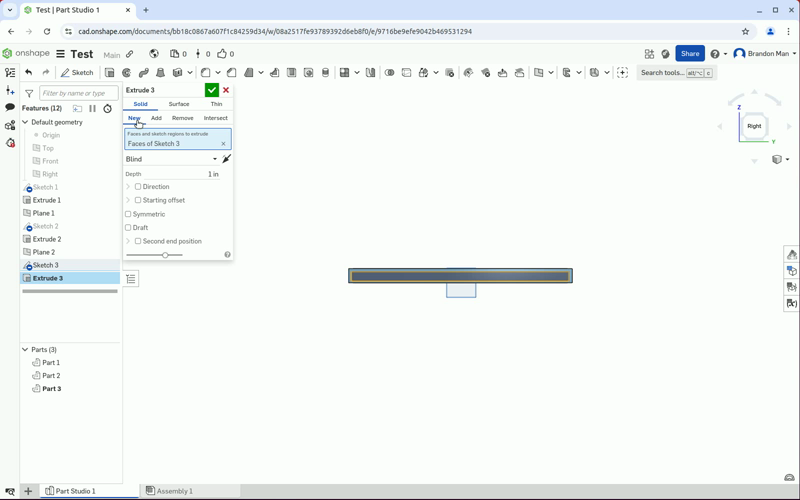
key(tab, 4)
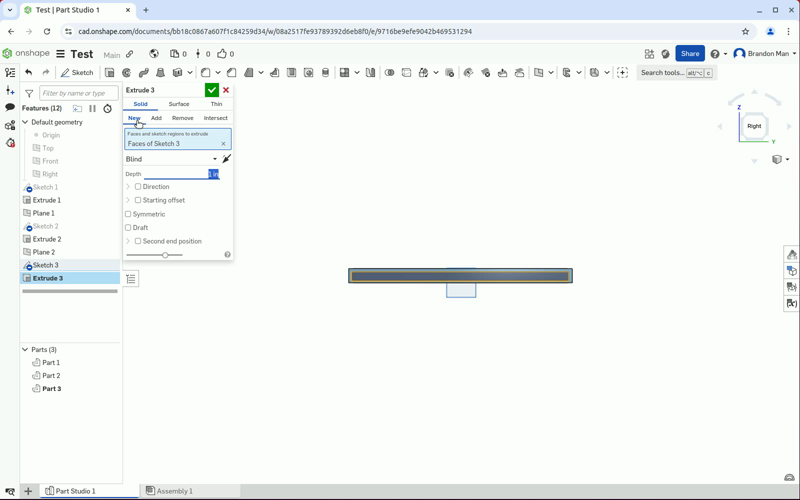
text(0.963)
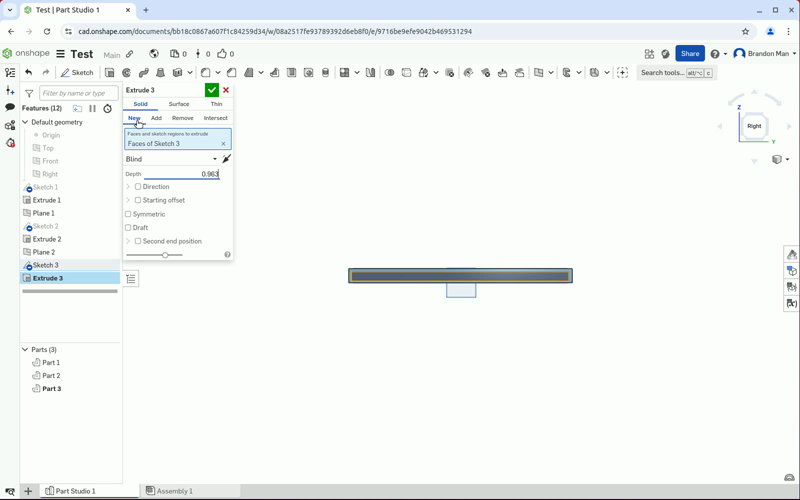
key(enter)
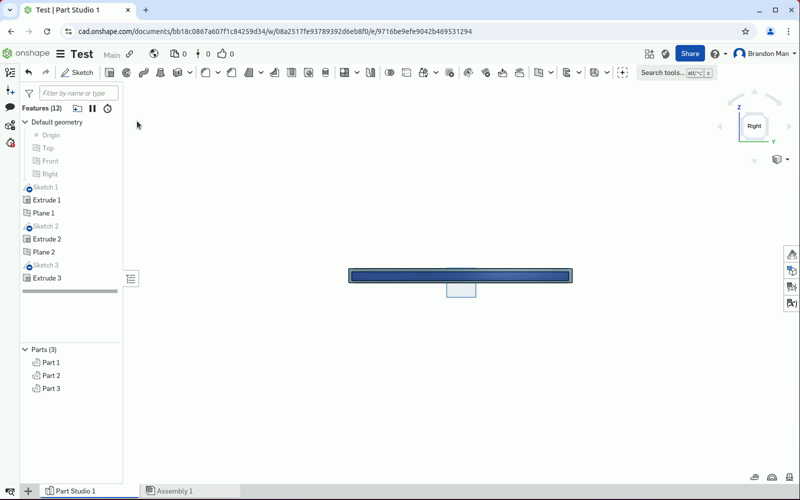
key(shift+h)
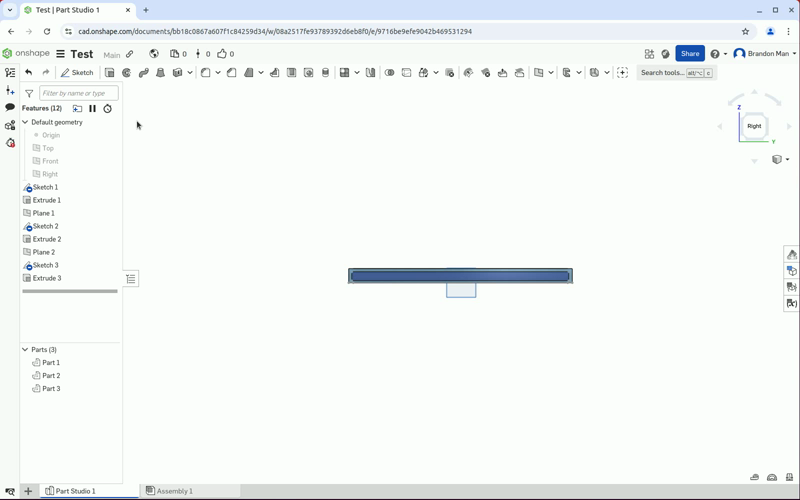
key(shift+h)
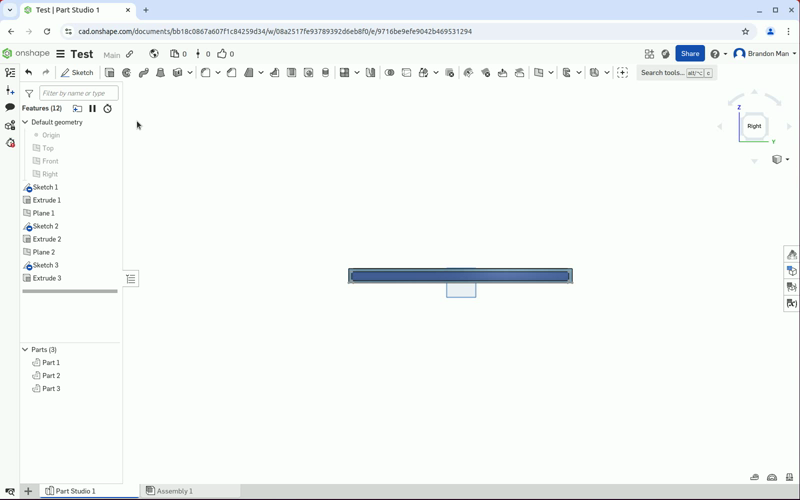
key(shift+7)
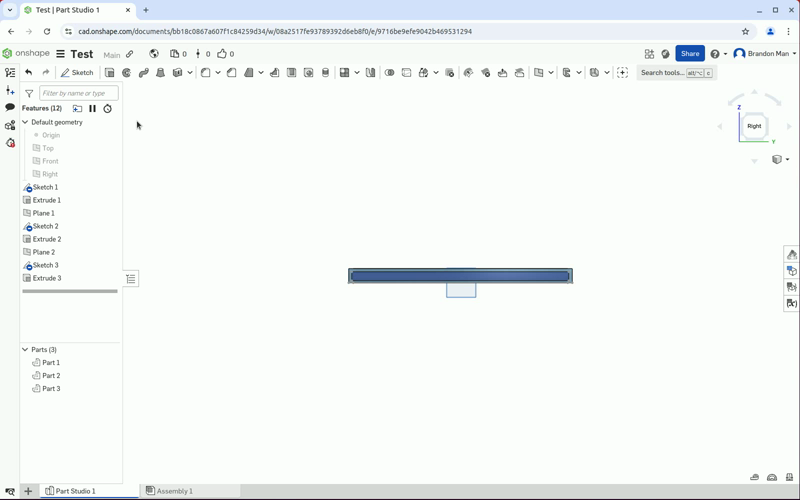
key(right, 2)
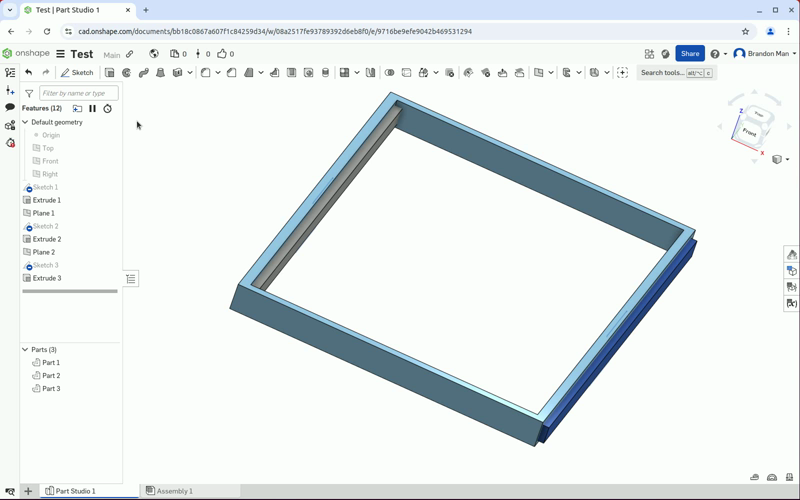
key(down, 2)
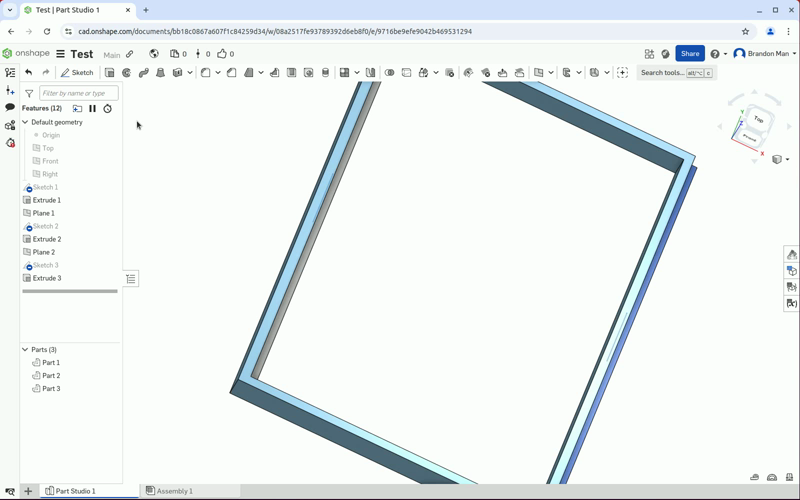
key(up, 2)
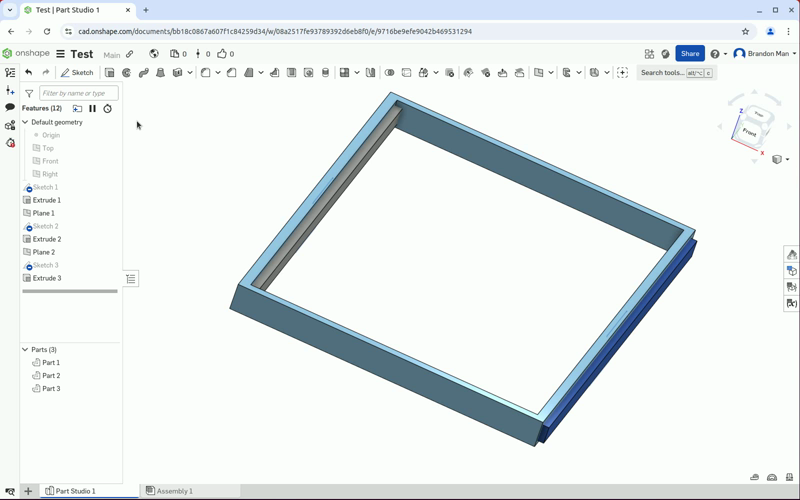
key(left, 2)
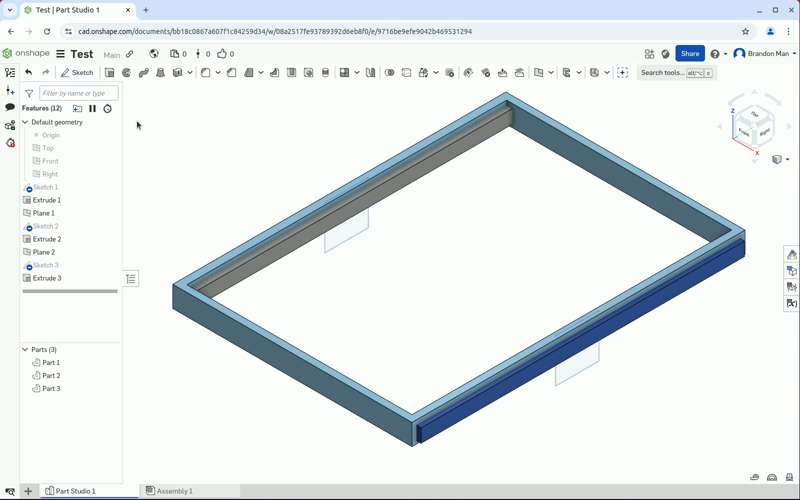
mouse_move(73, 189)
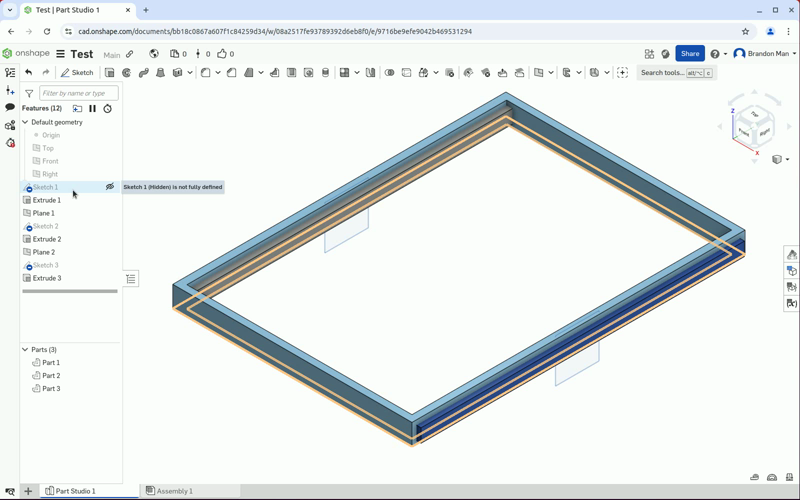
click(73, 189)